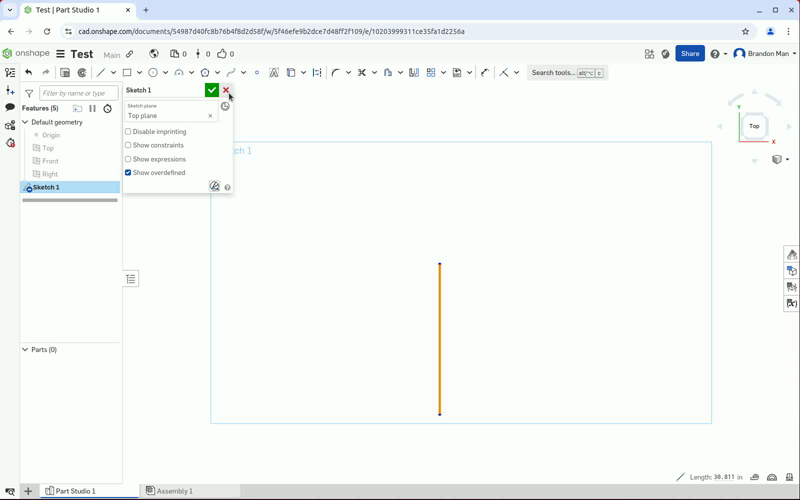
key(shift+h)
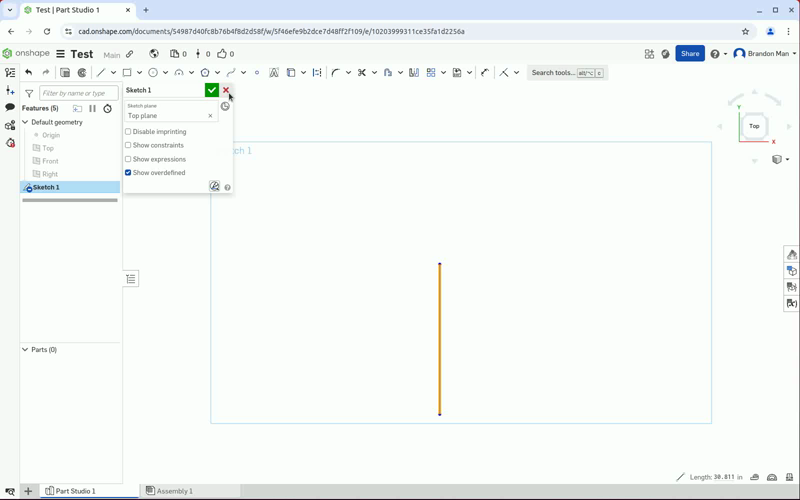
key(shift+s)
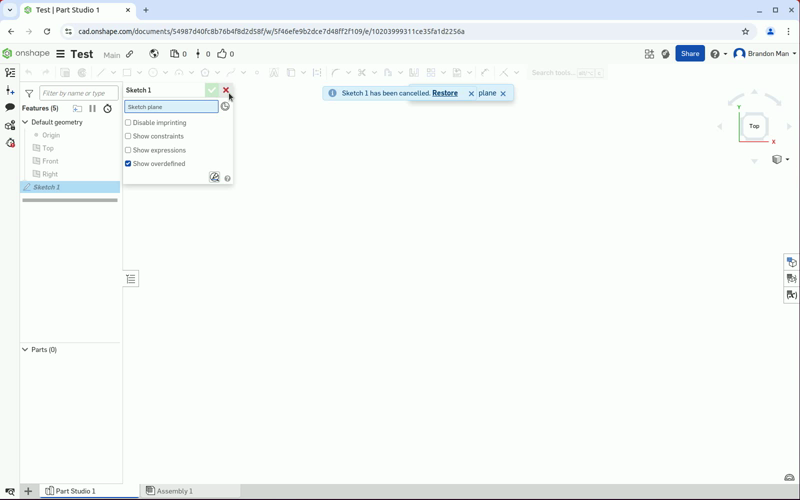
mouse_move(73, 150)
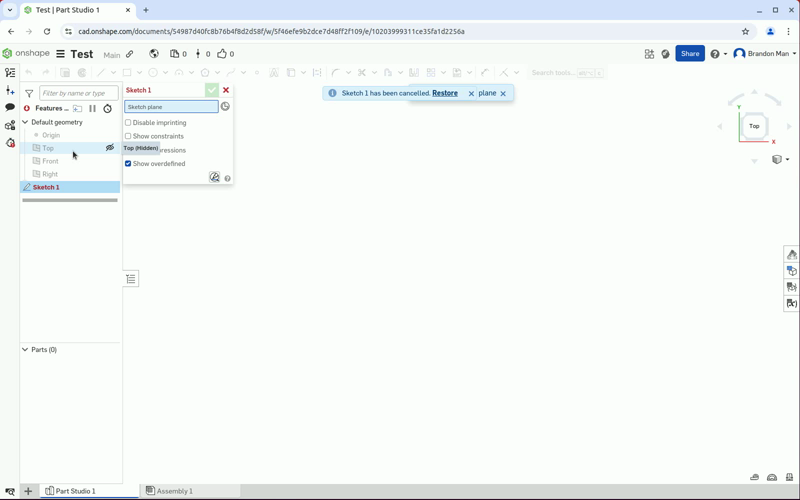
click(73, 150)
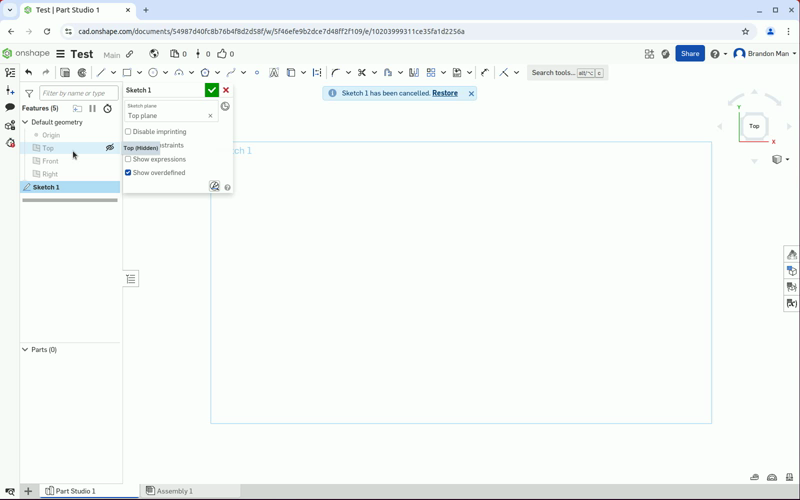
mouse_move(73, 352)
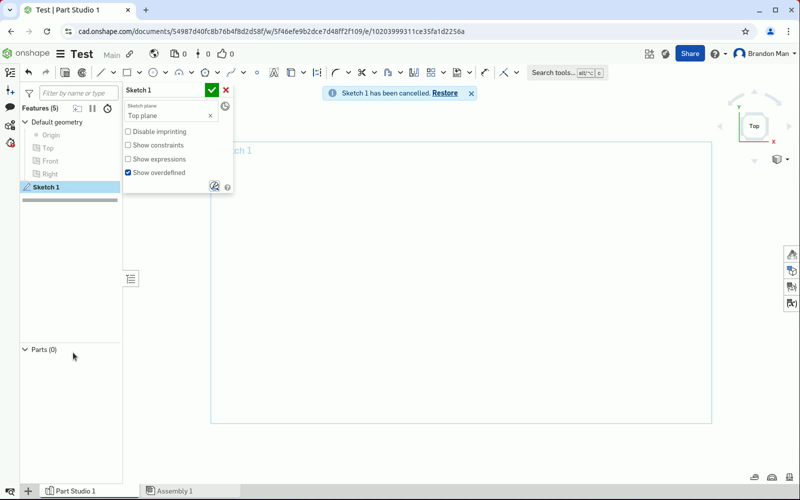
key(y)
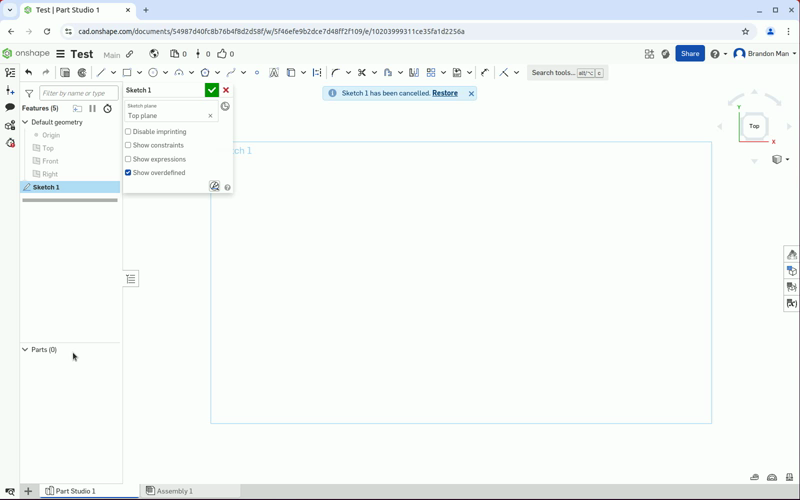
key(l)
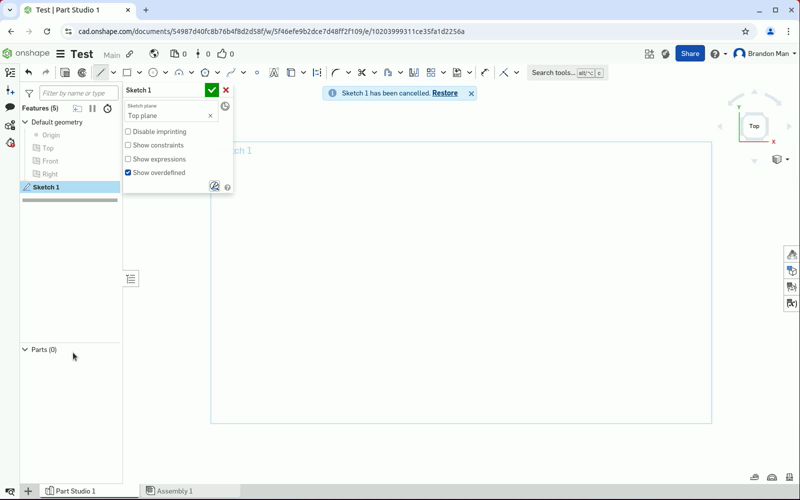
key_down(shift)
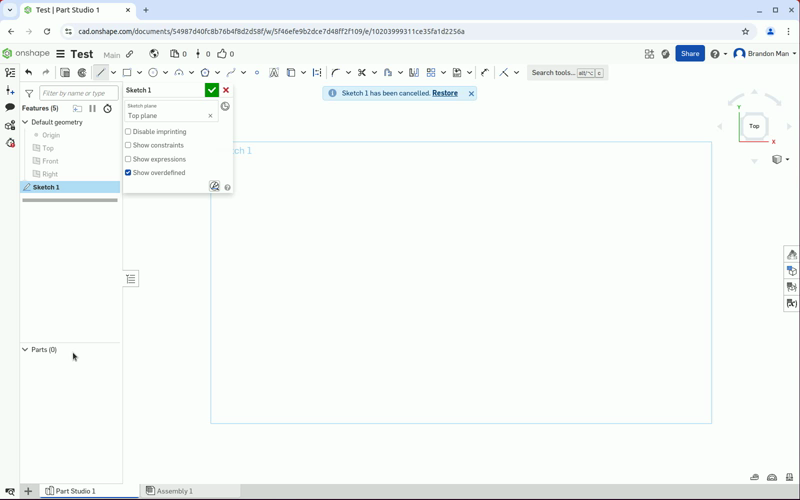
mouse_move(348, 369)
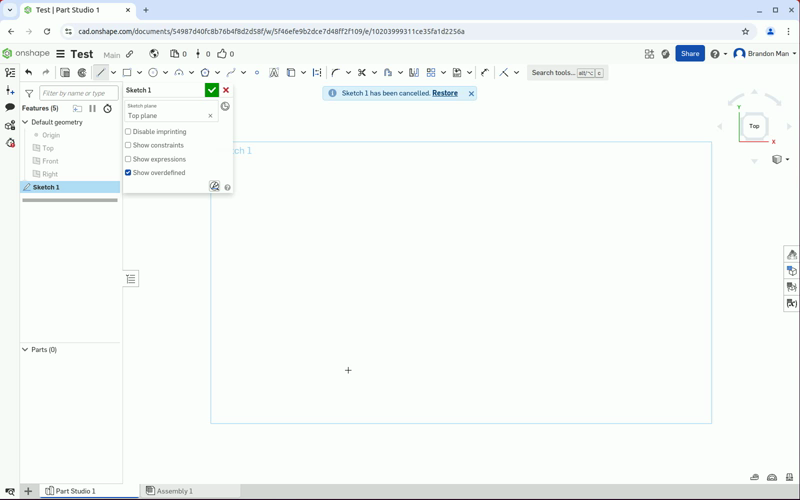
click(348, 369)
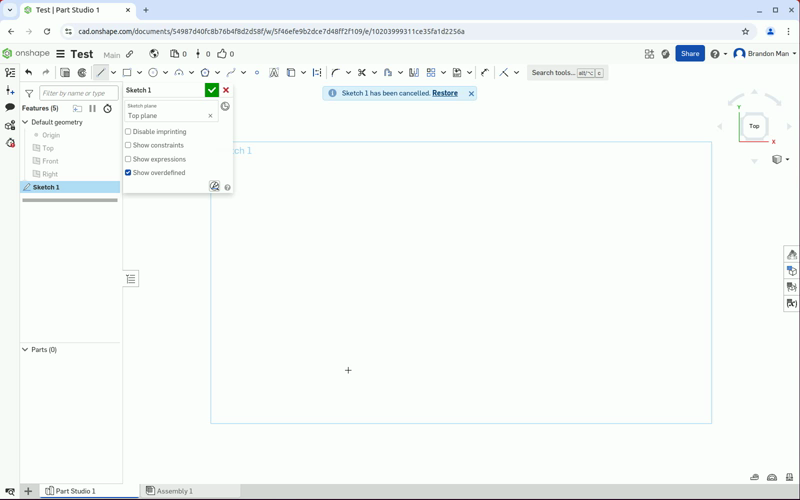
key_up(shift)
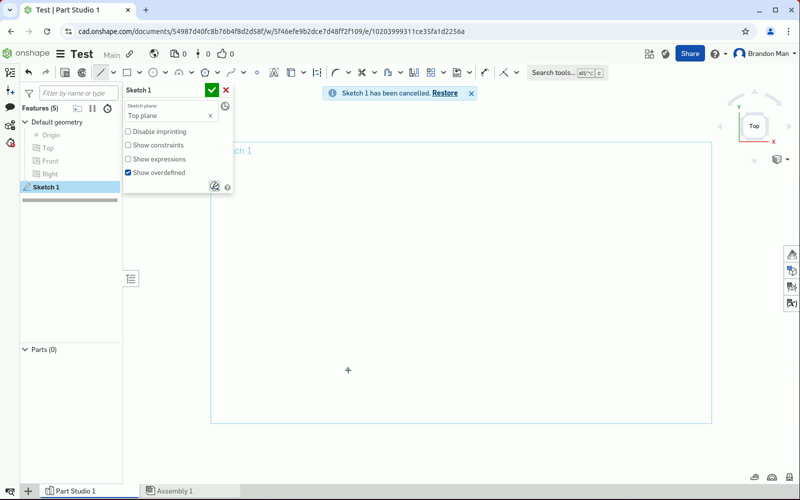
key_down(shift)
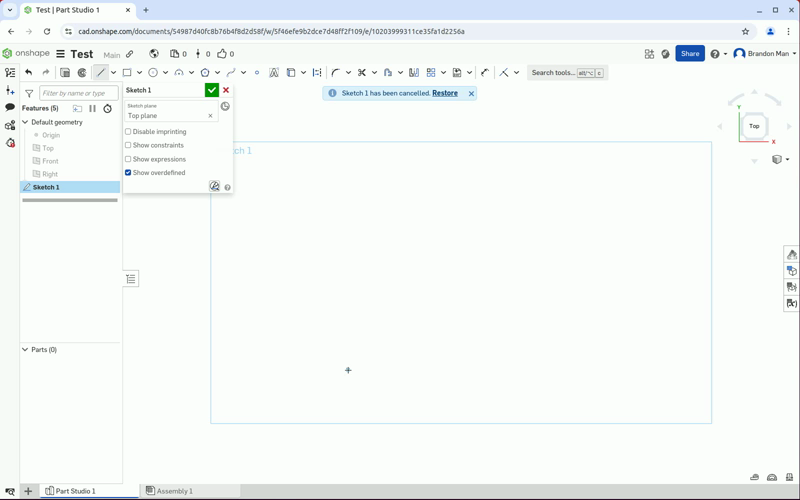
mouse_move(460, 369)
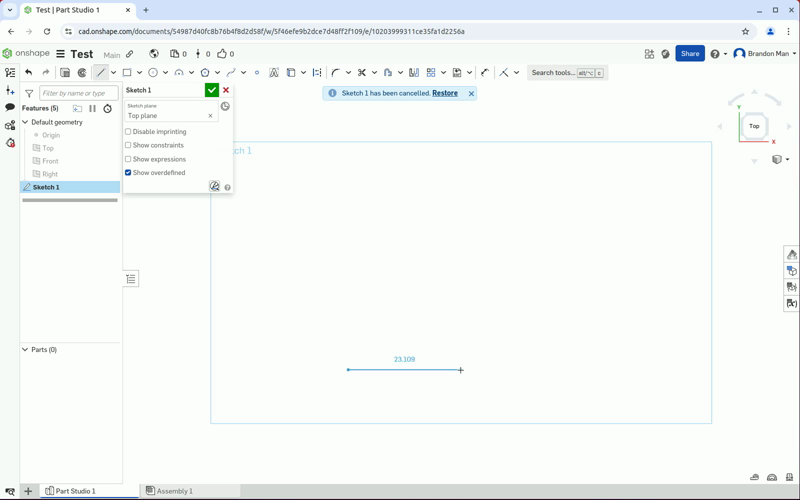
click(460, 369)
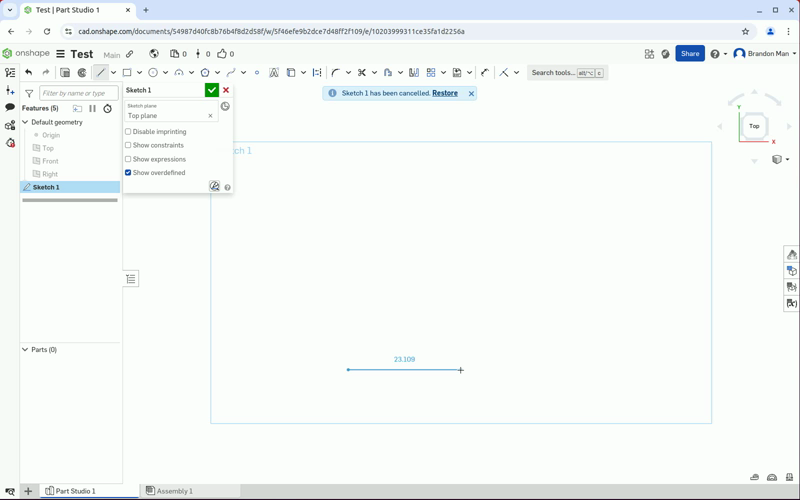
key_up(shift)
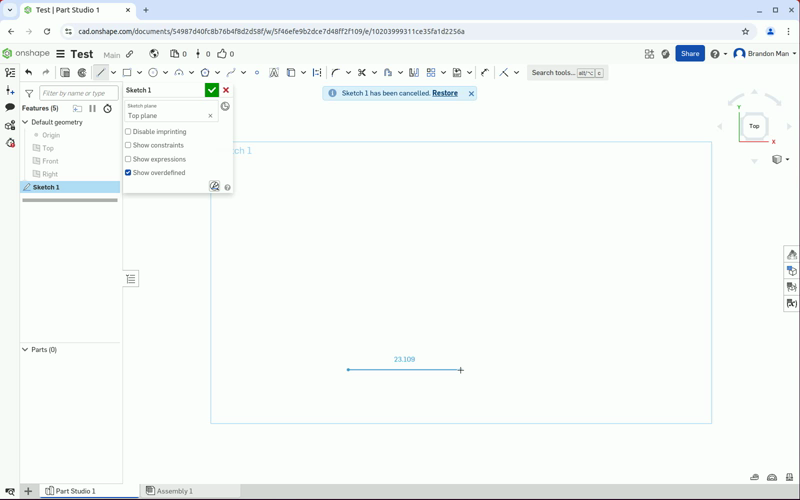
key_down(shift)
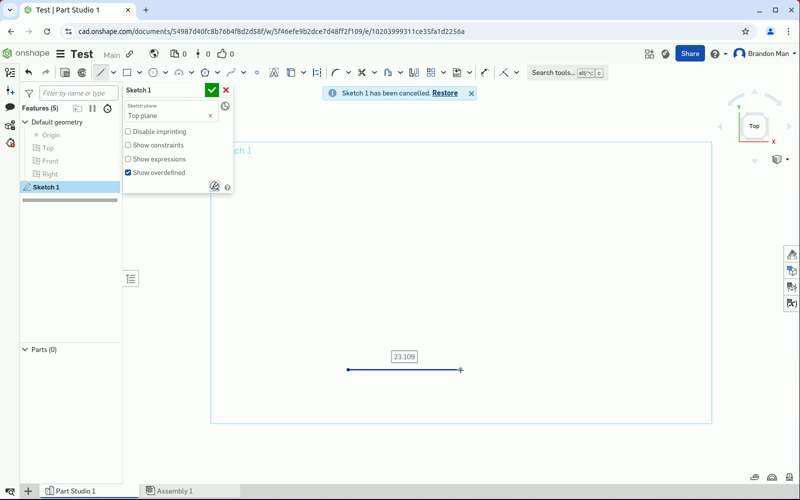
mouse_move(490, 369)
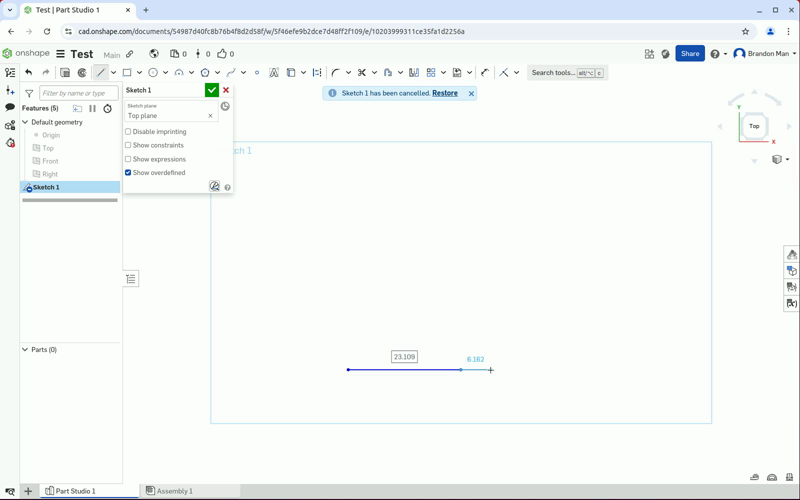
mouse_move(460, 348)
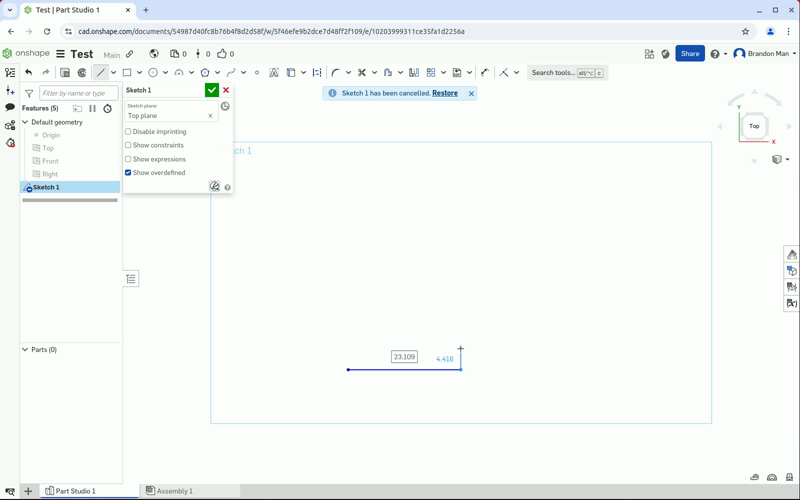
click(460, 348)
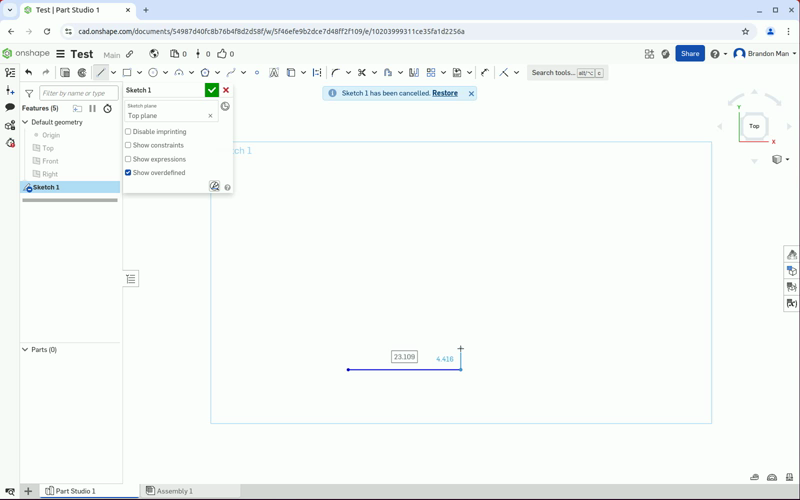
key_up(shift)
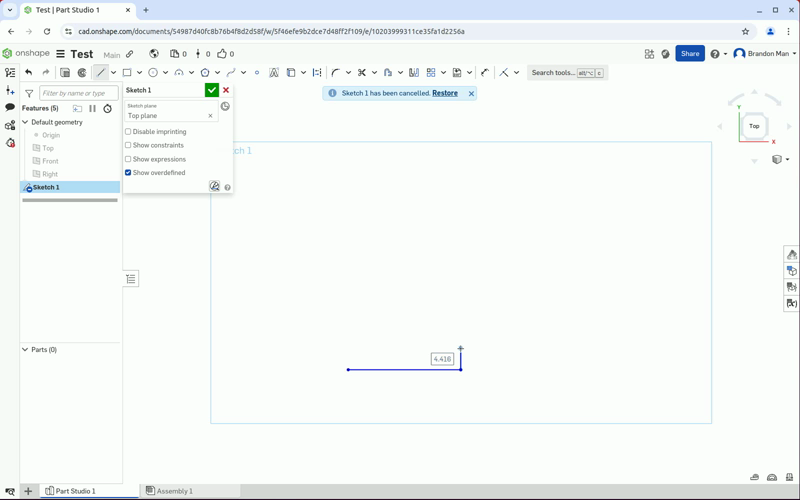
key(esc)
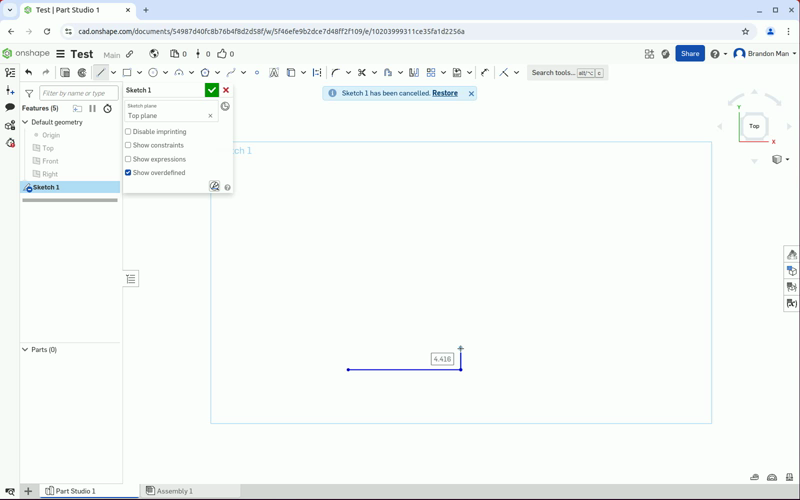
key(a)
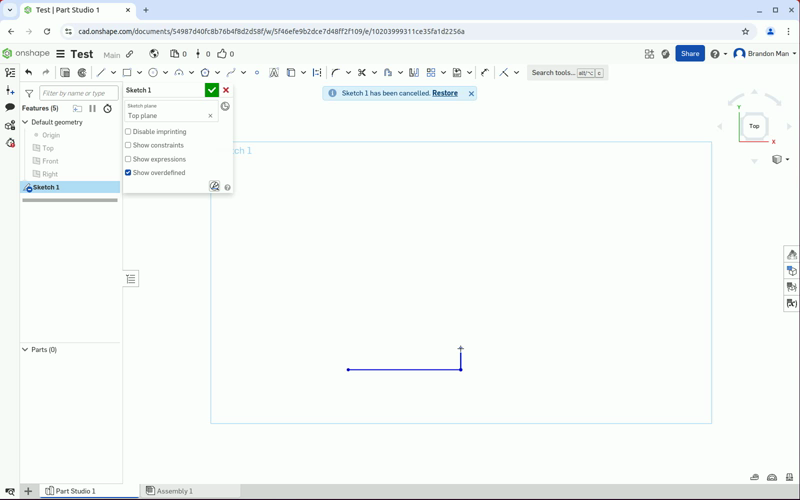
mouse_move(460, 348)
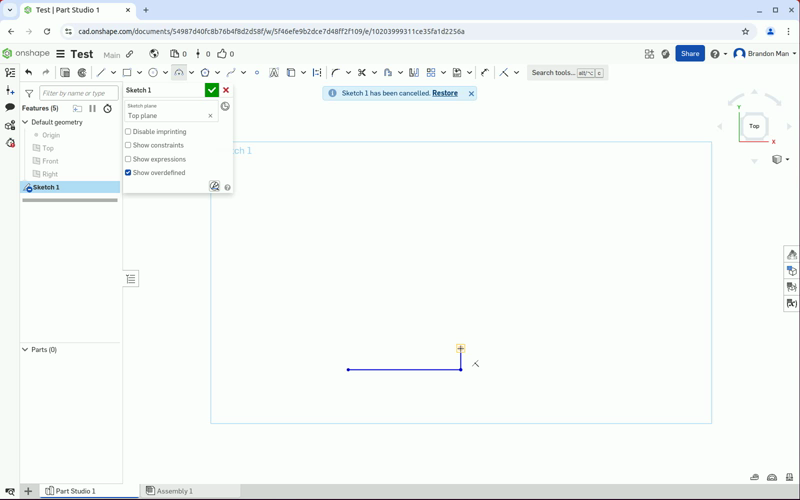
click(460, 348)
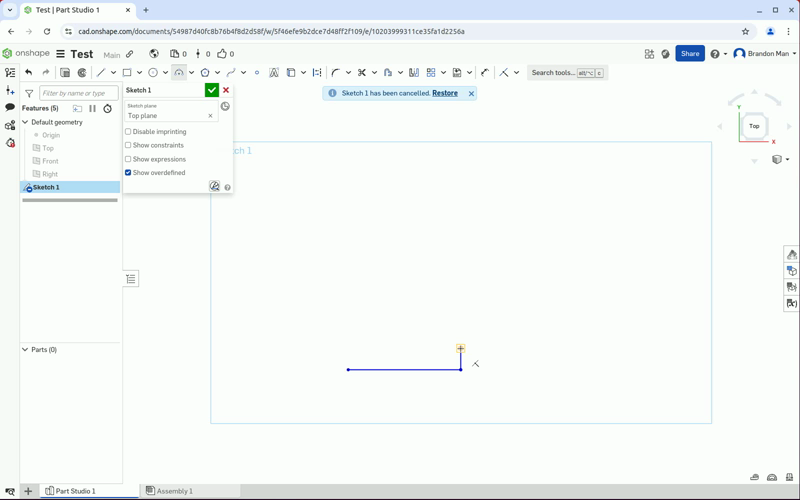
key_down(shift)
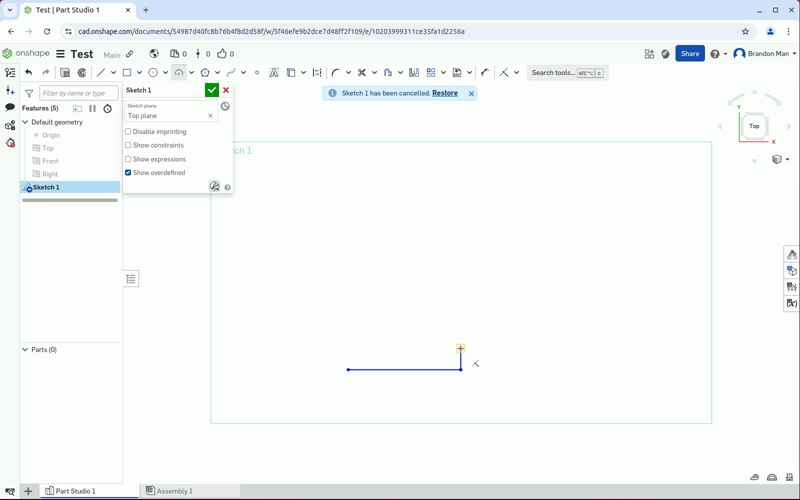
mouse_move(460, 304)
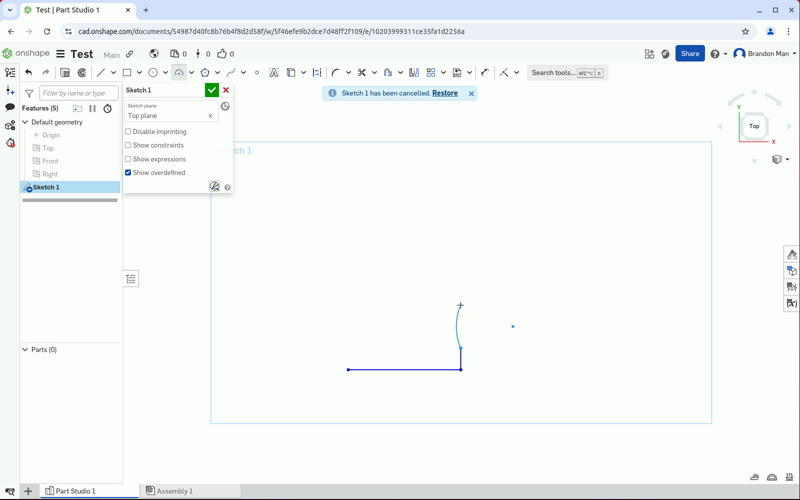
click(460, 304)
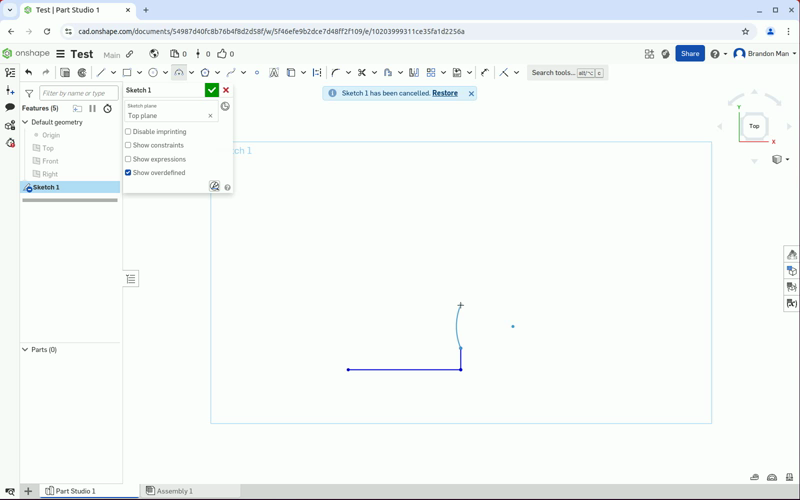
mouse_move(438, 326)
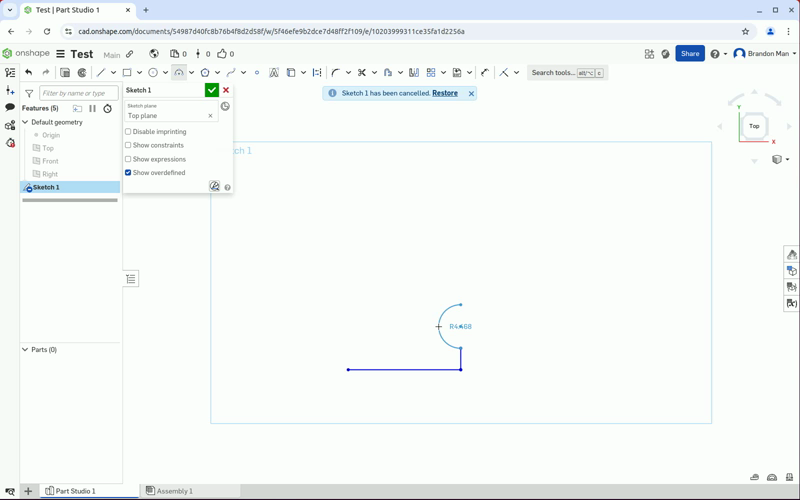
click(438, 326)
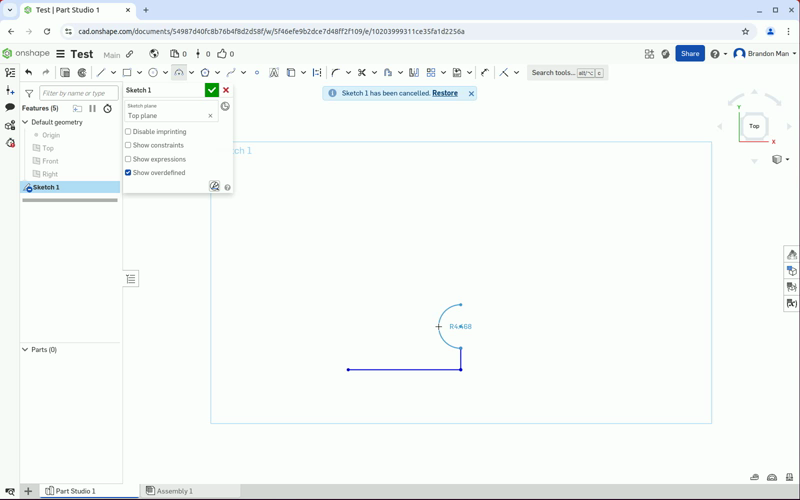
key_up(shift)
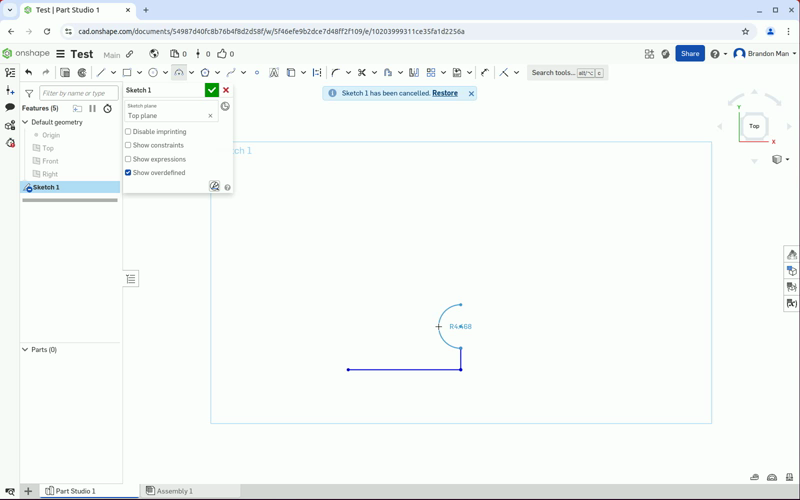
key(esc)
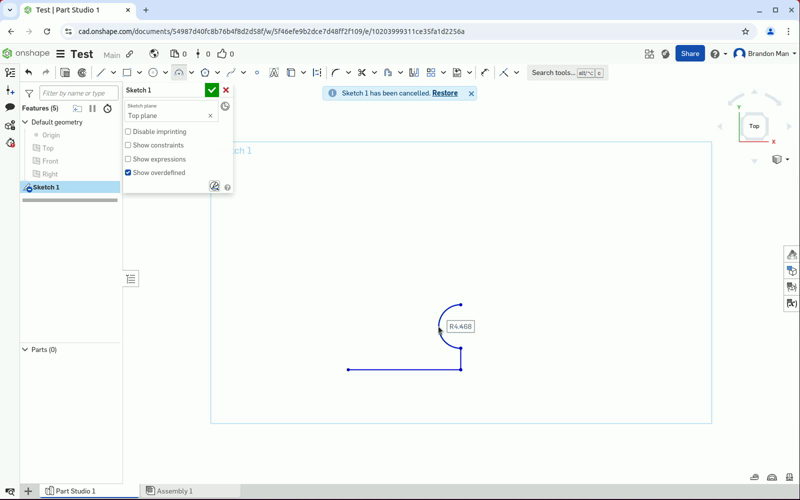
key(l)
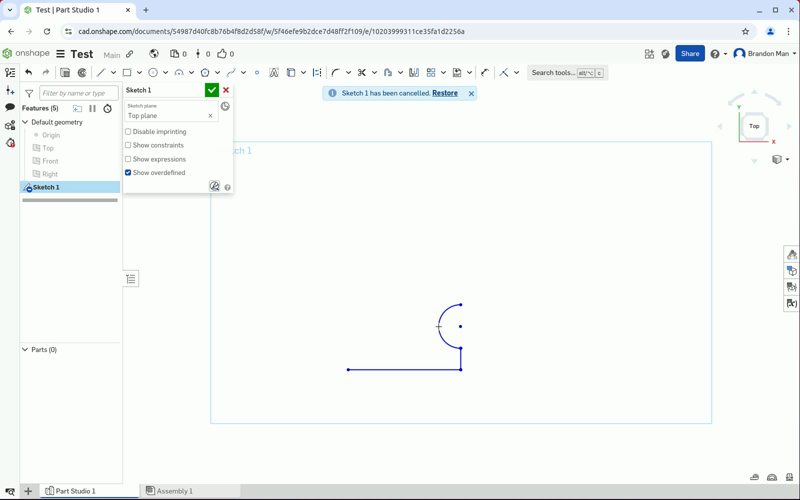
mouse_move(460, 304)
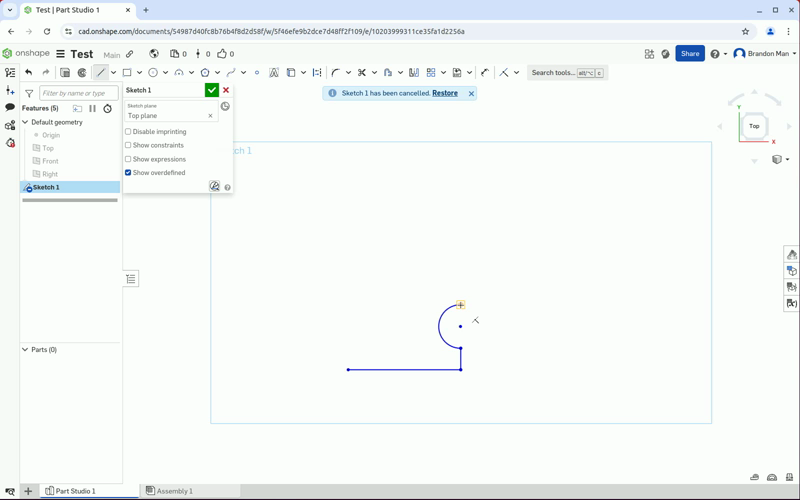
click(460, 304)
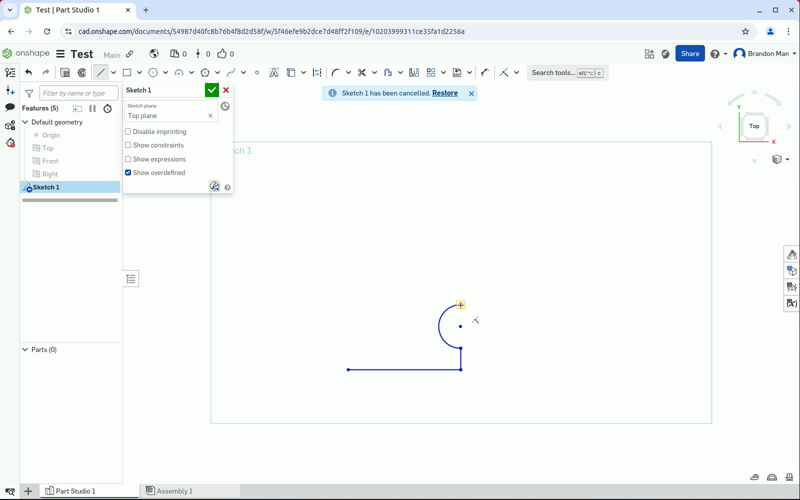
key_down(shift)
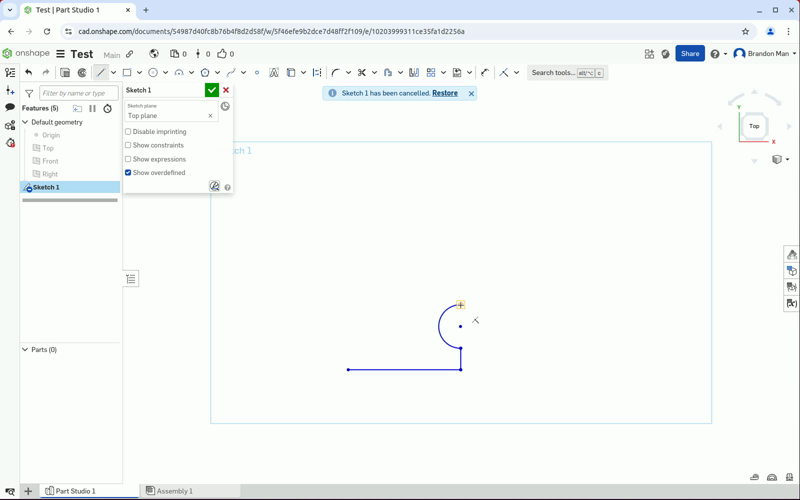
mouse_move(490, 304)
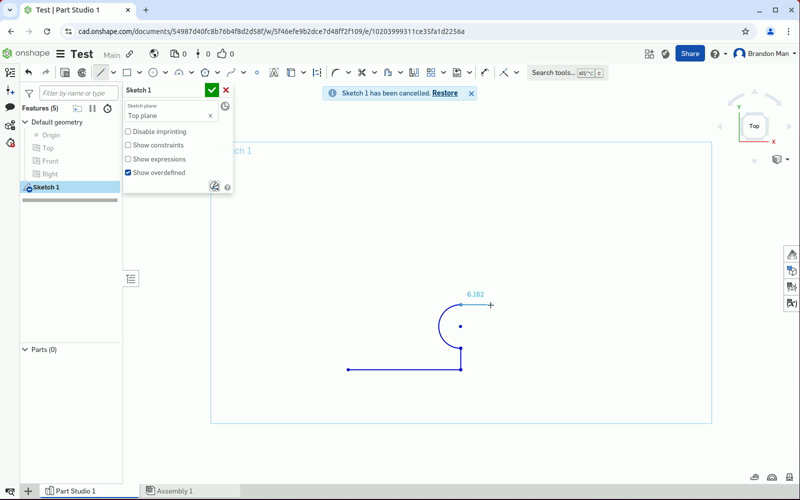
mouse_move(460, 283)
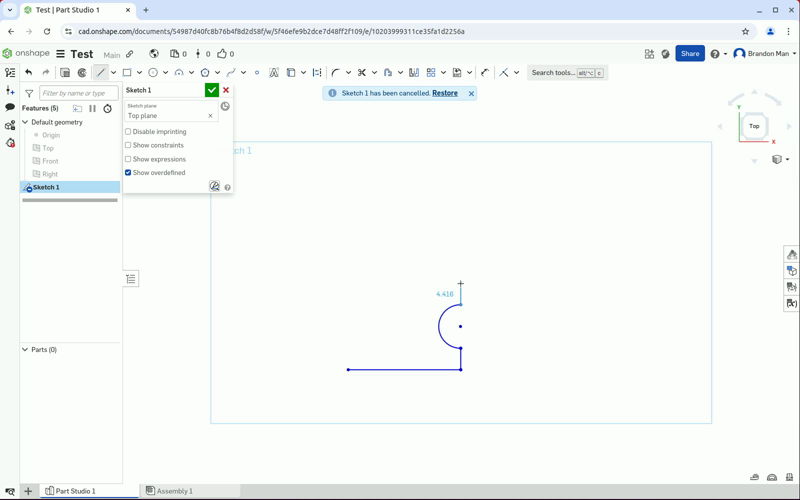
click(460, 283)
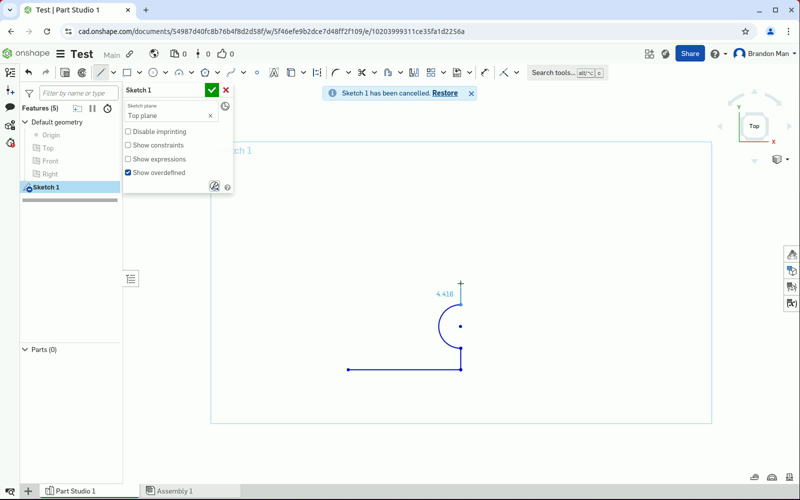
key_up(shift)
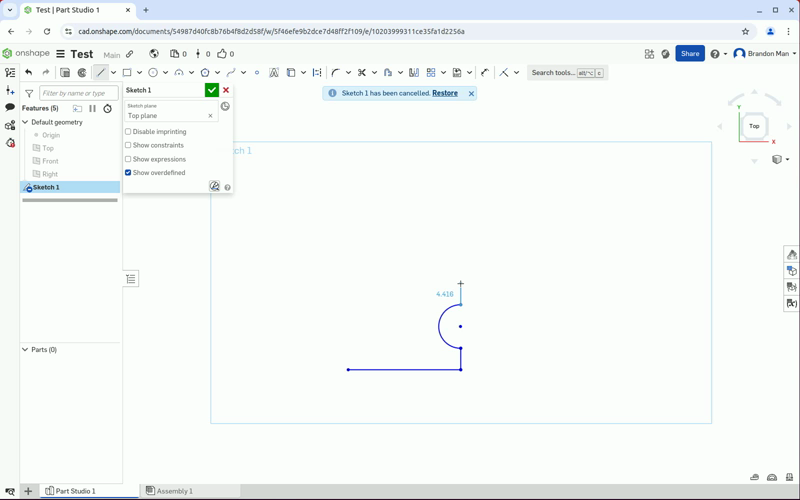
key_down(shift)
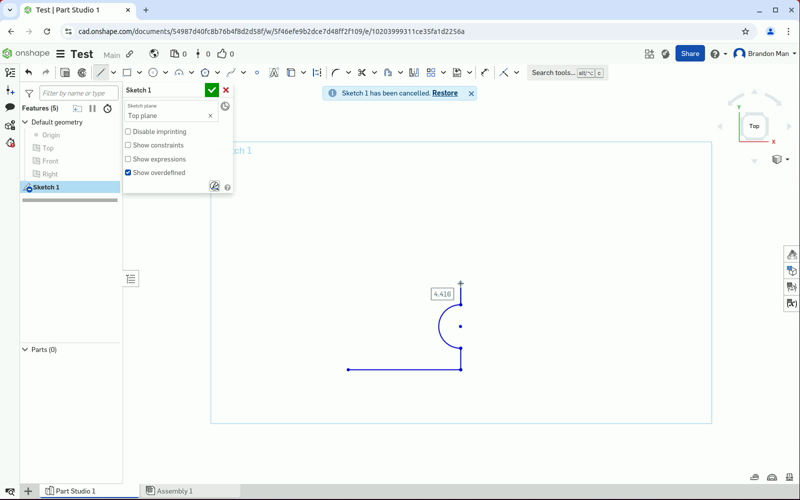
mouse_move(348, 283)
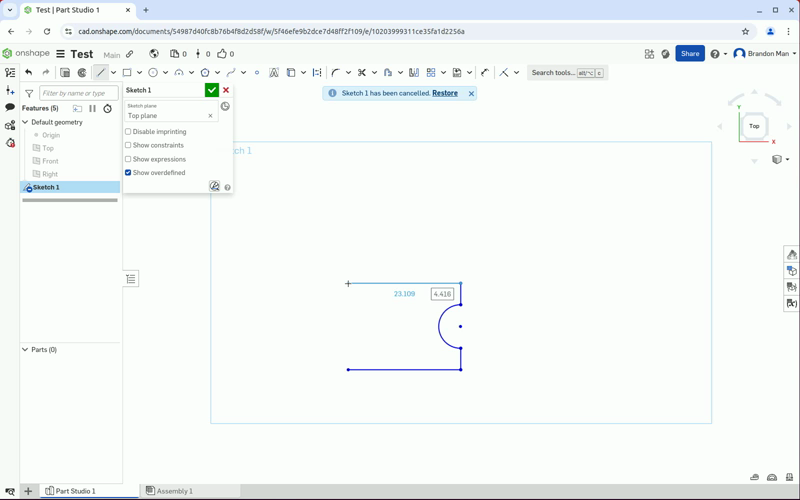
click(348, 283)
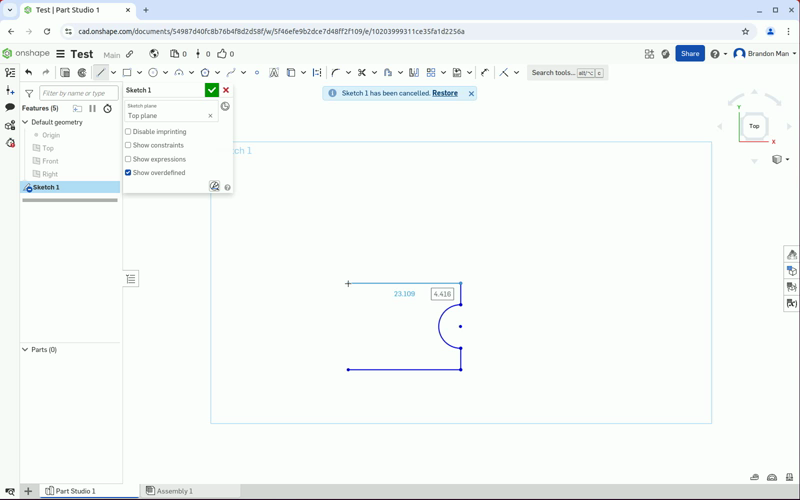
key_up(shift)
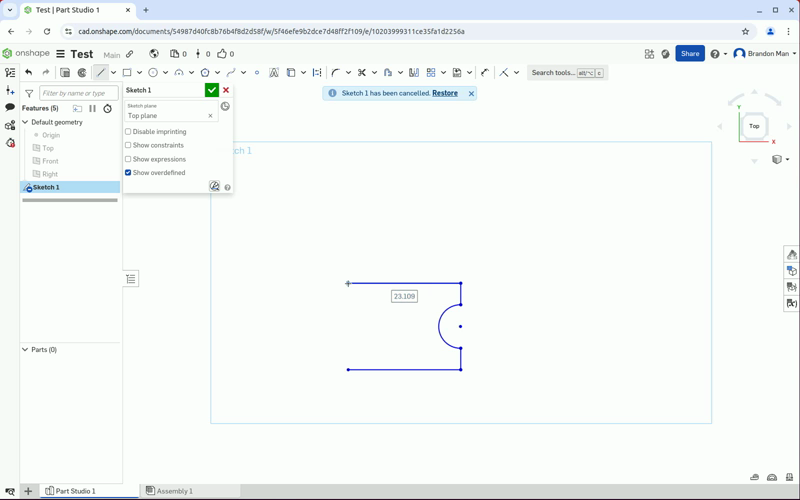
key_down(shift)
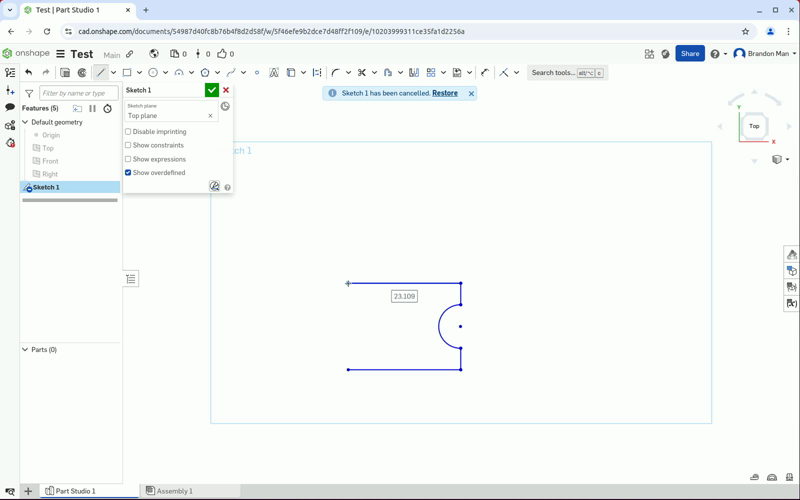
mouse_move(348, 369)
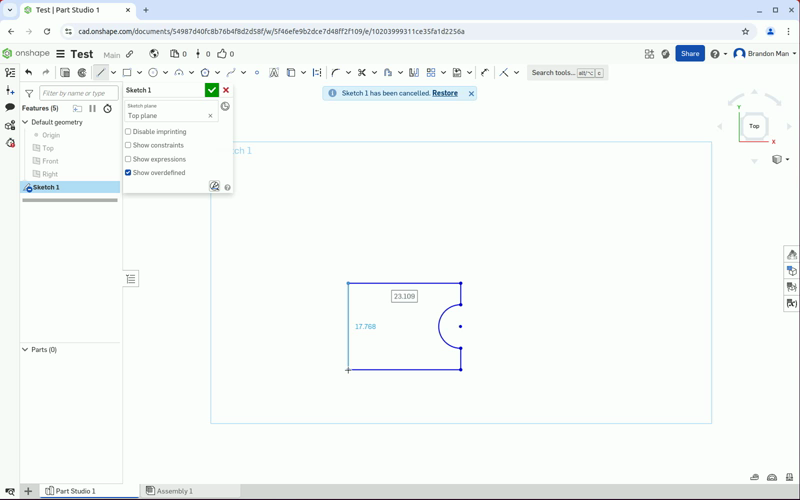
key_up(shift)
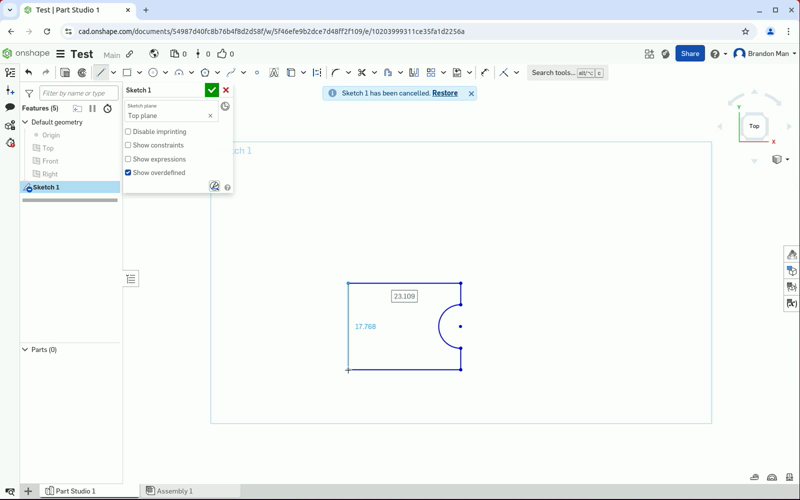
click(348, 369)
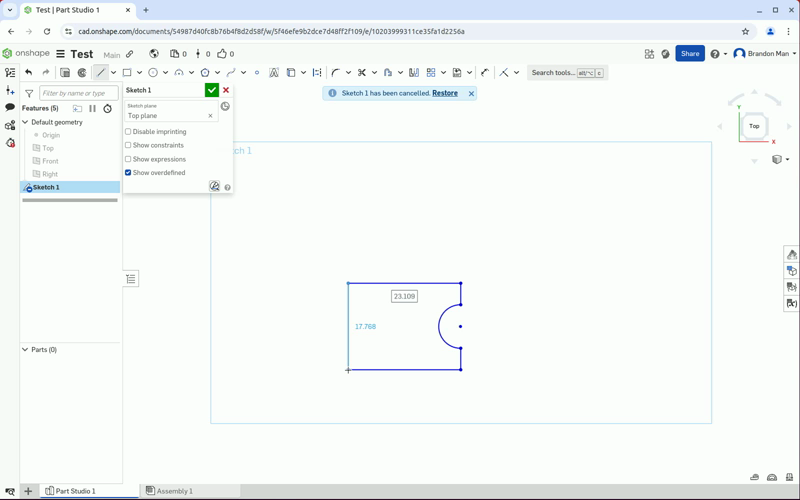
key(esc)
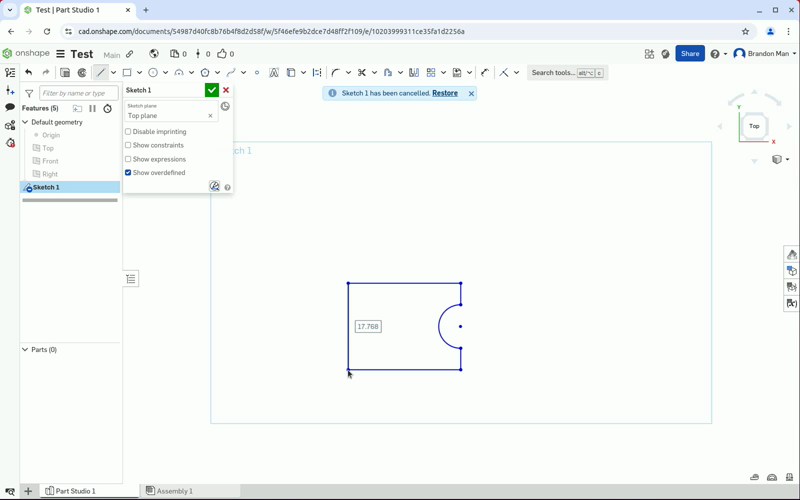
mouse_move(393, 360)
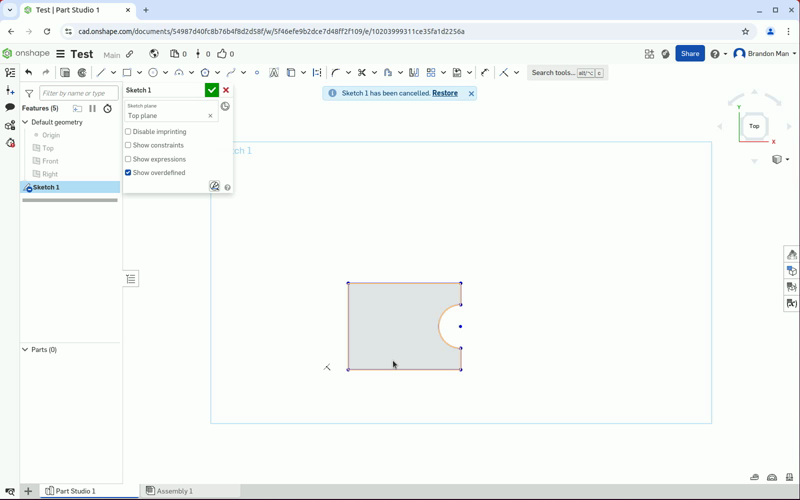
scroll(6)
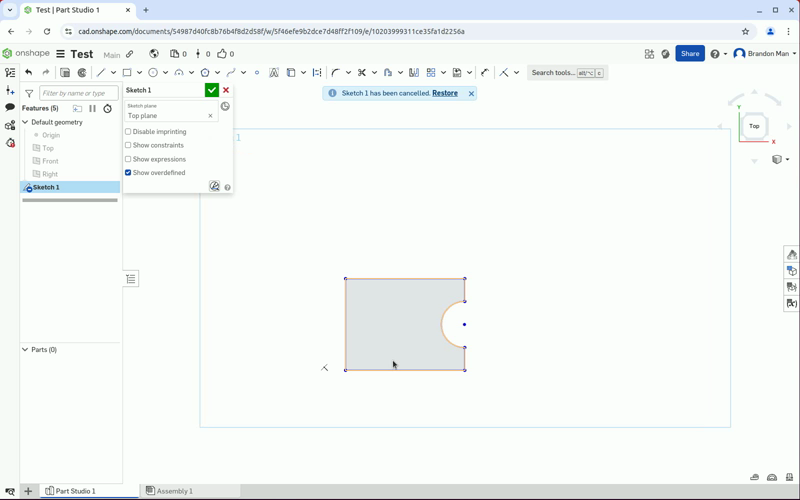
scroll(6)
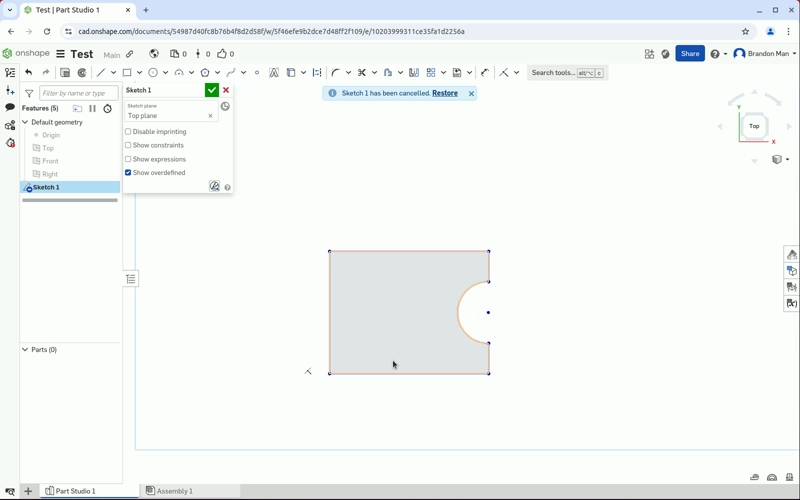
scroll(6)
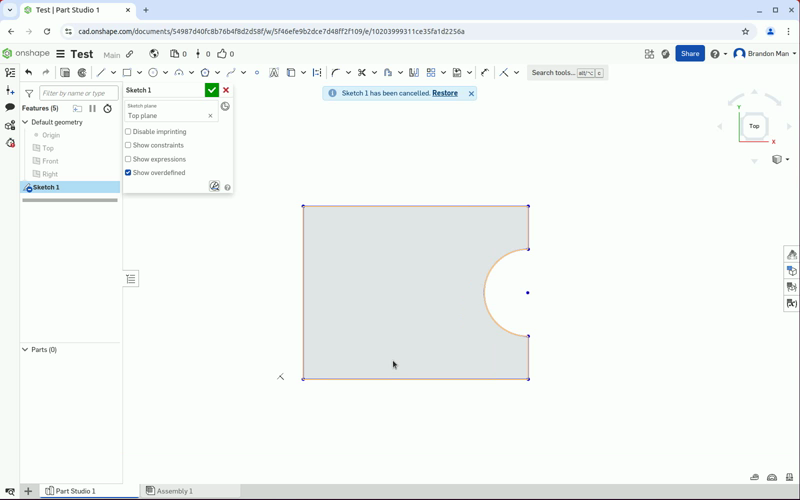
scroll(6)
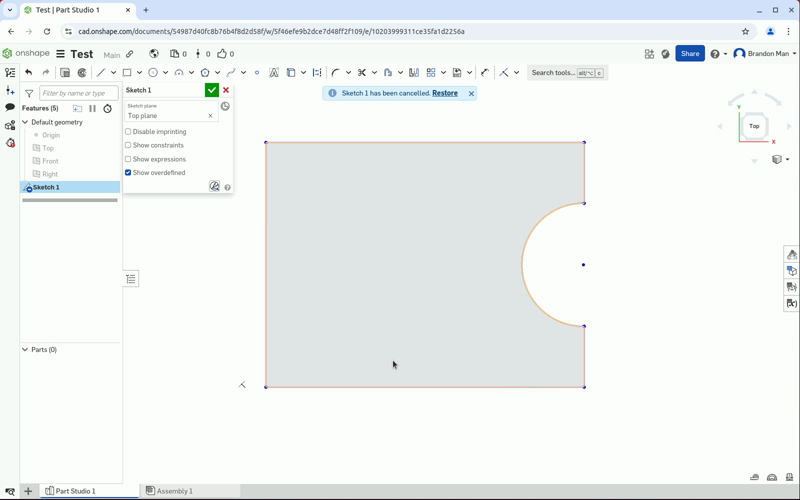
scroll(6)
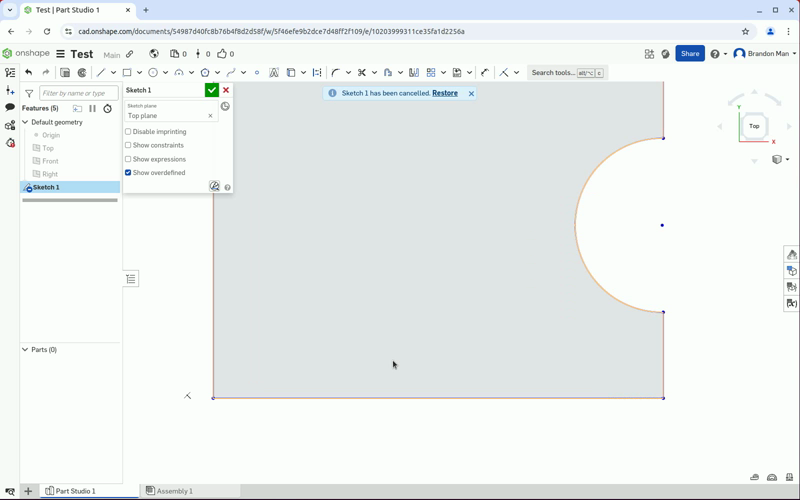
scroll(6)
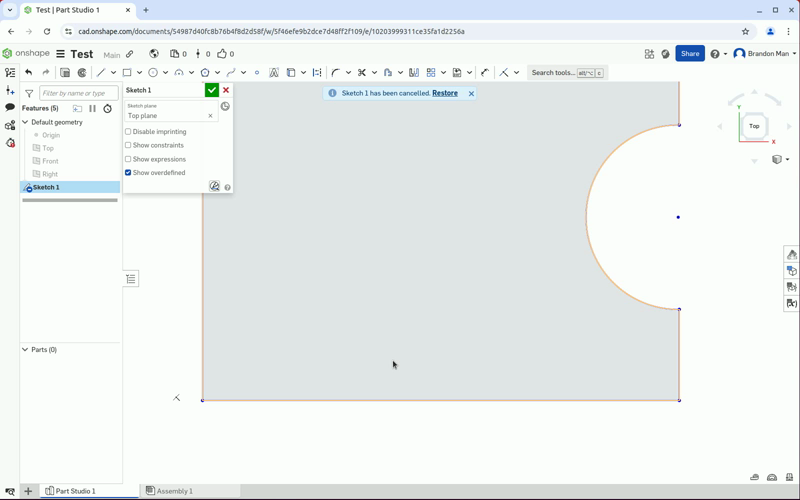
scroll(6)
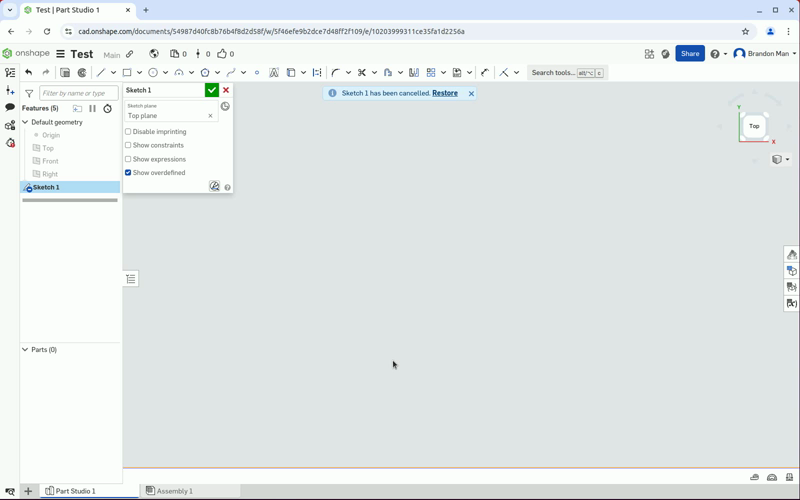
click(393, 360)
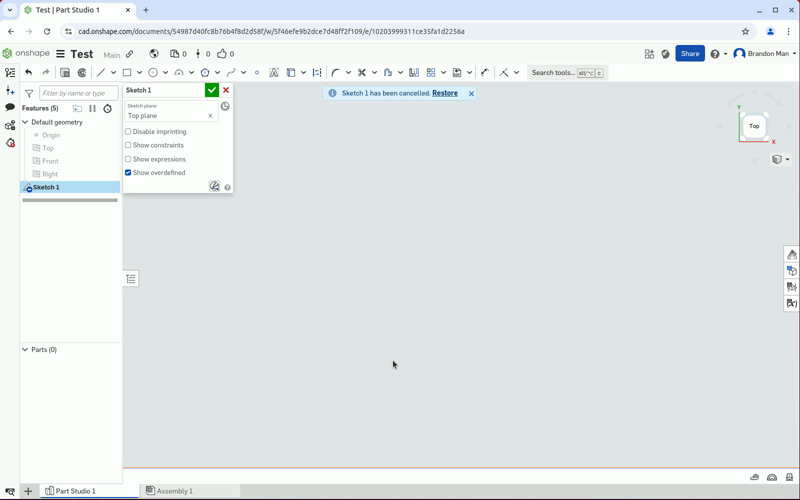
scroll(-6)
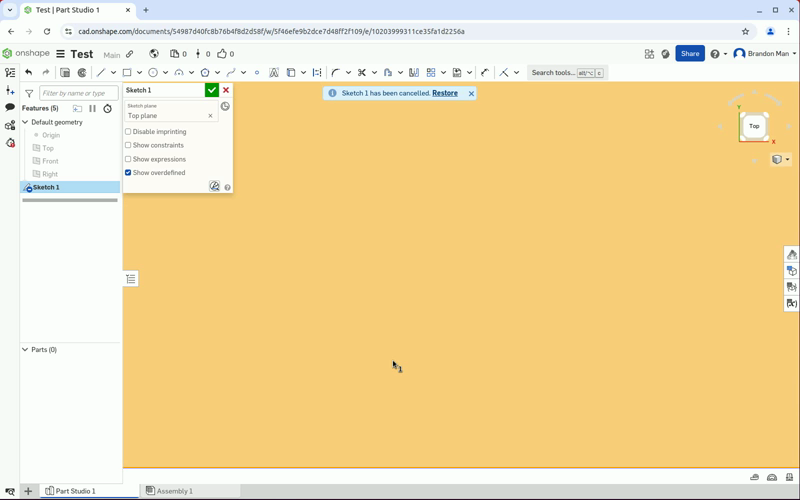
scroll(-6)
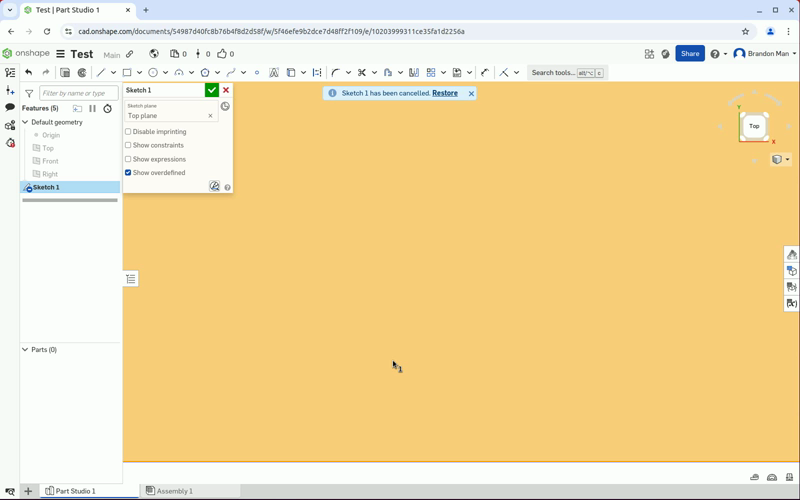
scroll(-6)
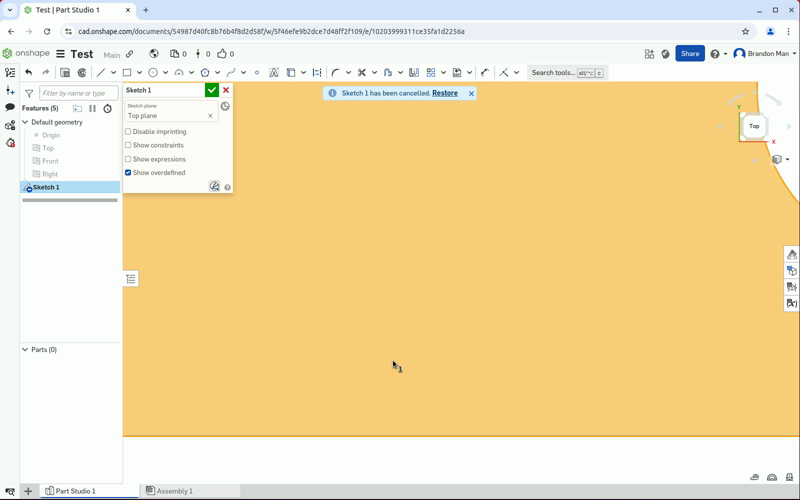
scroll(-6)
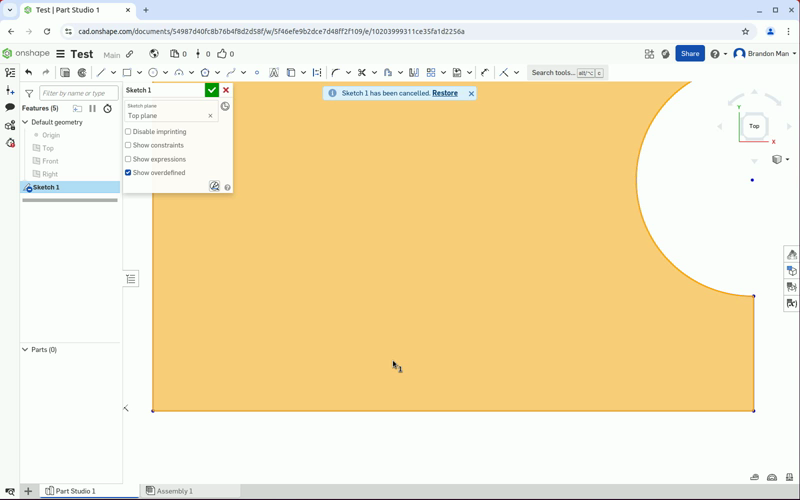
scroll(-6)
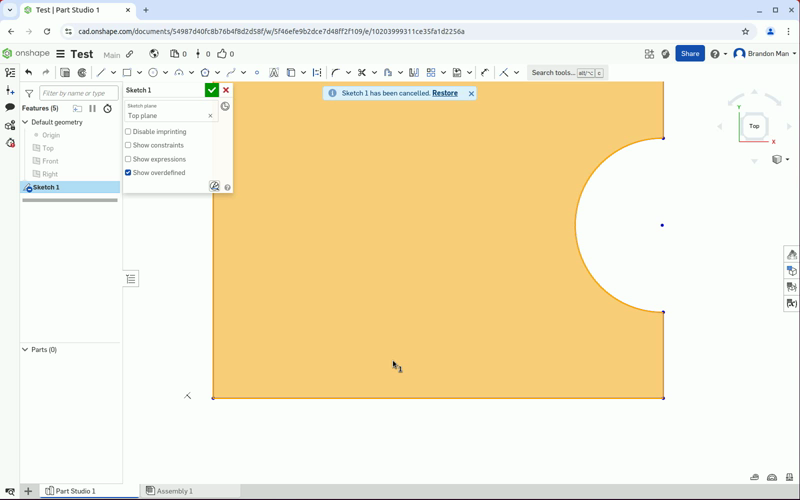
scroll(-6)
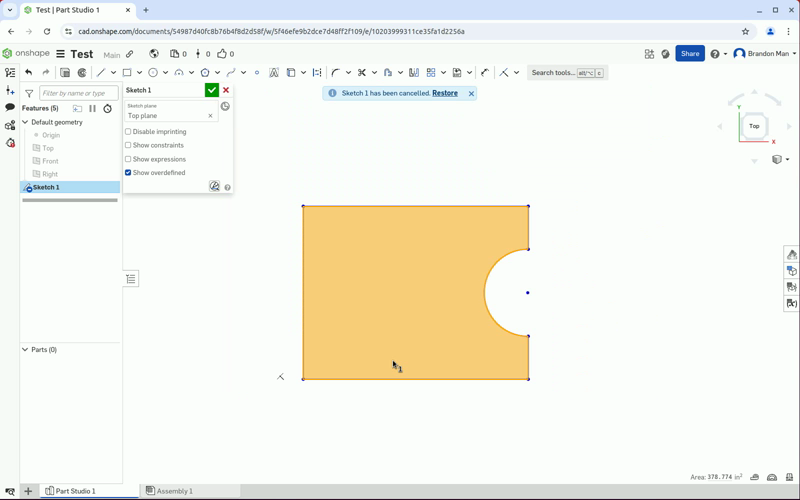
scroll(-6)
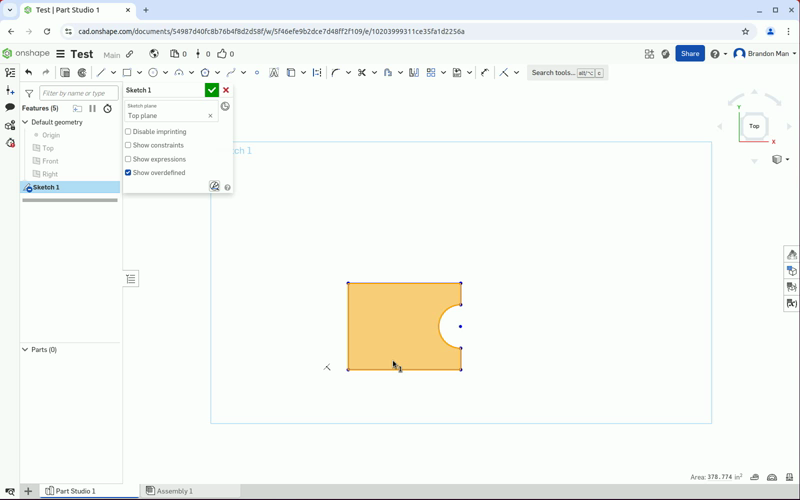
mouse_move(73, 352)
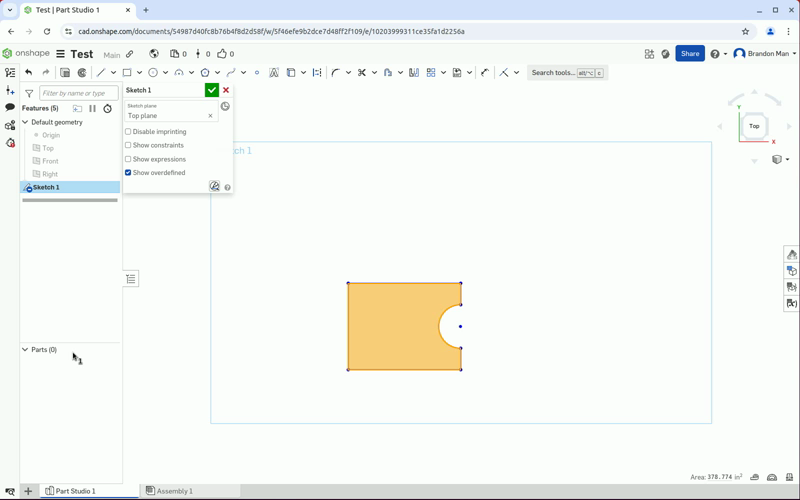
key(shift+y)
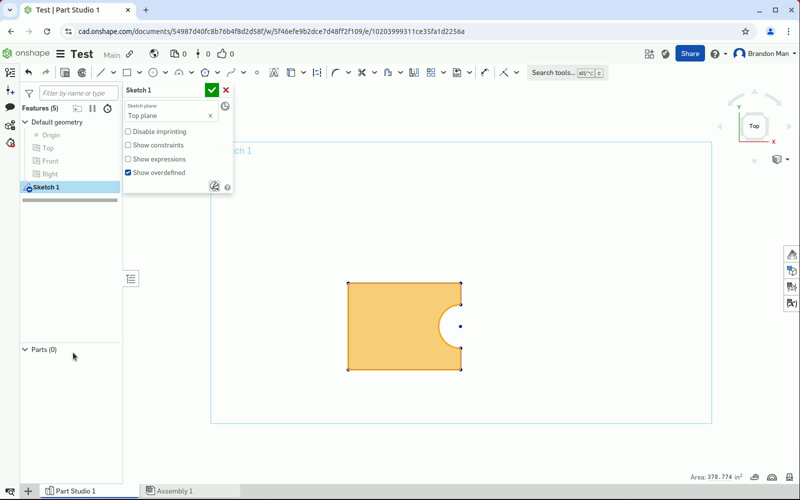
key(shift+e)
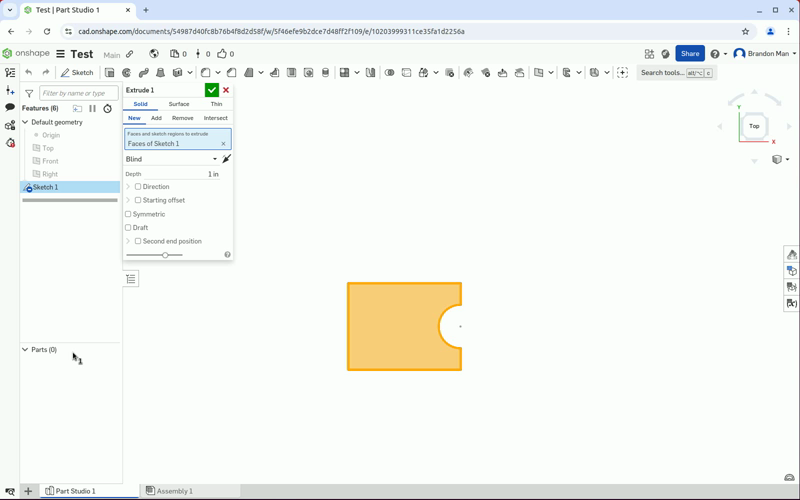
mouse_move(143, 106)
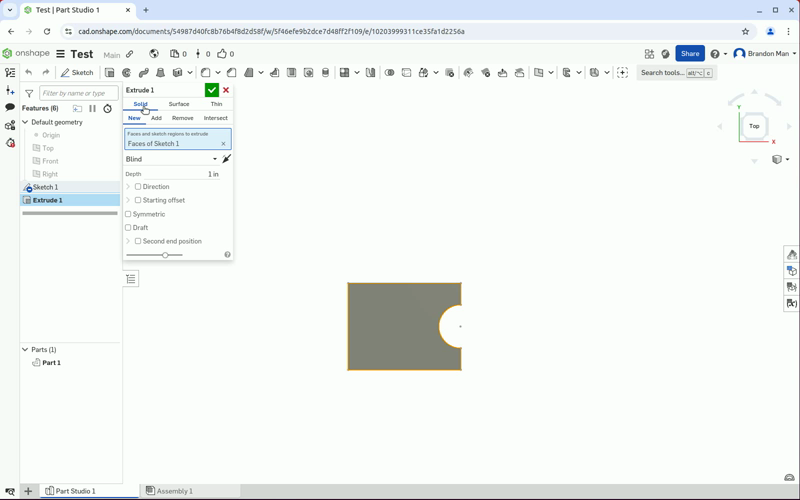
click(143, 106)
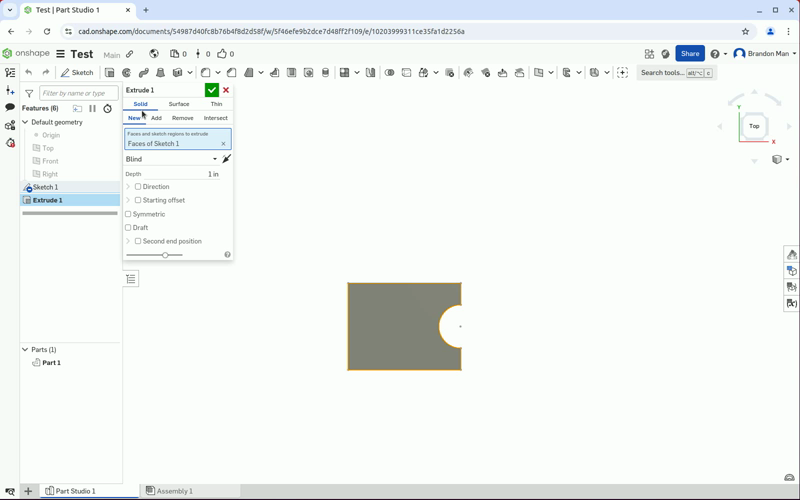
mouse_move(137, 120)
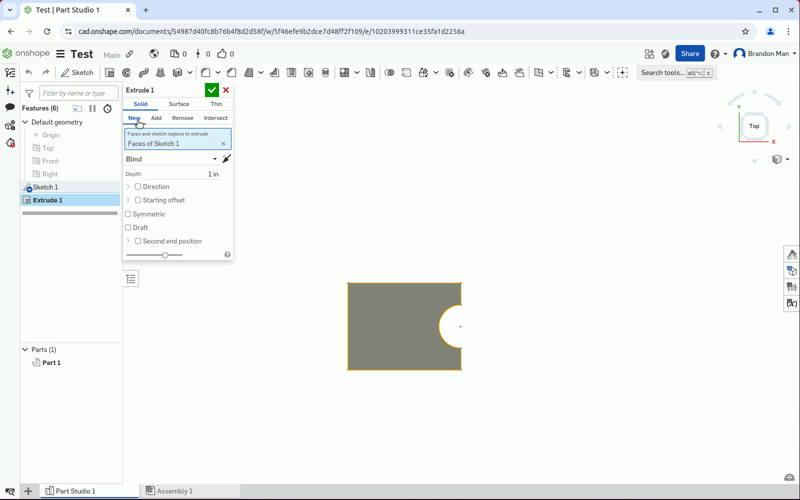
click(137, 120)
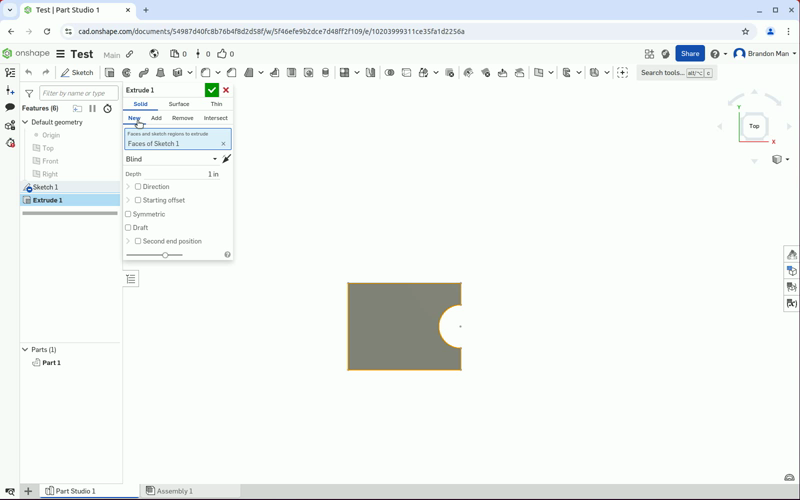
key(tab, 4)
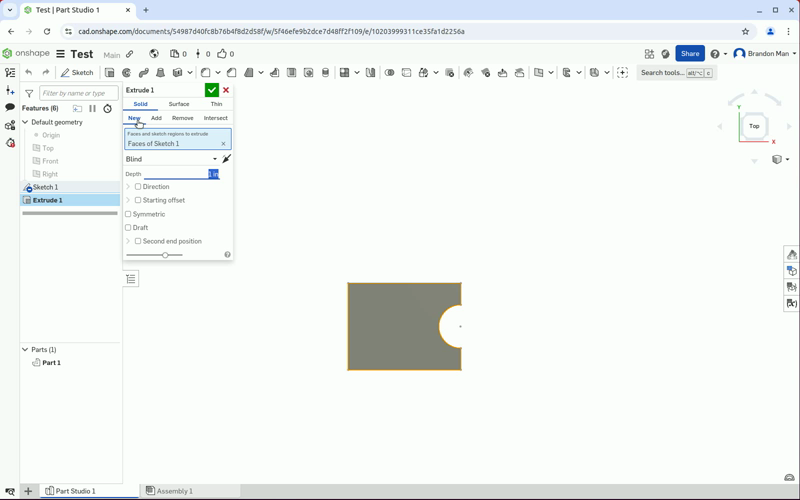
text(4.333)
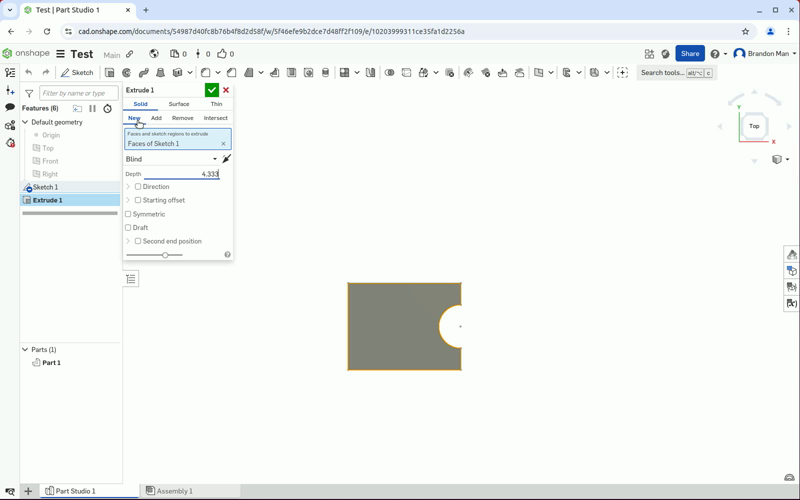
key(enter)
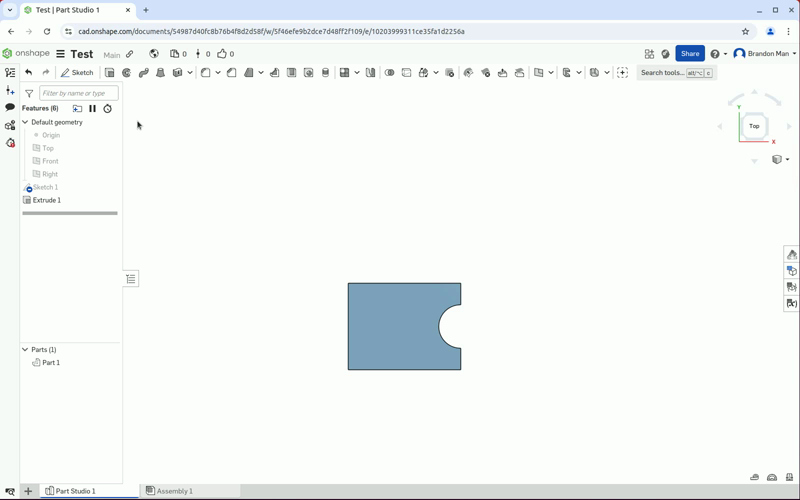
key(shift+h)
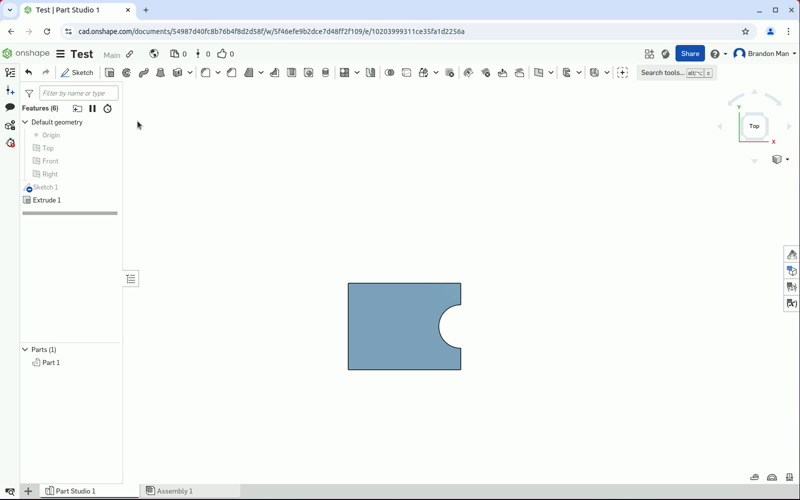
key(shift+h)
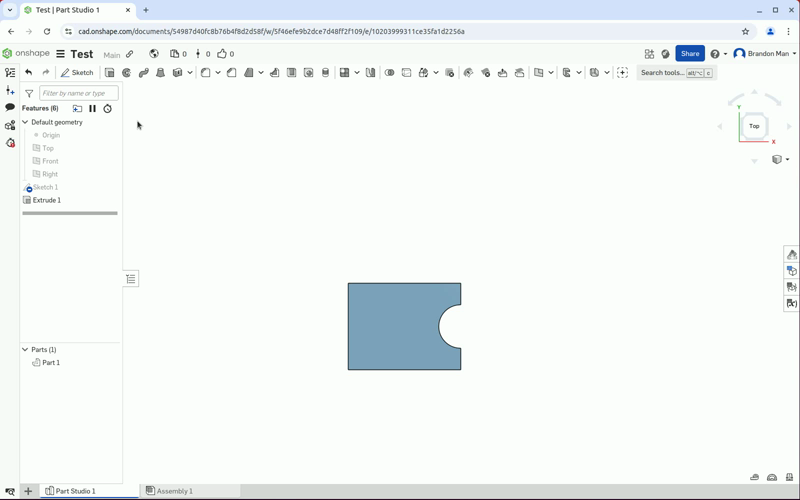
mouse_move(73, 189)
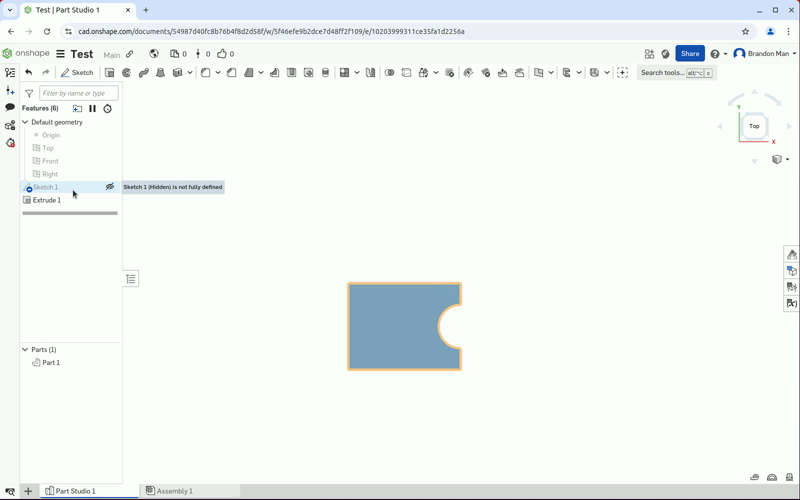
click(73, 189)
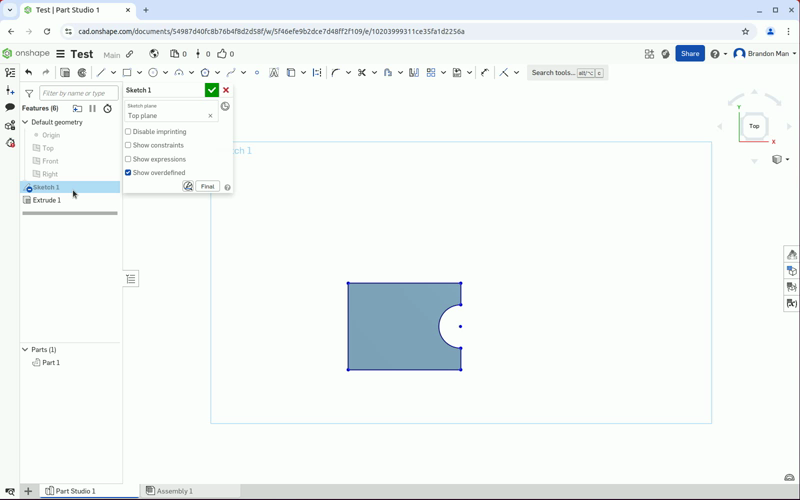
mouse_move(229, 92)
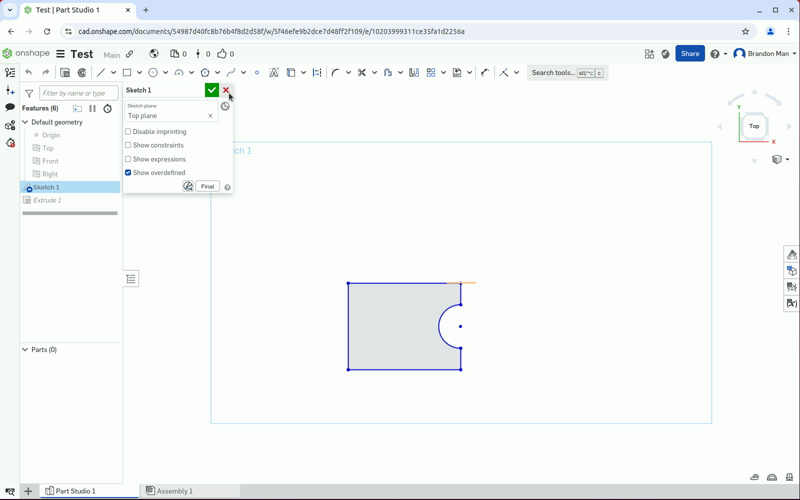
click(229, 92)
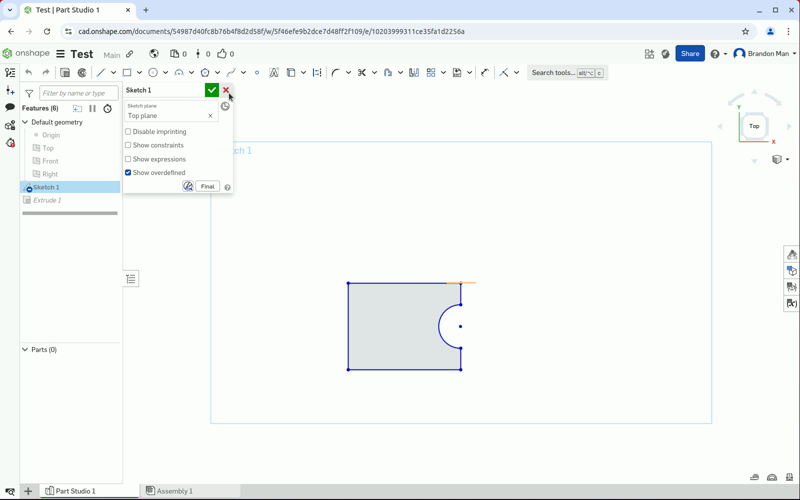
key(shift+s)
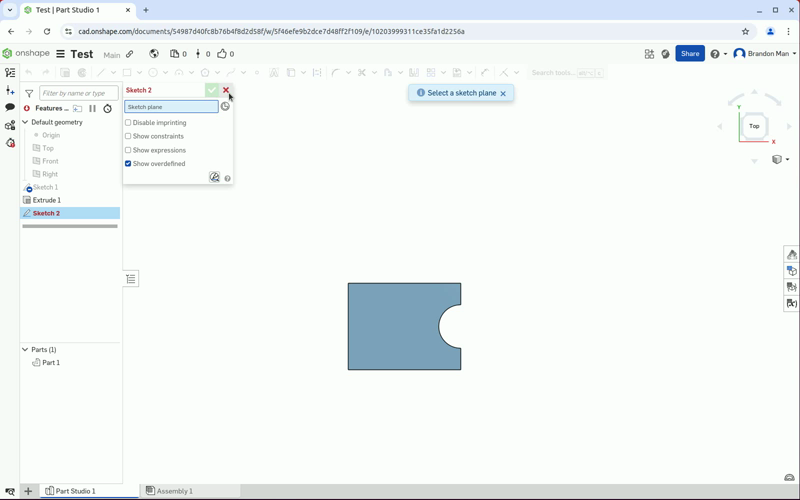
mouse_move(73, 150)
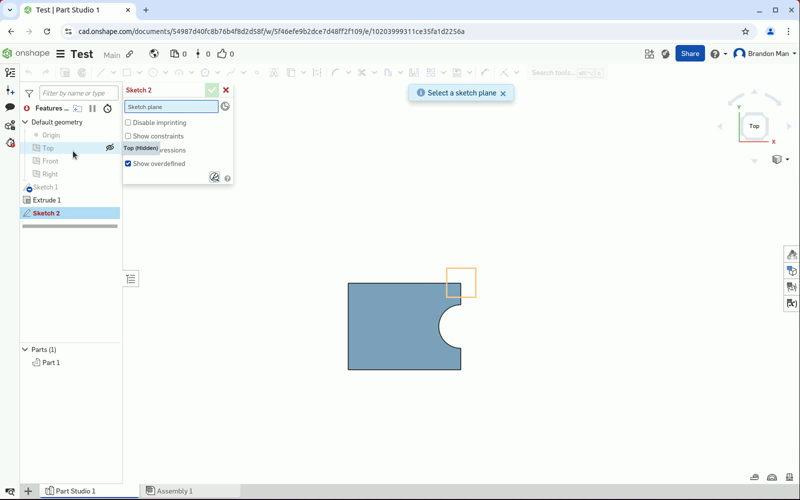
click(73, 150)
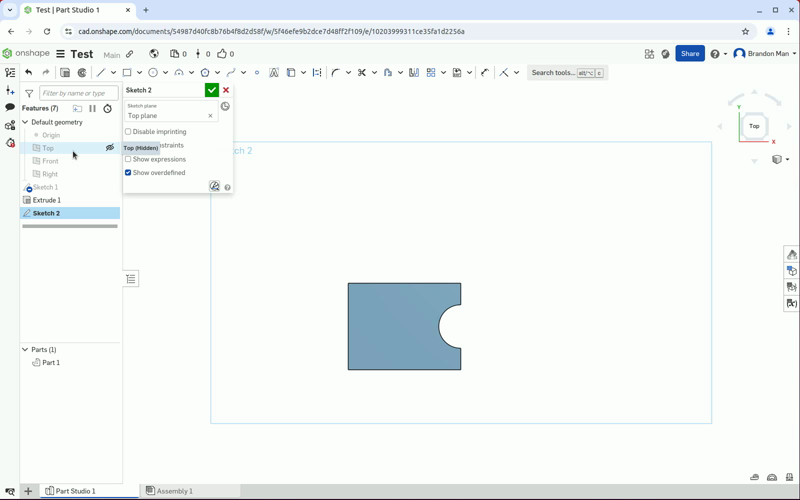
mouse_move(73, 352)
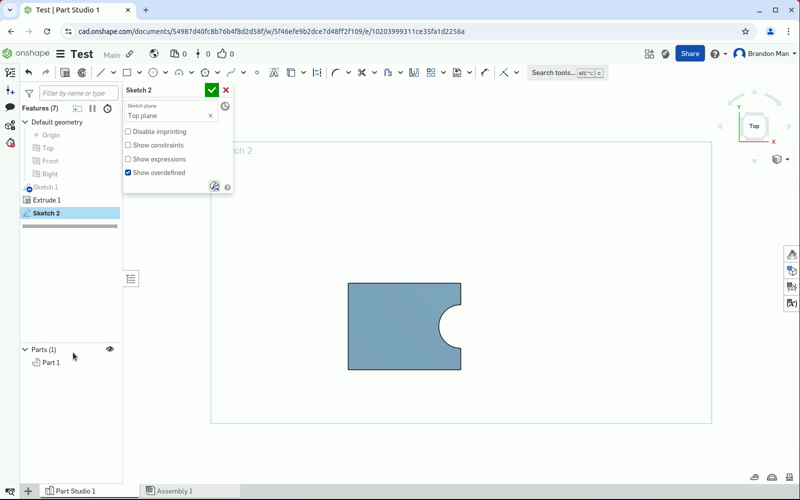
key(y)
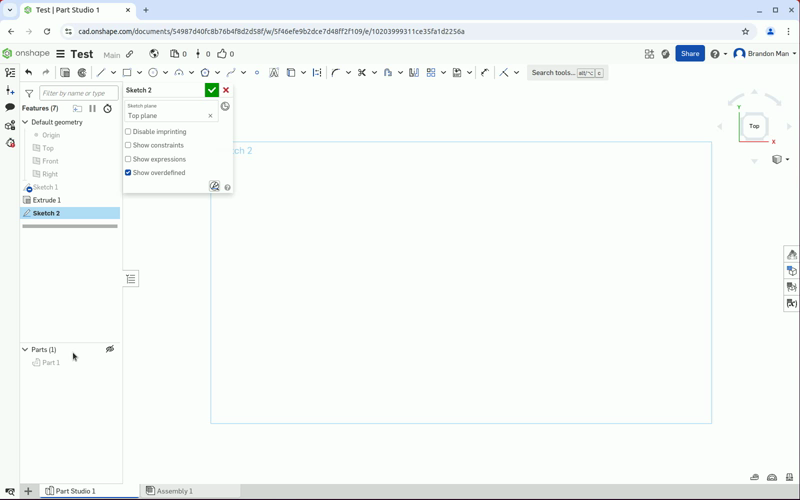
key(a)
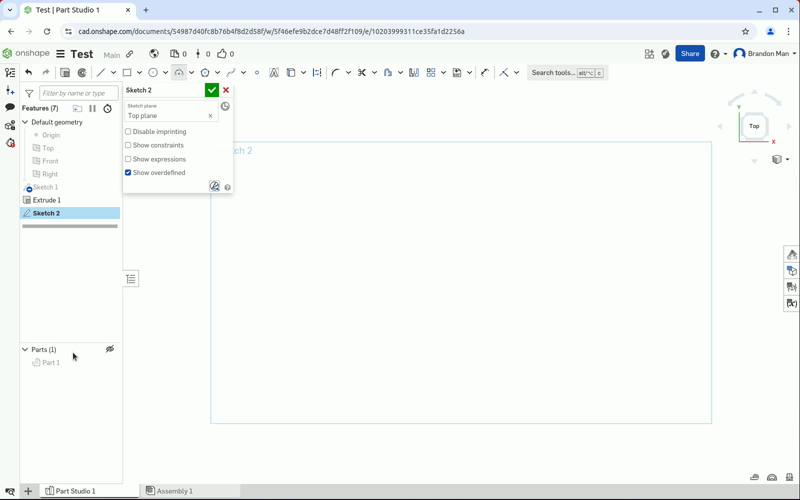
key_down(shift)
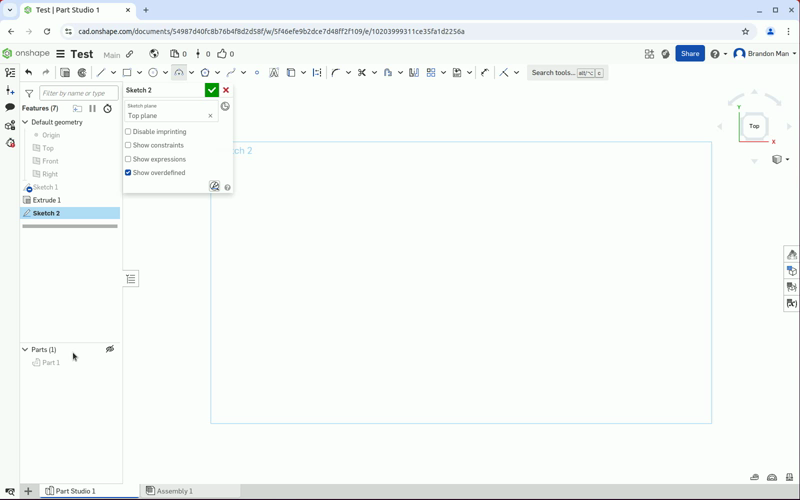
mouse_move(460, 369)
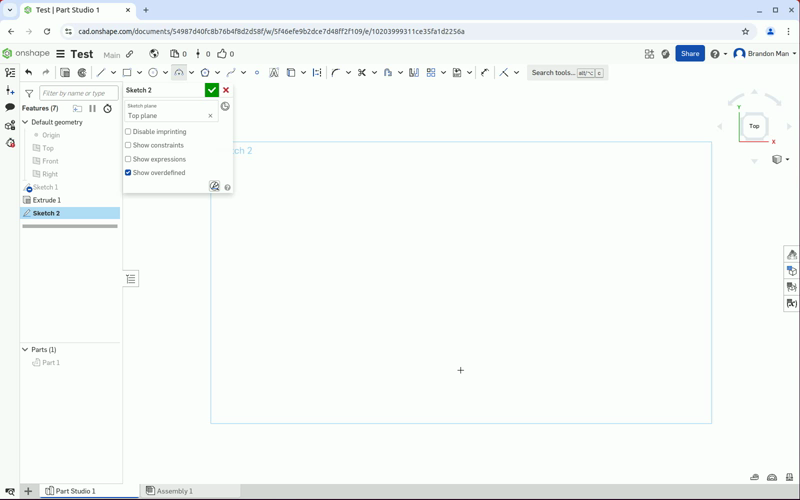
click(460, 369)
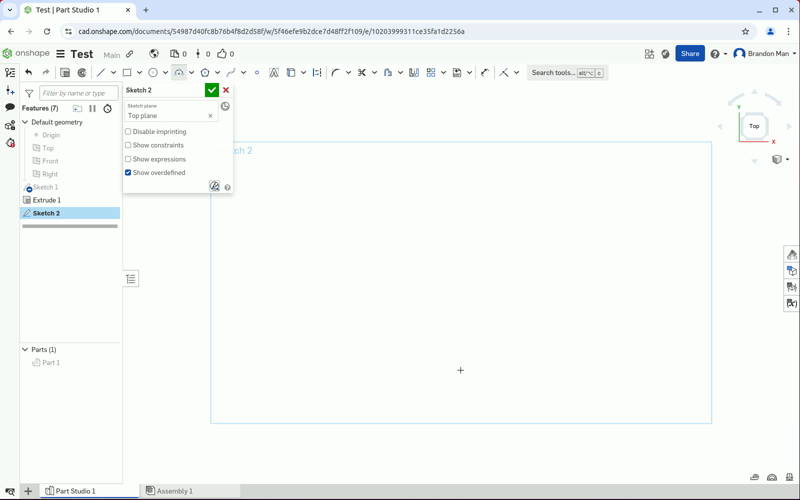
key_up(shift)
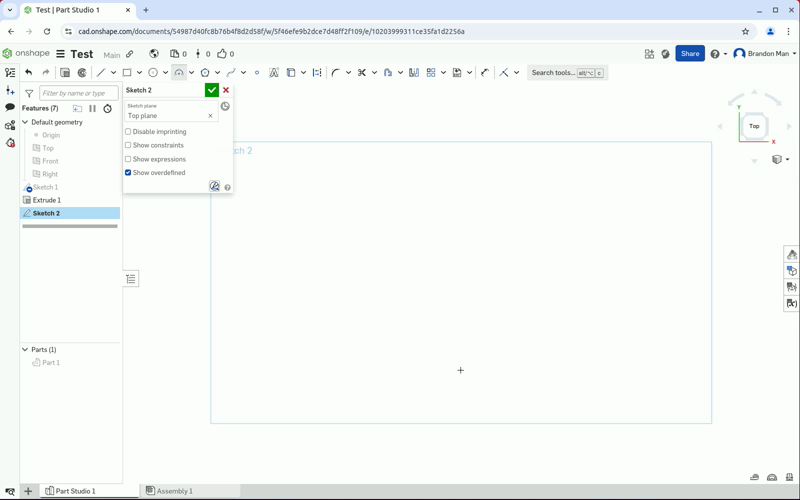
key_down(shift)
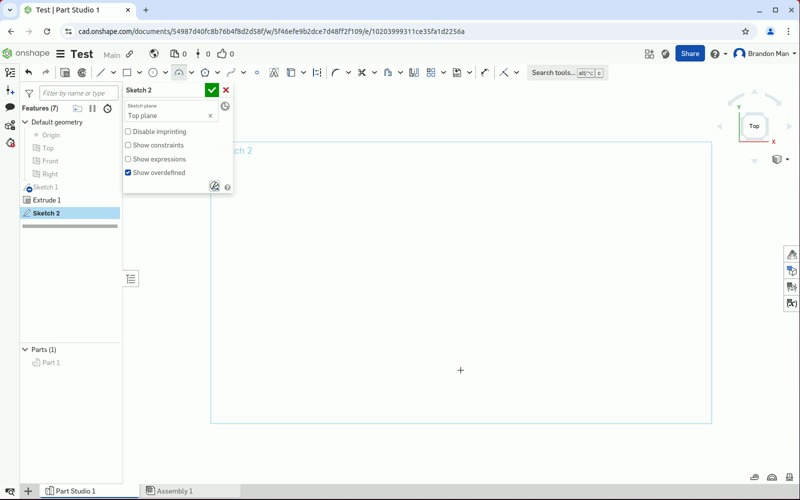
mouse_move(460, 283)
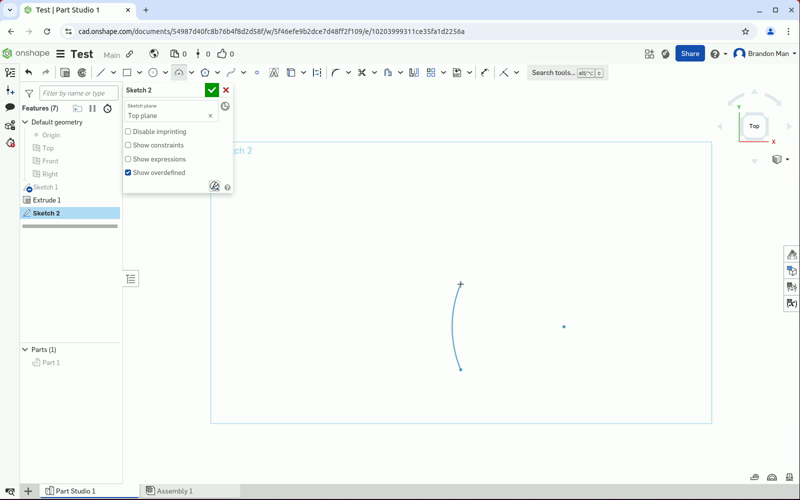
click(460, 283)
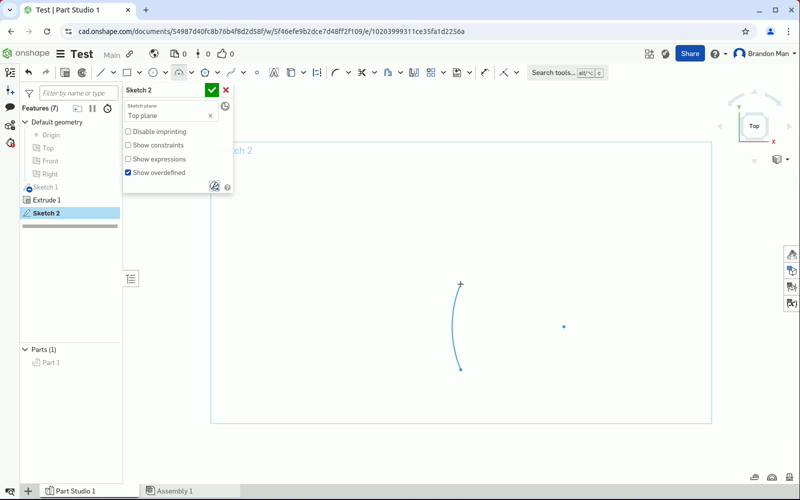
mouse_move(503, 326)
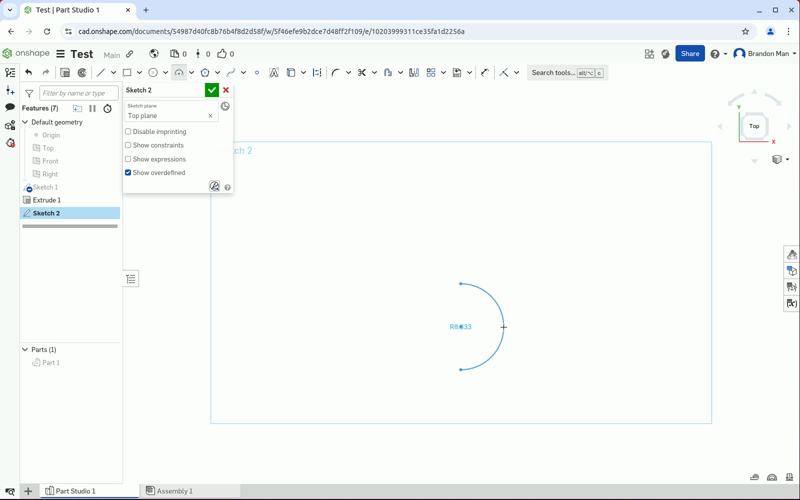
click(503, 326)
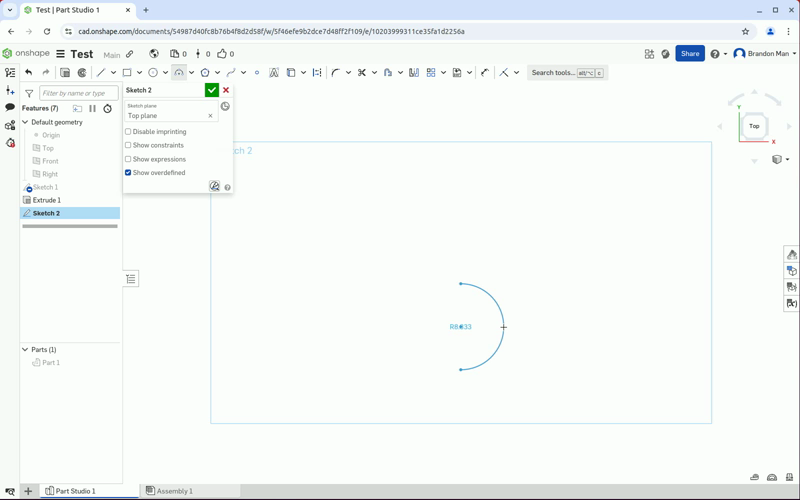
key_up(shift)
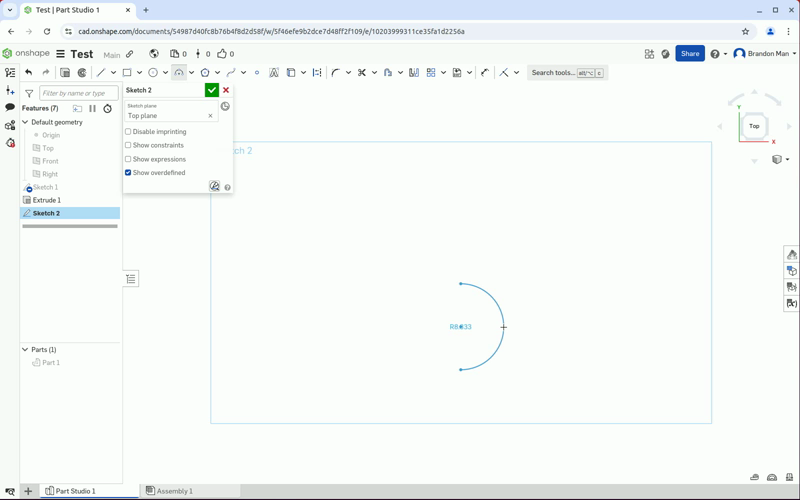
key(esc)
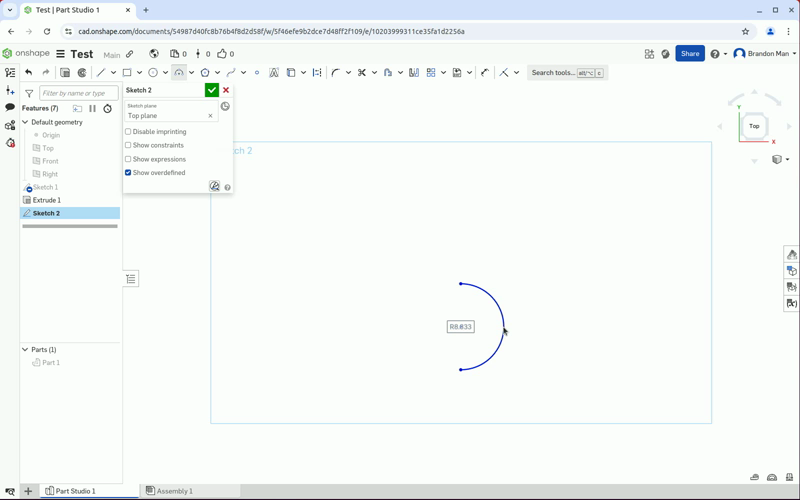
key(l)
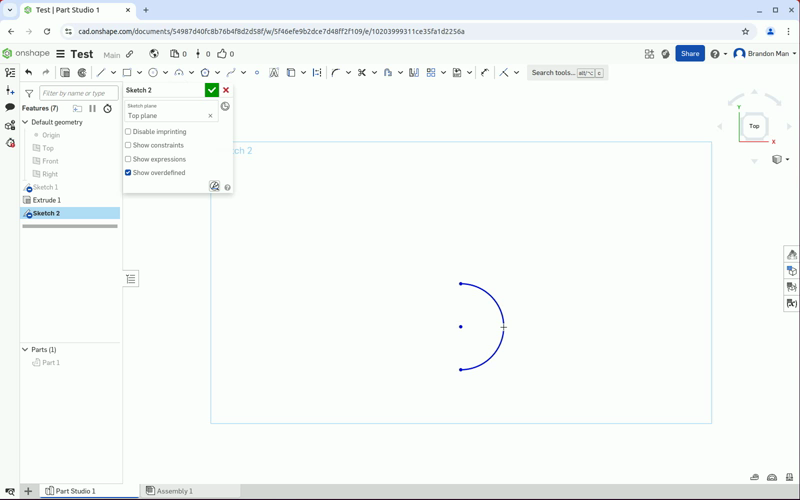
mouse_move(460, 283)
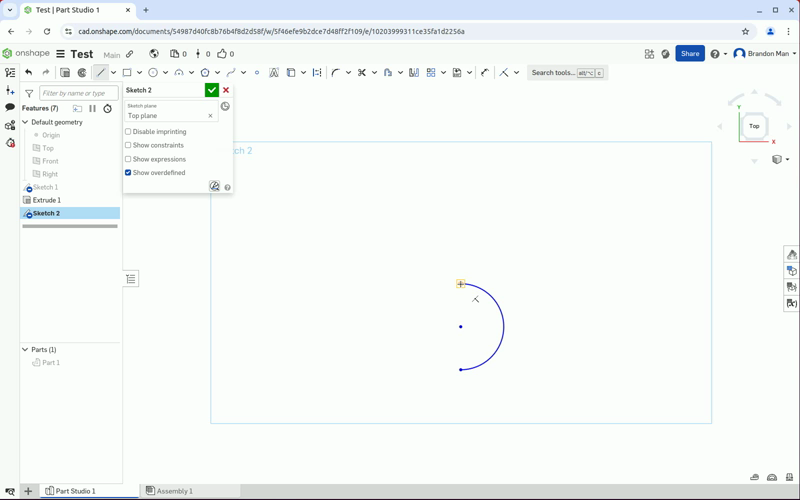
click(460, 283)
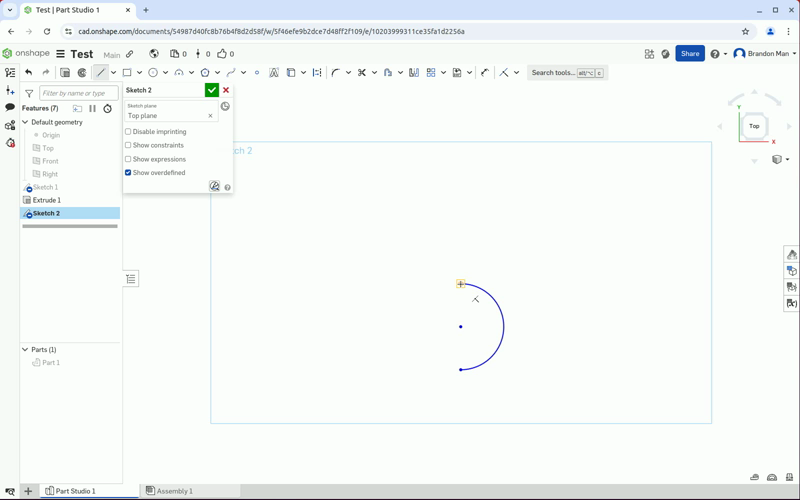
key_down(shift)
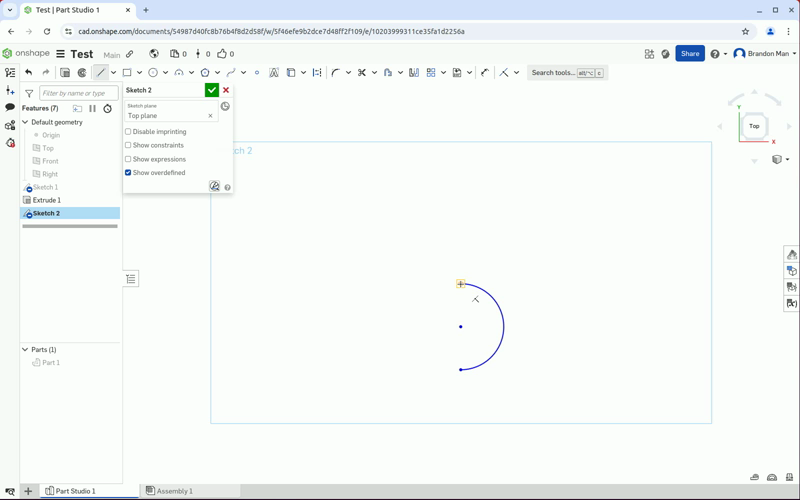
mouse_move(490, 283)
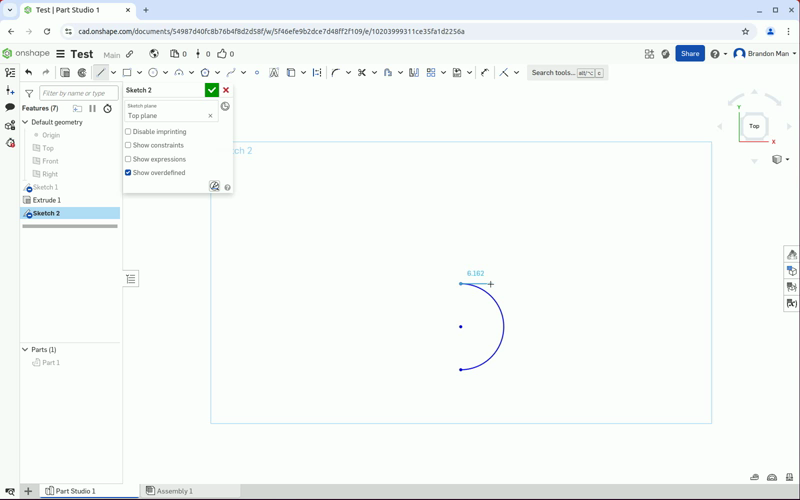
mouse_move(460, 305)
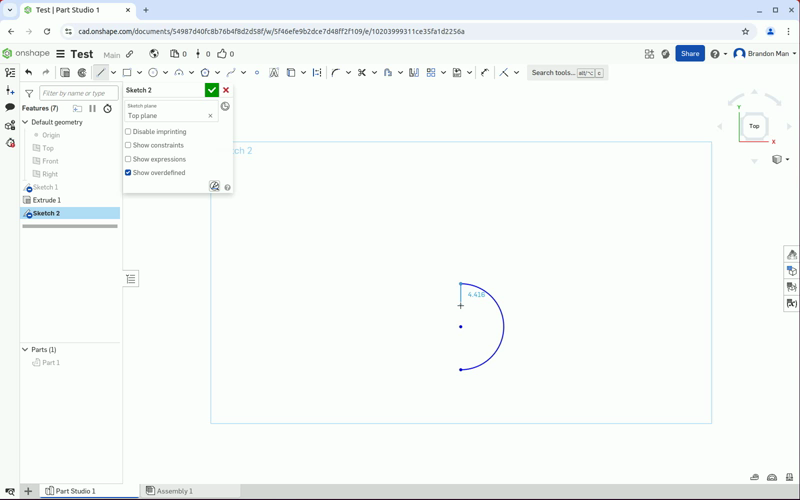
click(460, 305)
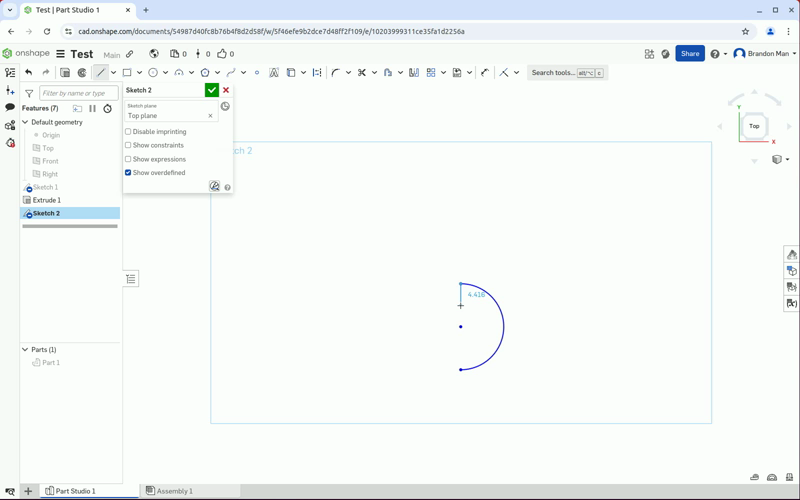
key_up(shift)
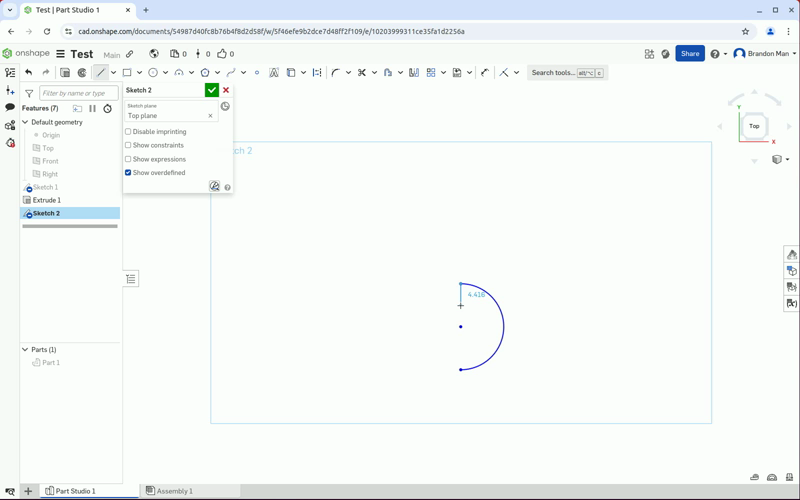
key(esc)
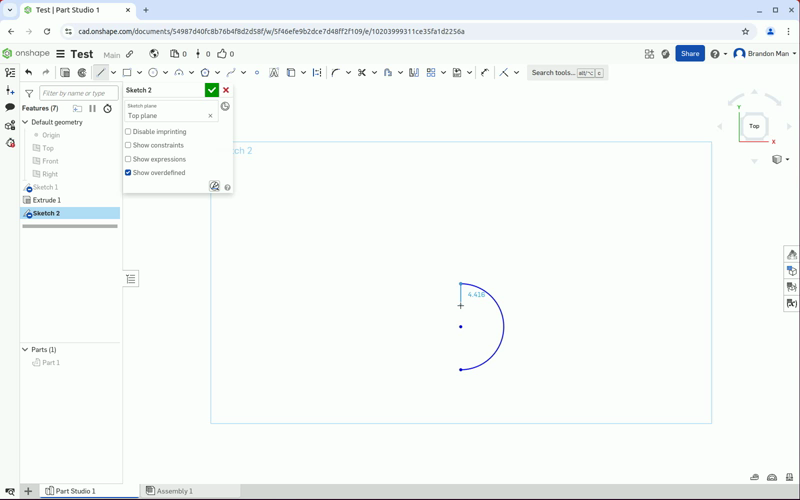
key(a)
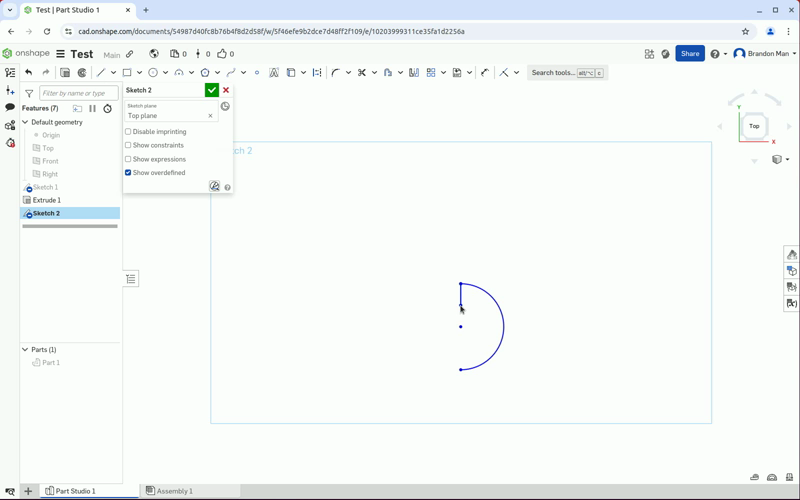
mouse_move(460, 305)
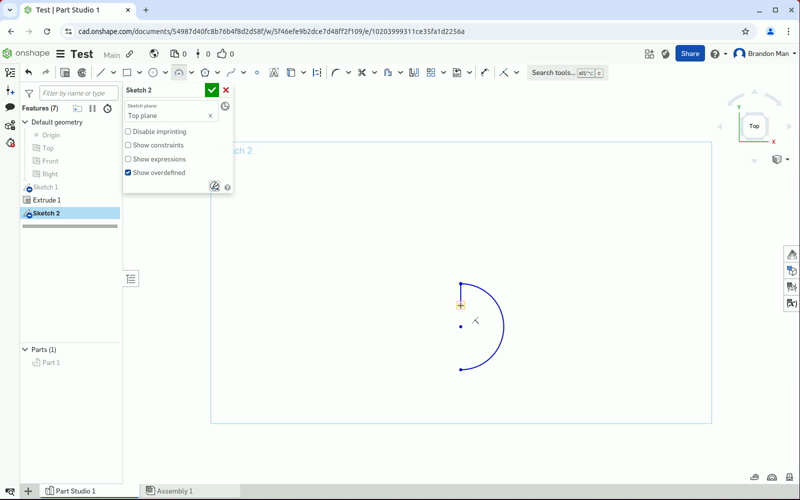
click(460, 305)
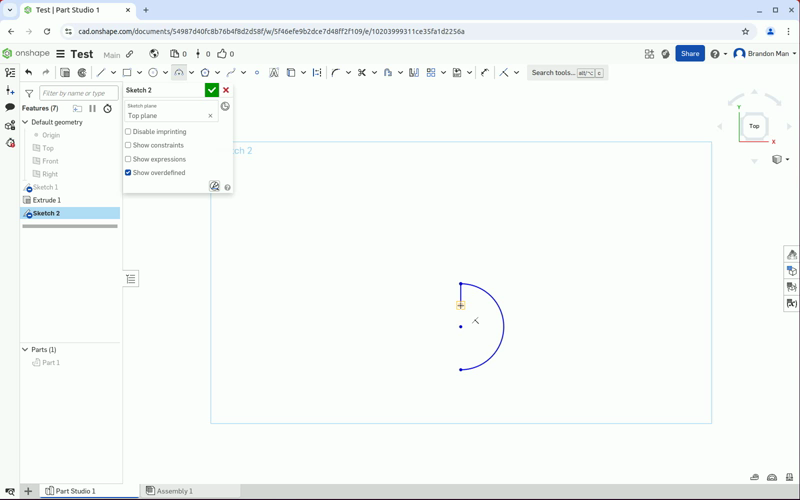
key_down(shift)
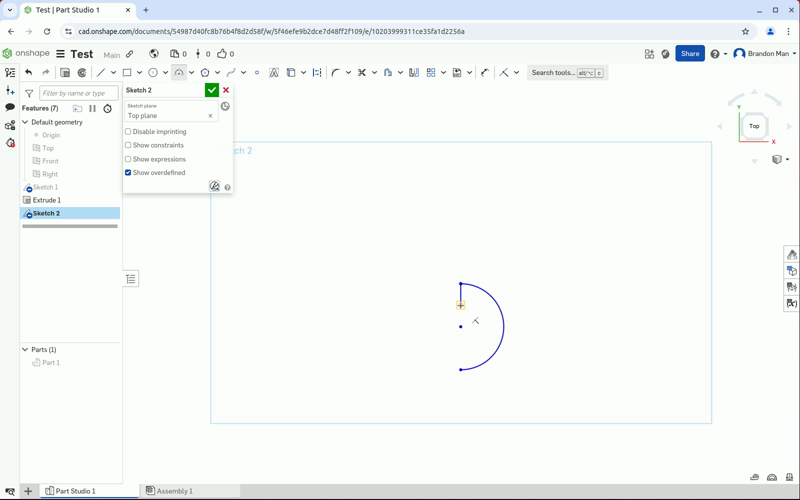
mouse_move(460, 348)
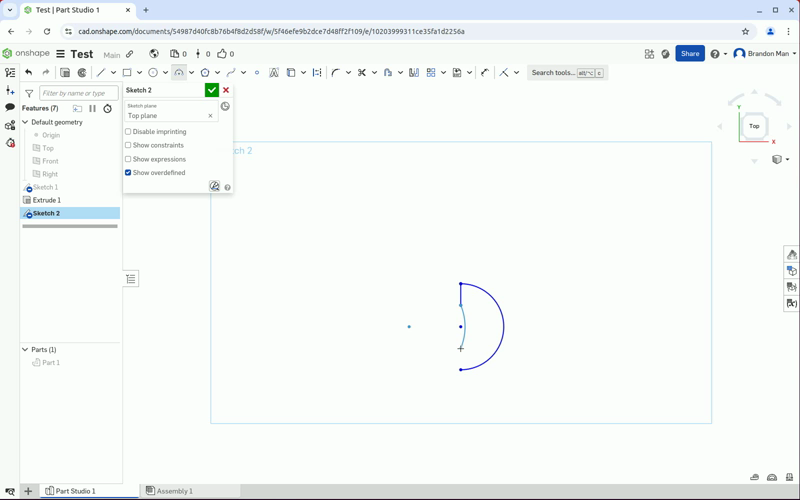
click(460, 348)
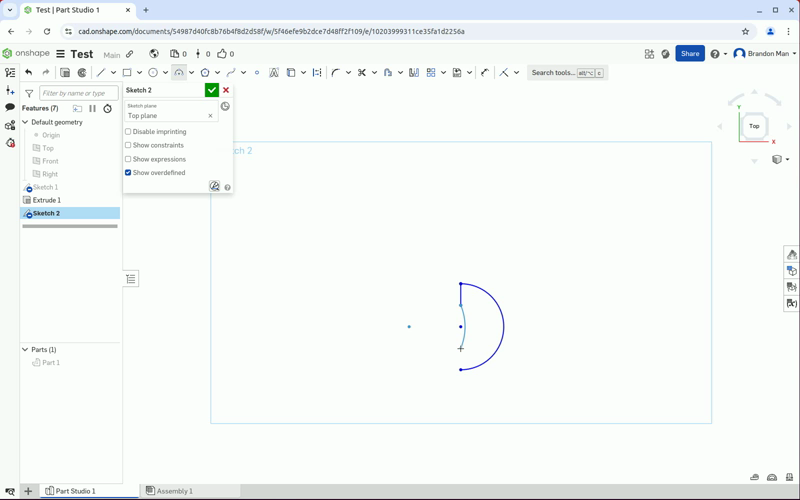
mouse_move(482, 326)
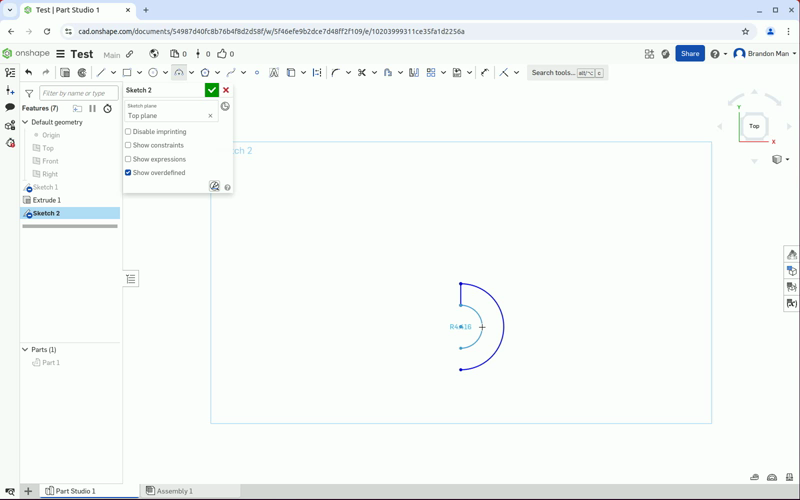
click(482, 326)
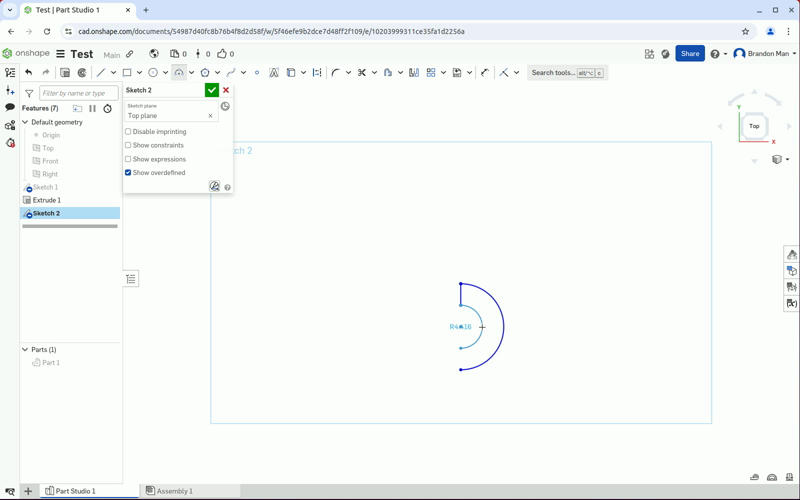
key_up(shift)
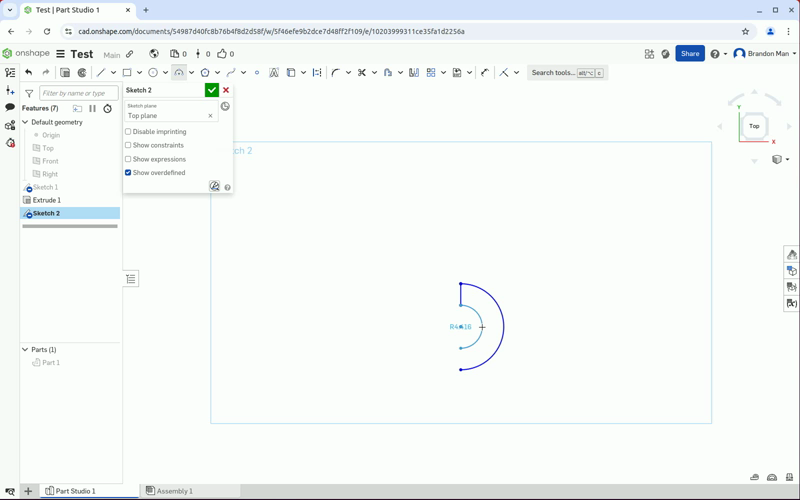
key(esc)
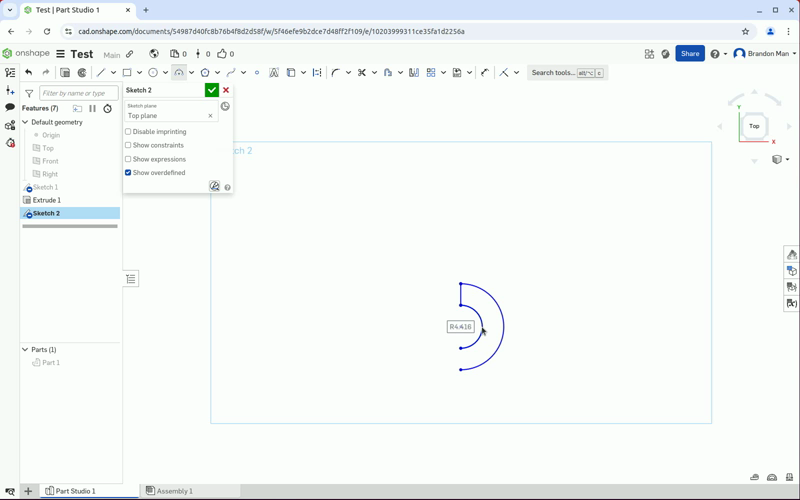
key(l)
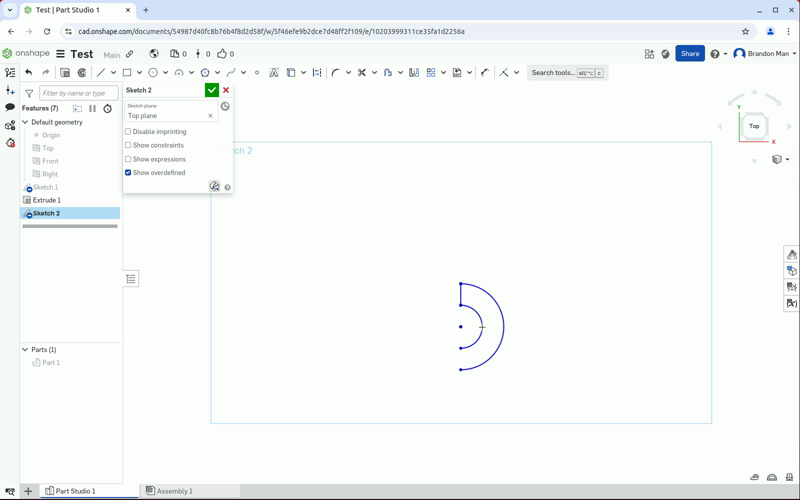
mouse_move(460, 348)
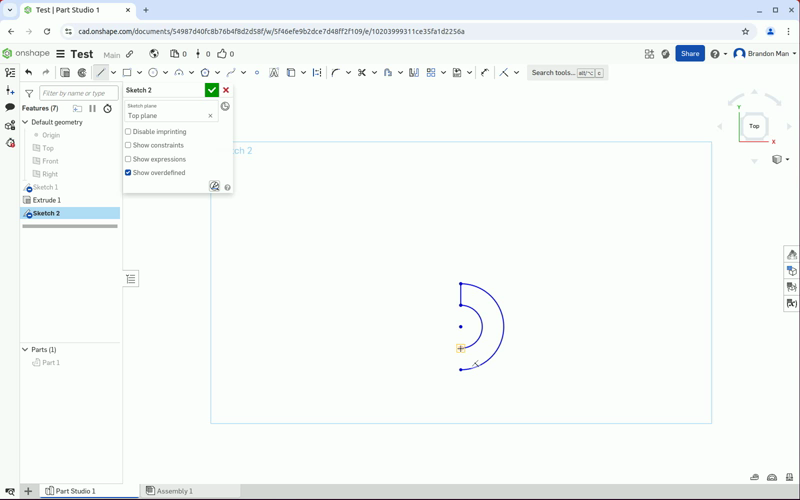
click(460, 348)
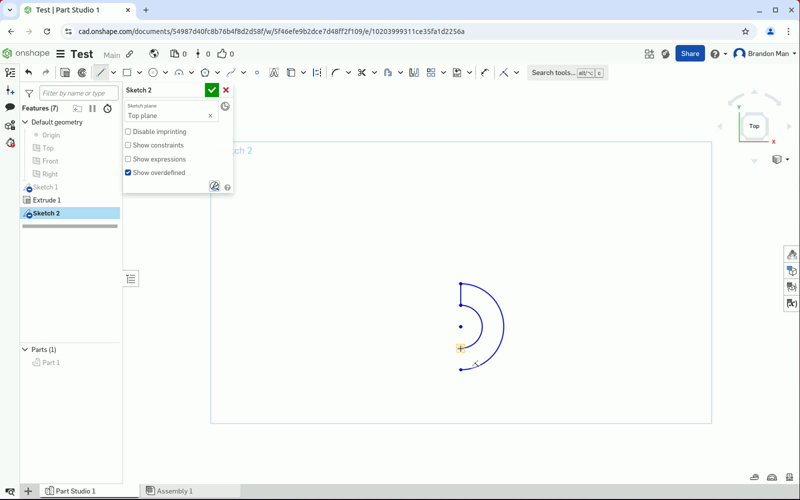
mouse_move(490, 348)
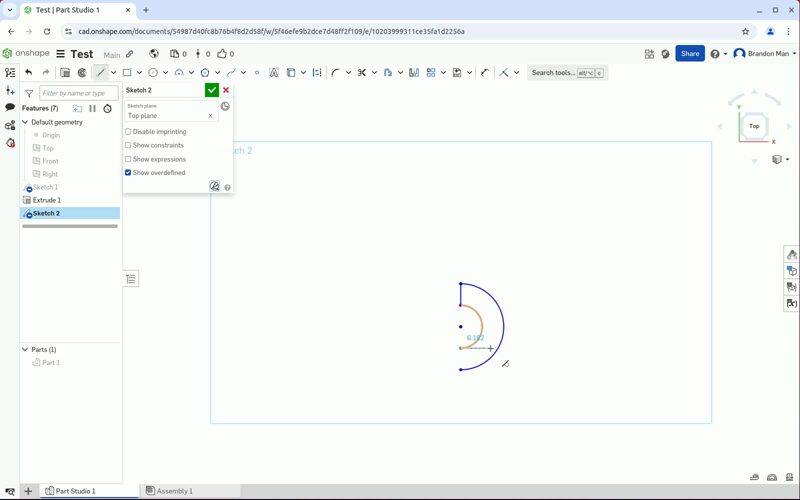
key_down(shift)
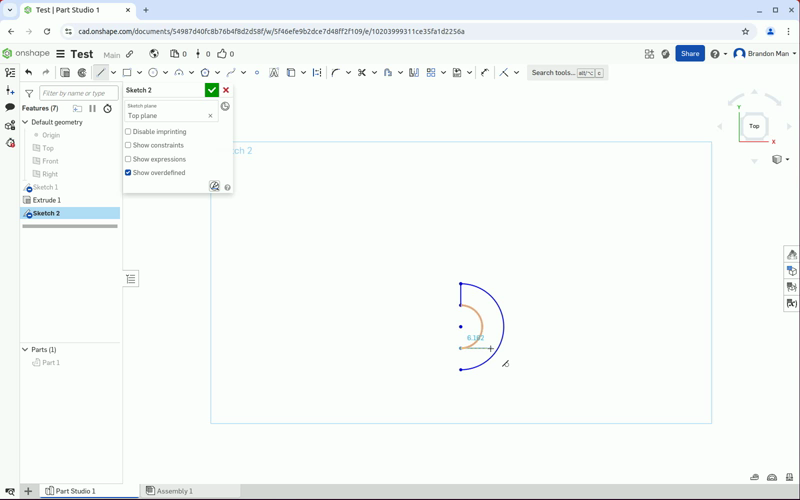
mouse_move(460, 369)
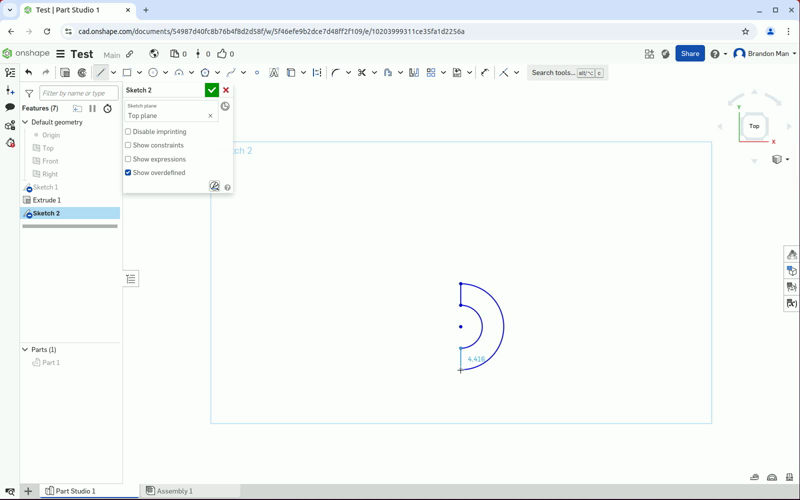
key_up(shift)
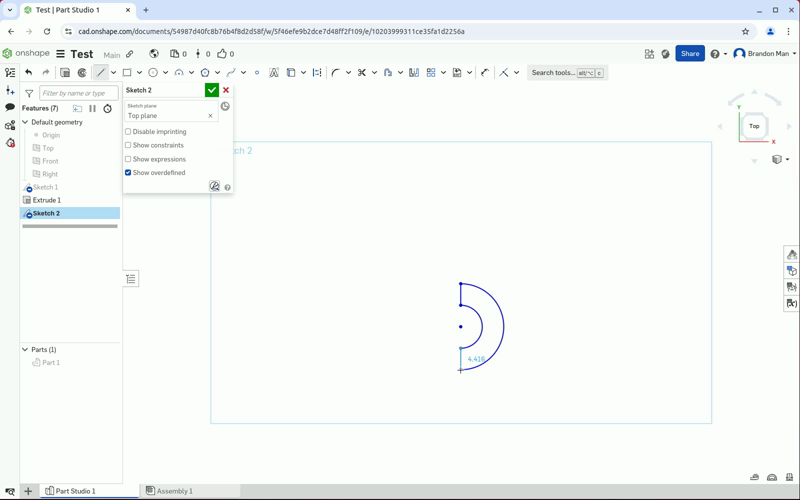
click(460, 369)
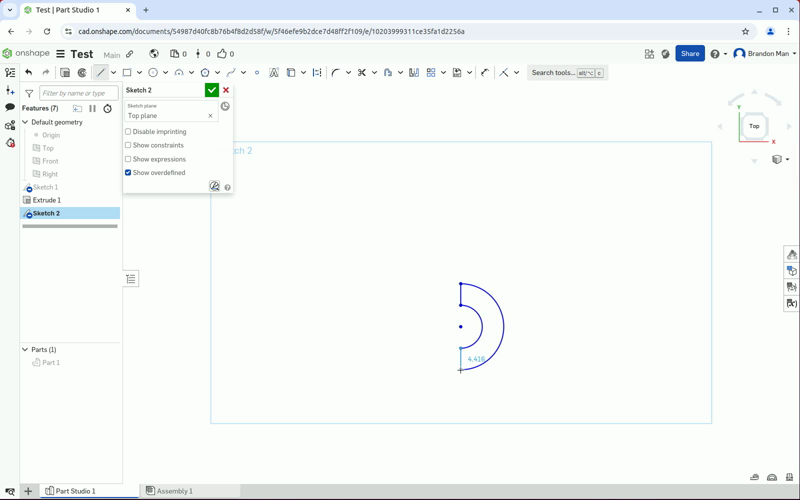
key(esc)
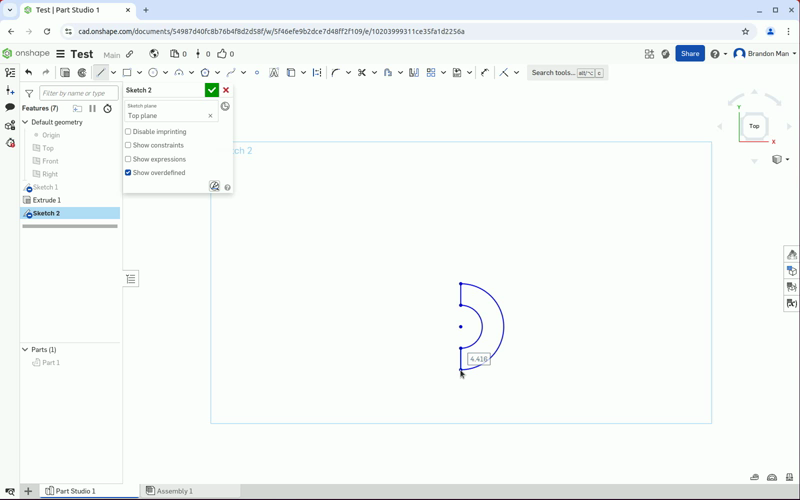
mouse_move(478, 333)
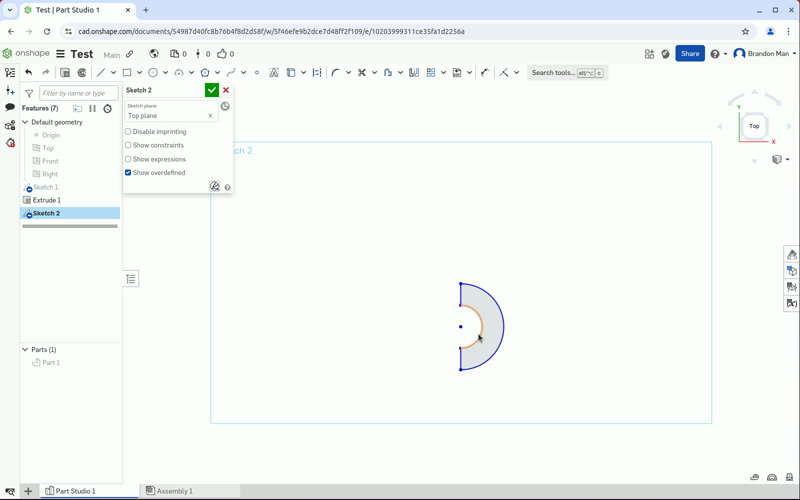
scroll(6)
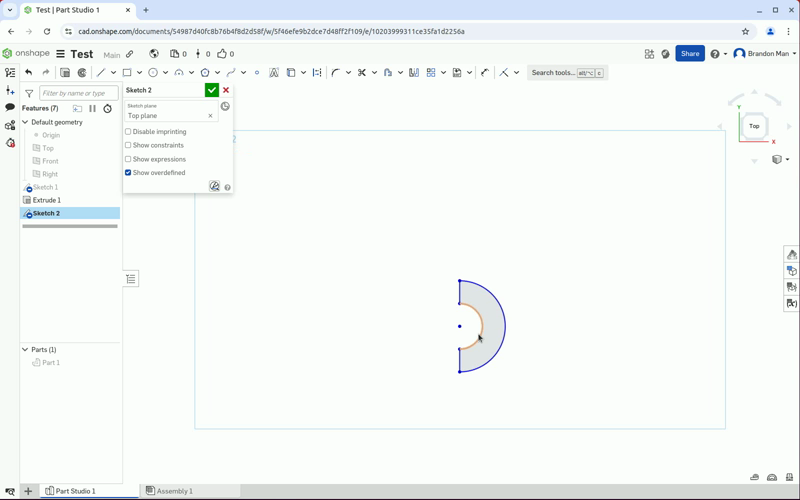
scroll(6)
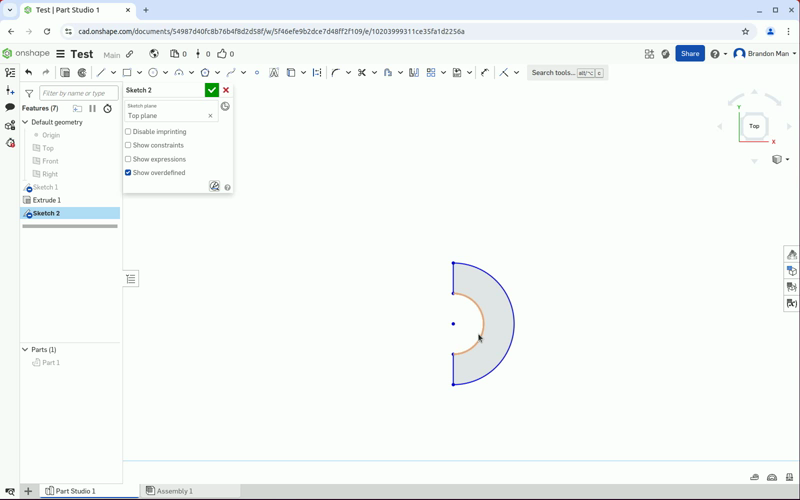
scroll(6)
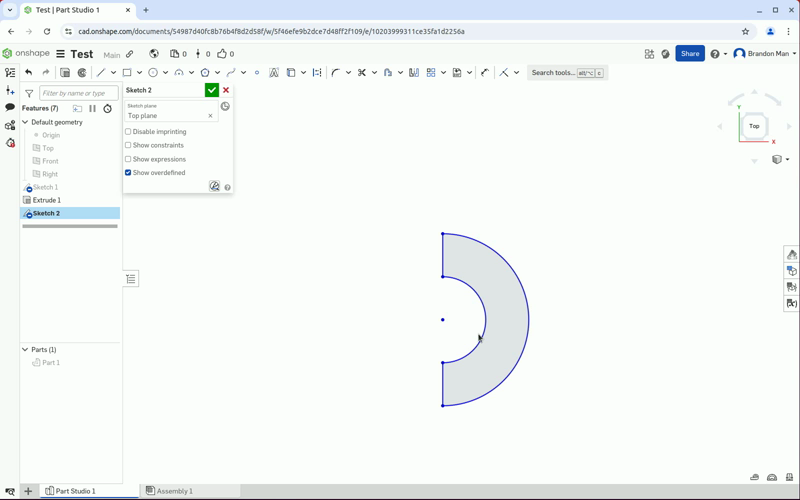
scroll(6)
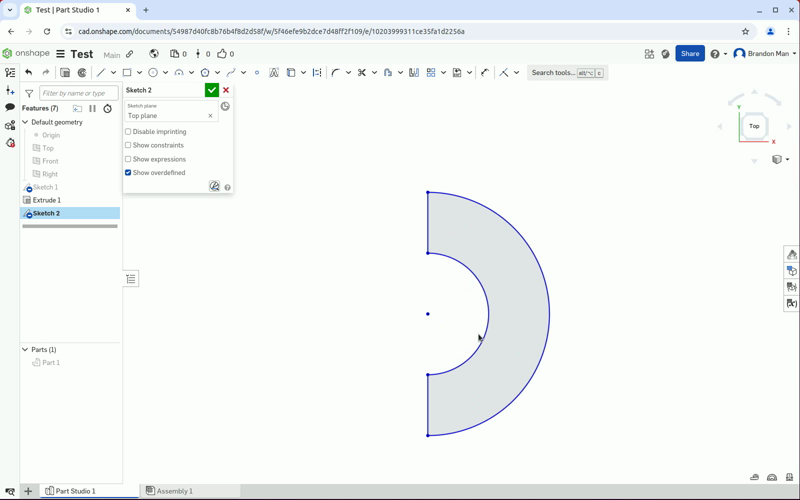
scroll(6)
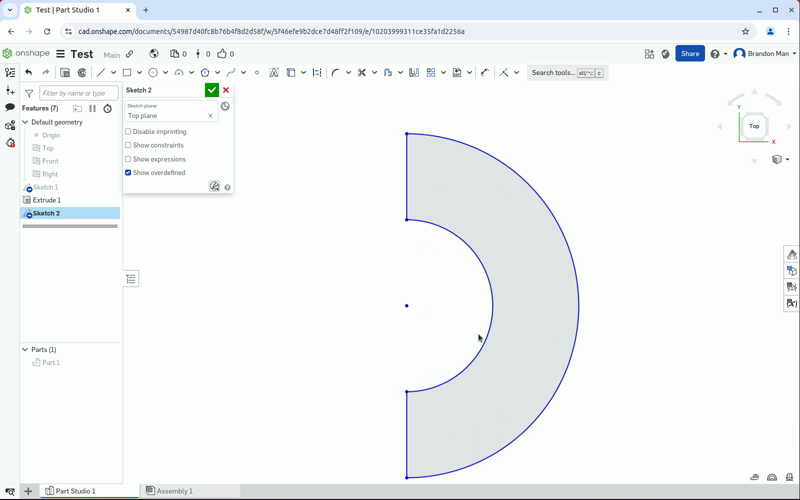
scroll(6)
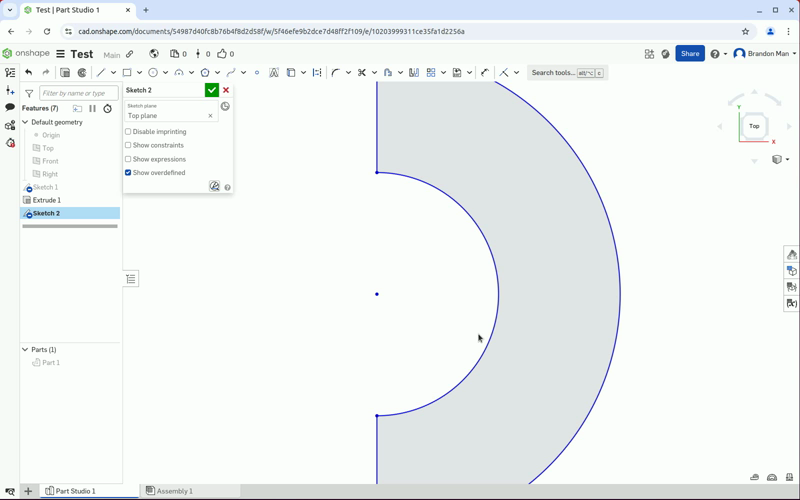
scroll(6)
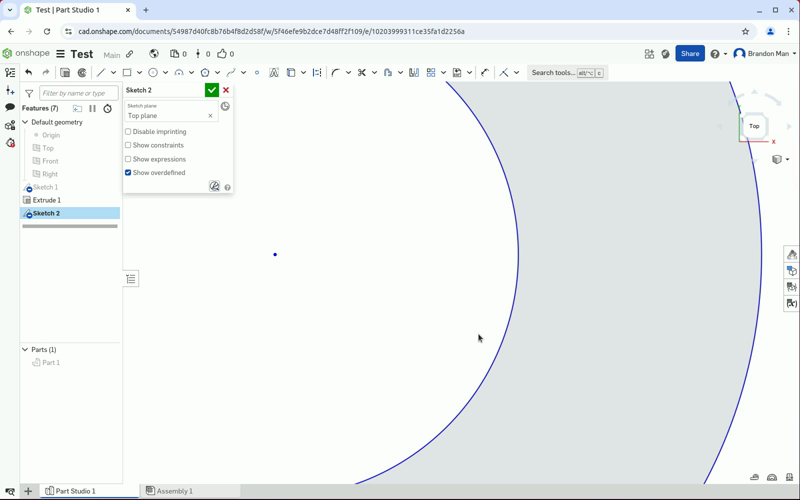
click(478, 333)
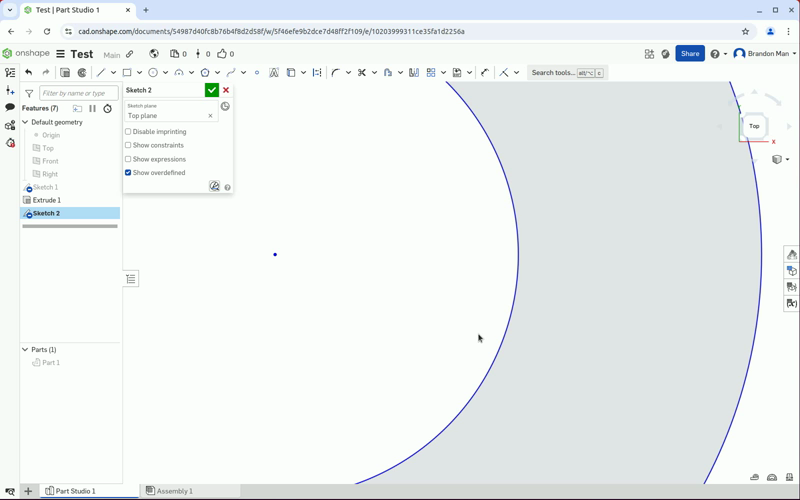
scroll(-6)
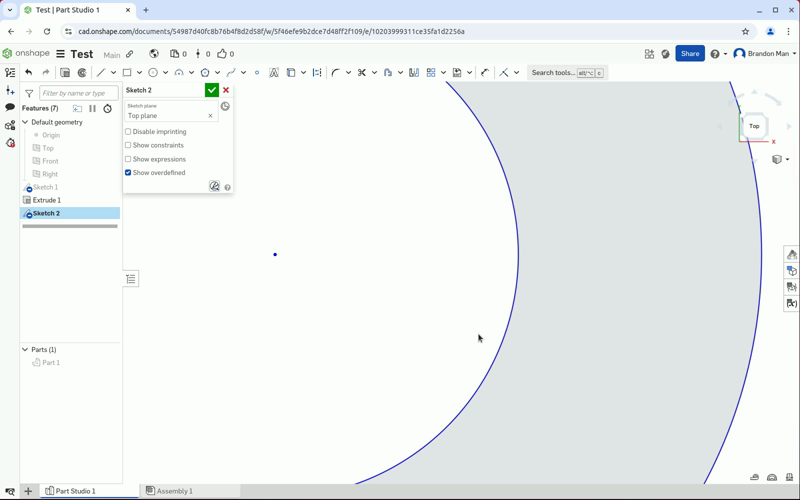
scroll(-6)
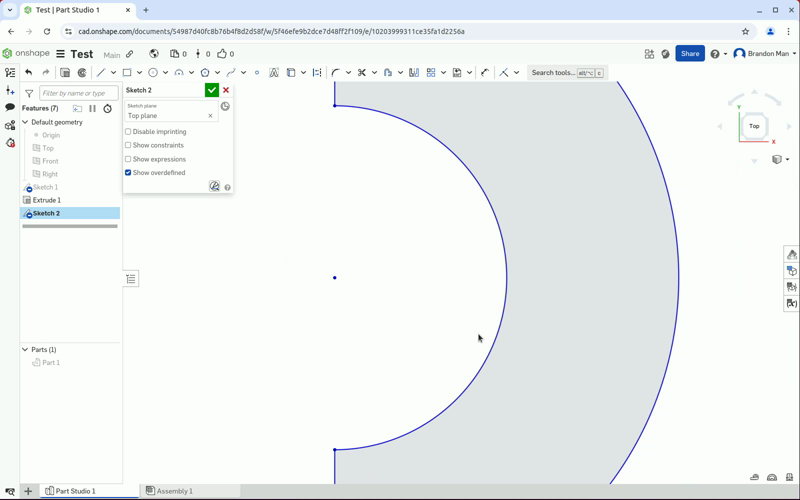
scroll(-6)
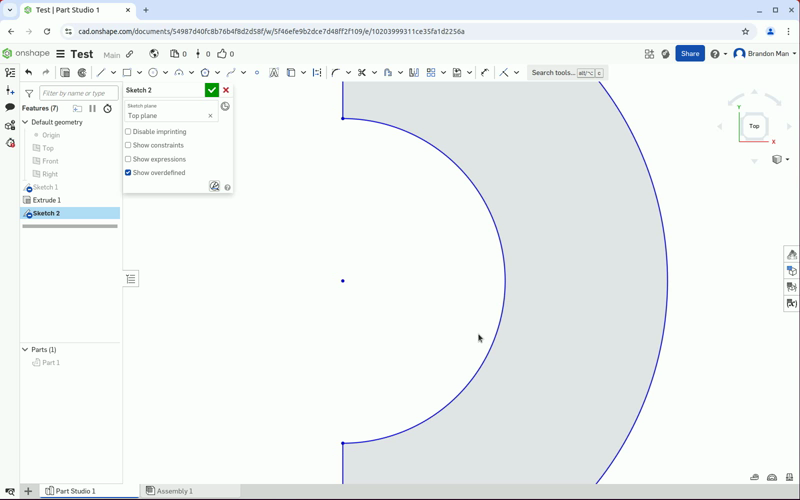
scroll(-6)
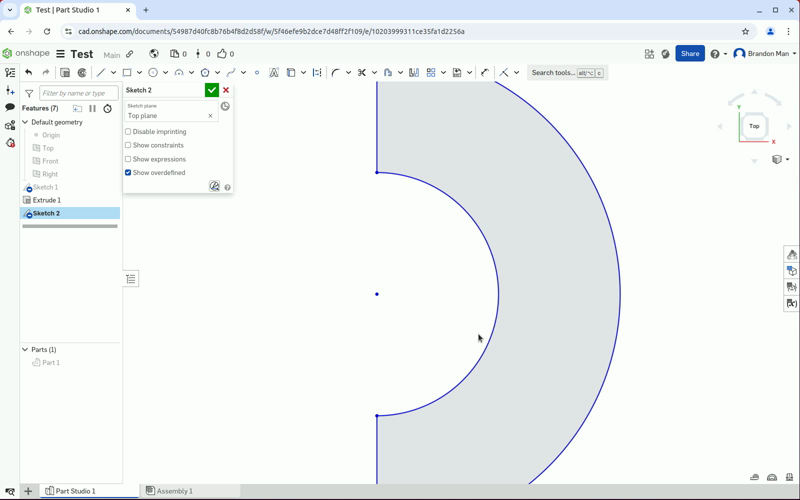
scroll(-6)
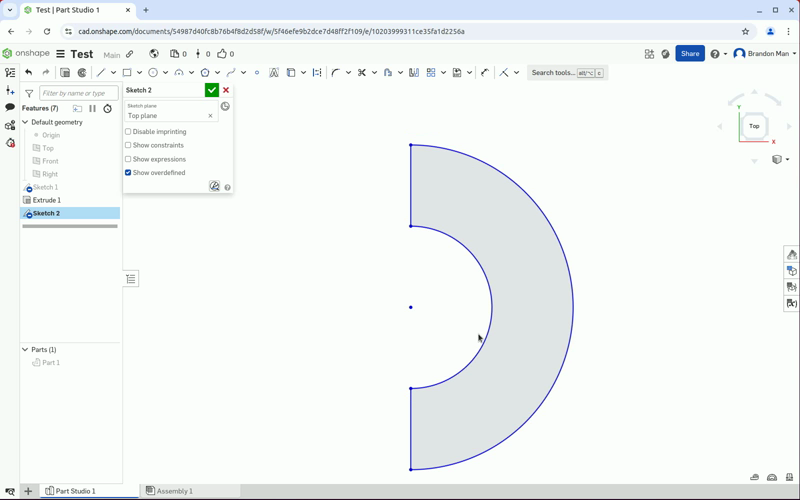
scroll(-6)
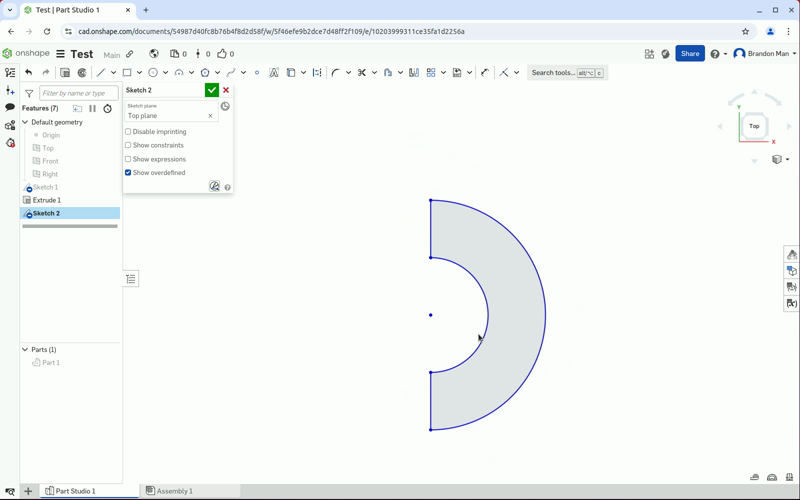
scroll(-6)
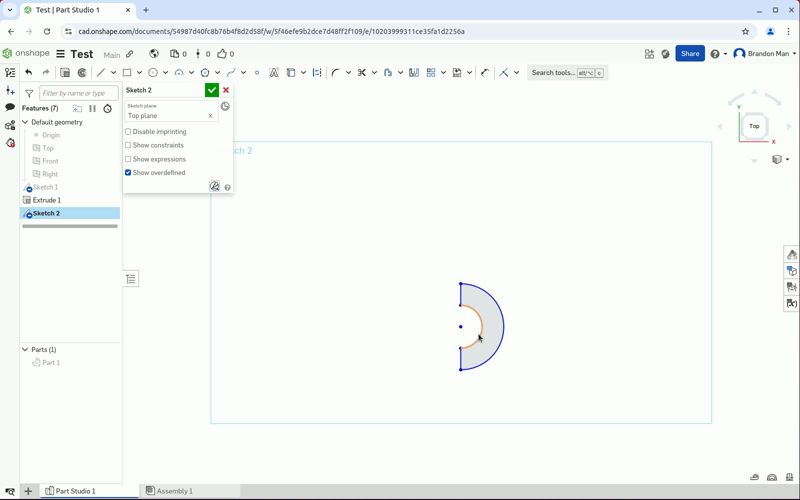
mouse_move(73, 352)
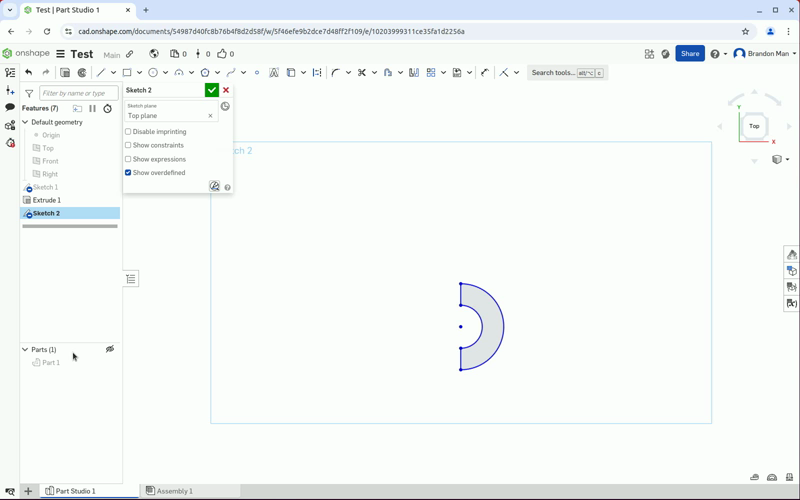
key(shift+y)
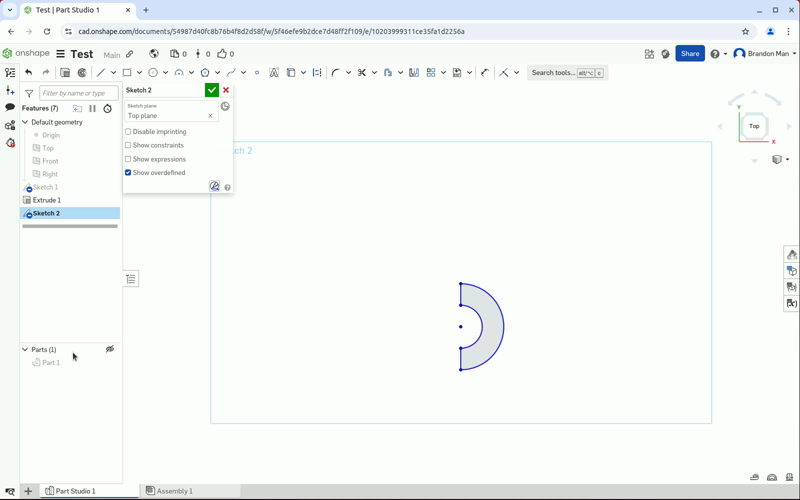
key(shift+e)
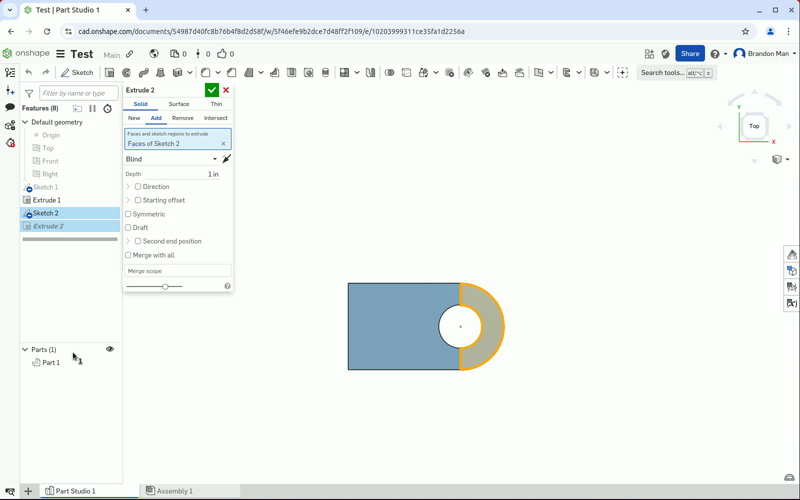
mouse_move(143, 106)
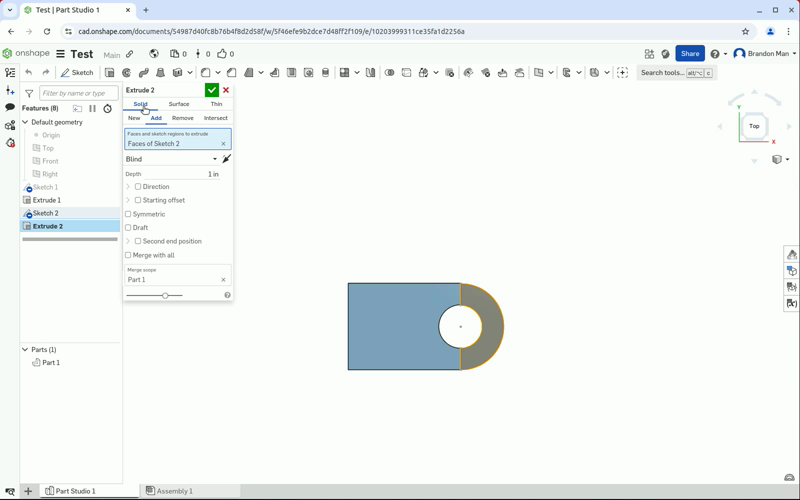
click(143, 106)
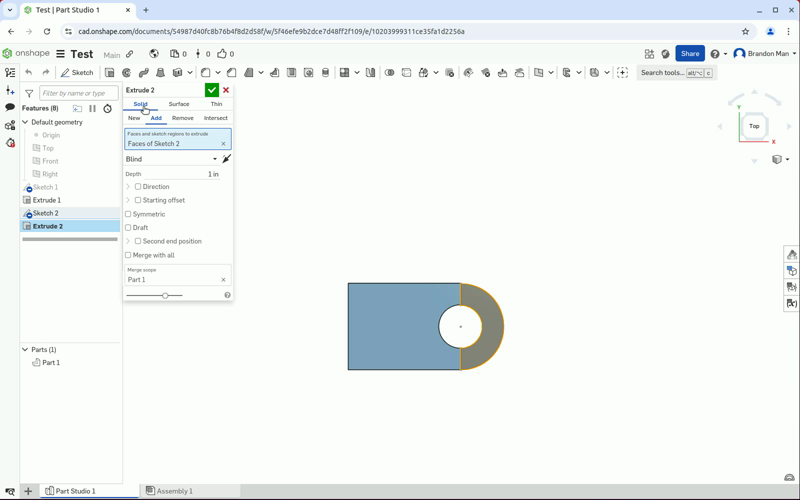
mouse_move(137, 120)
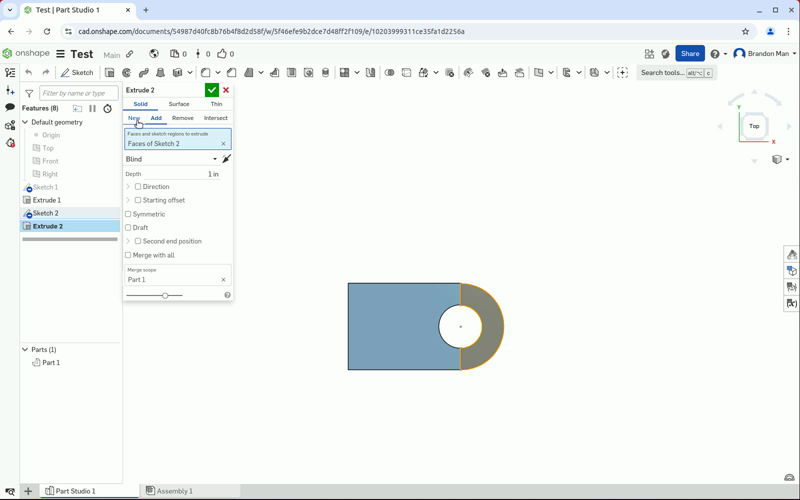
click(137, 120)
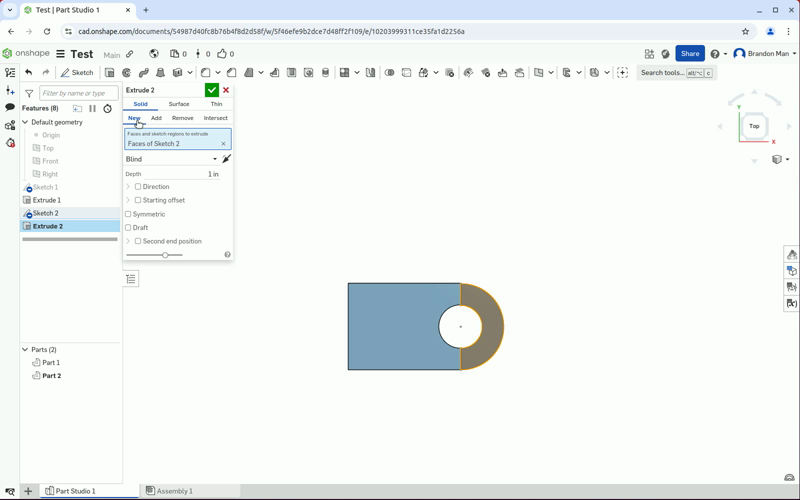
key(tab, 4)
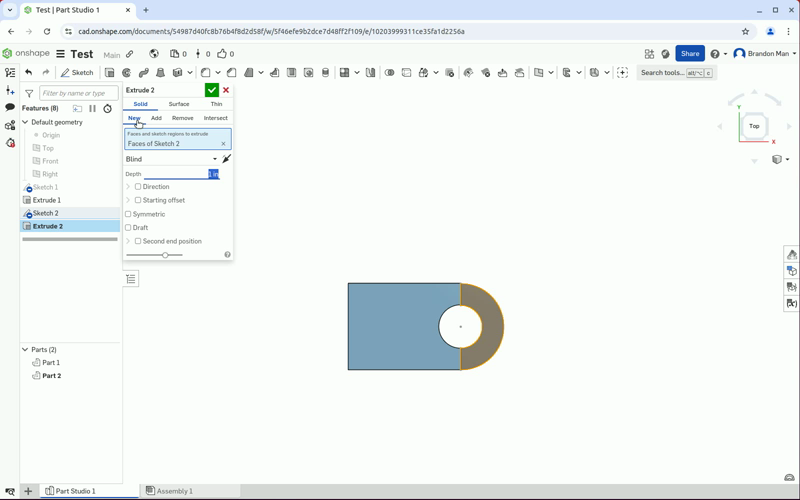
text(4.333)
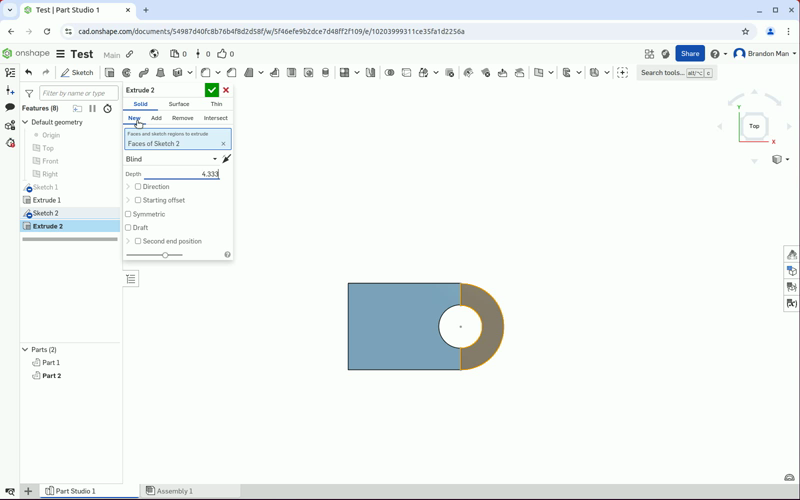
key(enter)
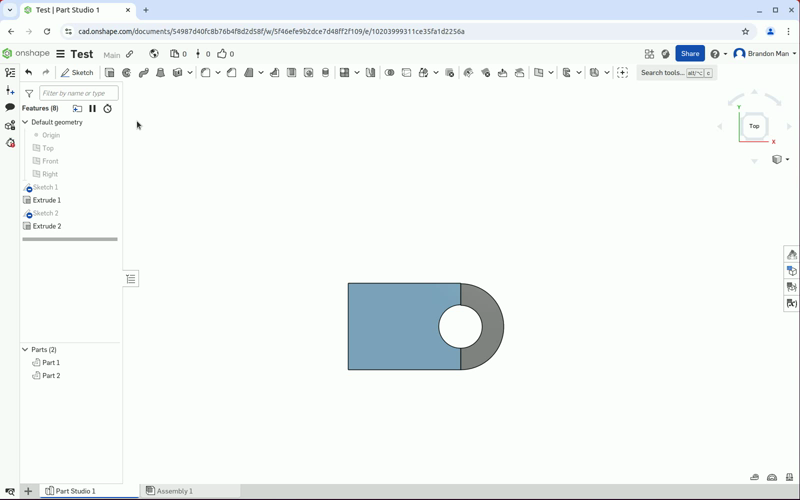
key(shift+h)
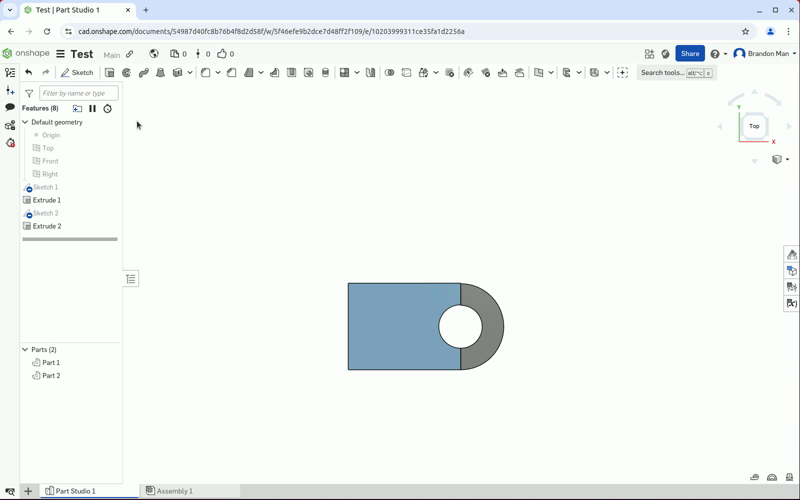
key(shift+h)
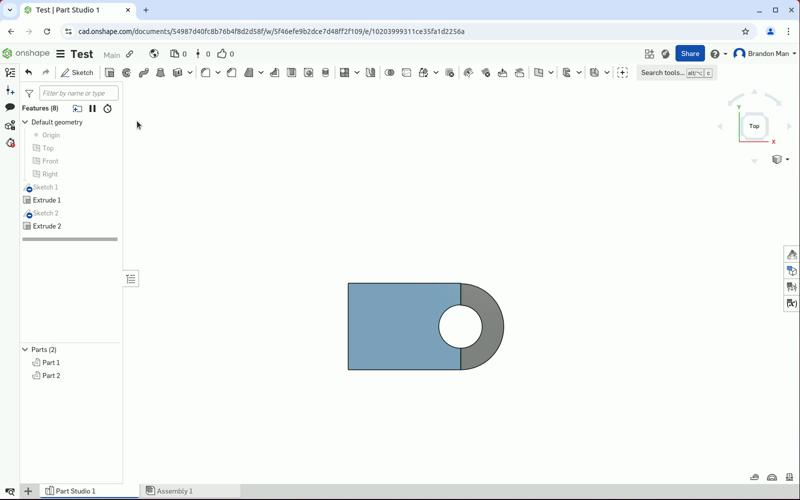
mouse_move(73, 189)
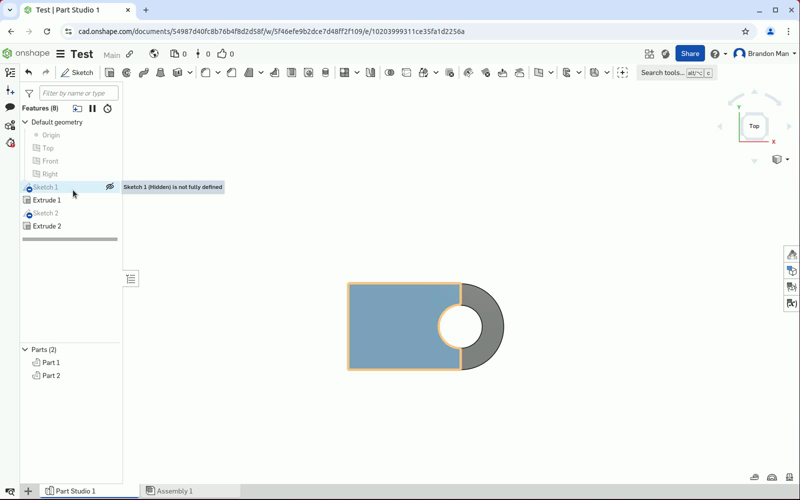
click(73, 189)
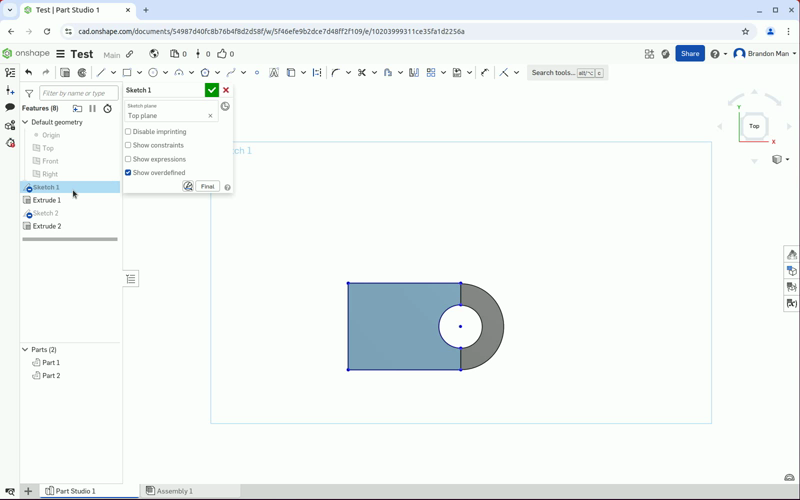
mouse_move(229, 92)
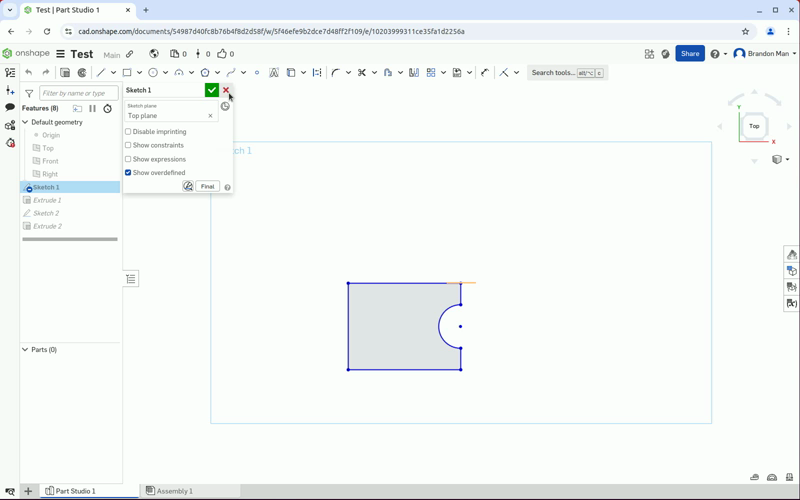
click(229, 92)
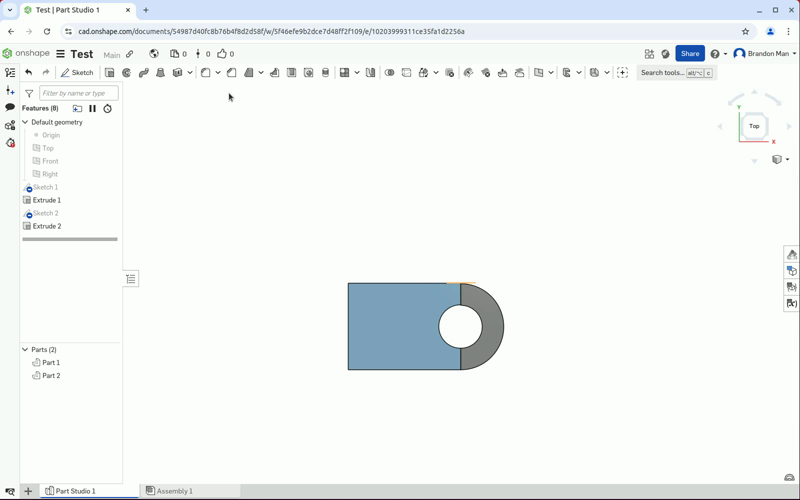
mouse_move(541, 75)
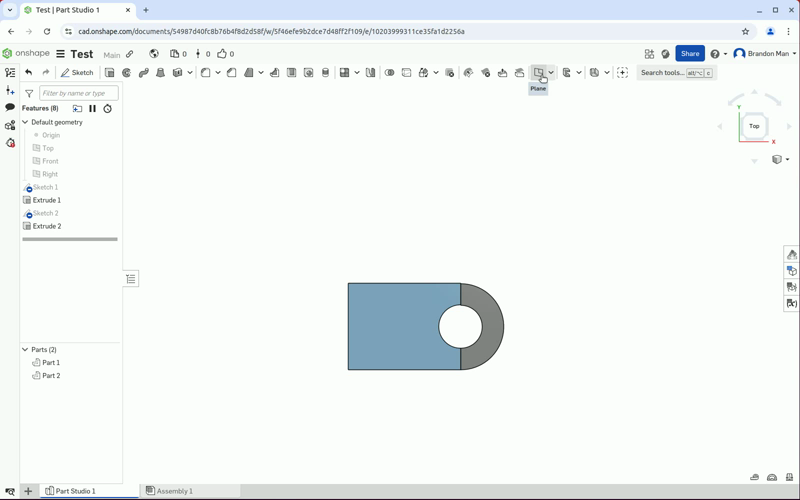
click(541, 75)
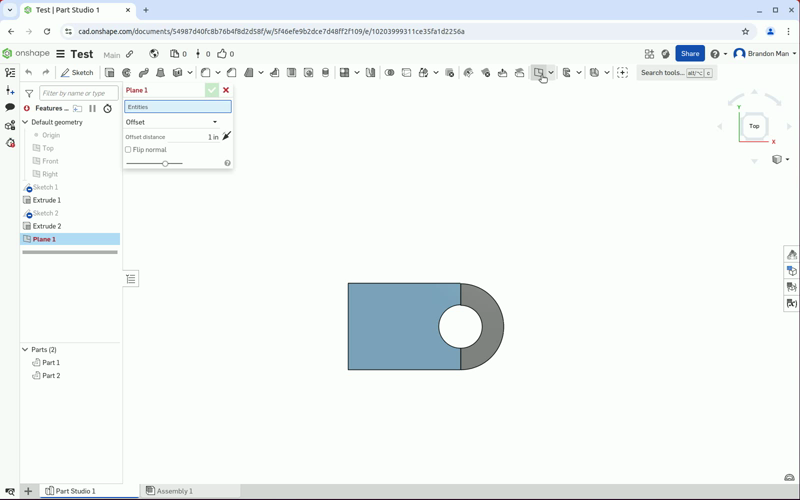
mouse_move(73, 150)
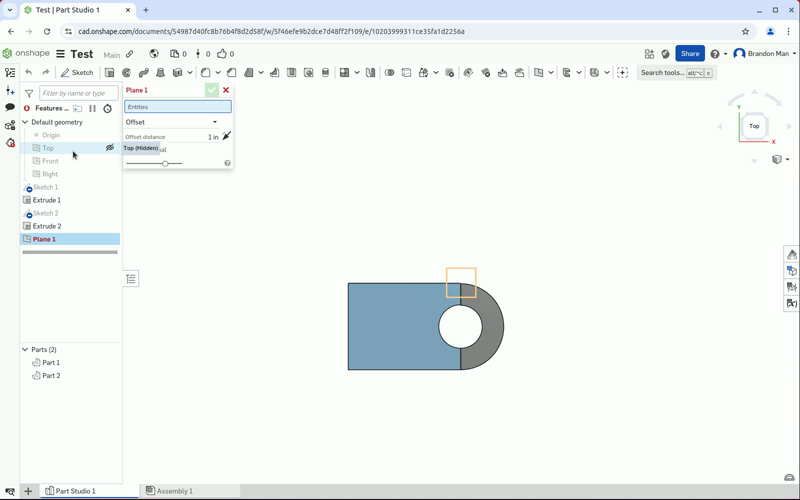
click(73, 150)
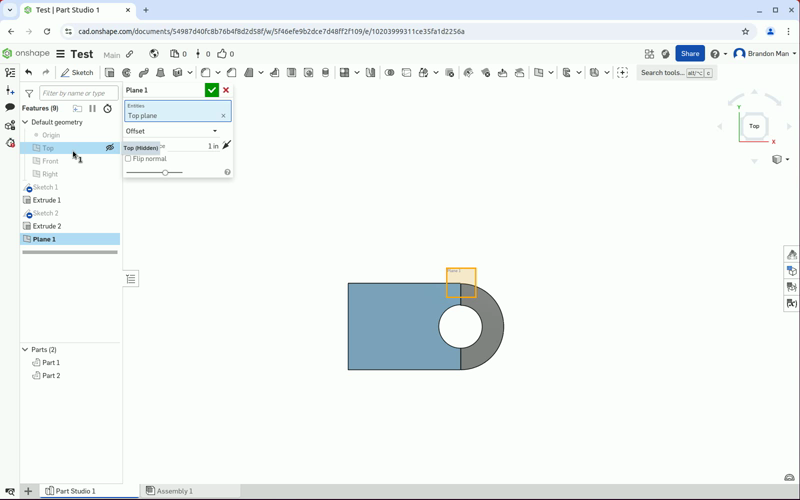
key(tab, 2)
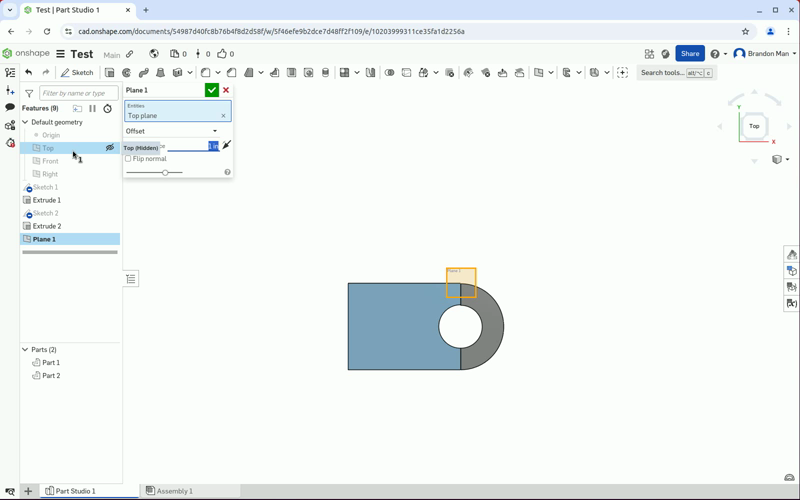
text(4.344)
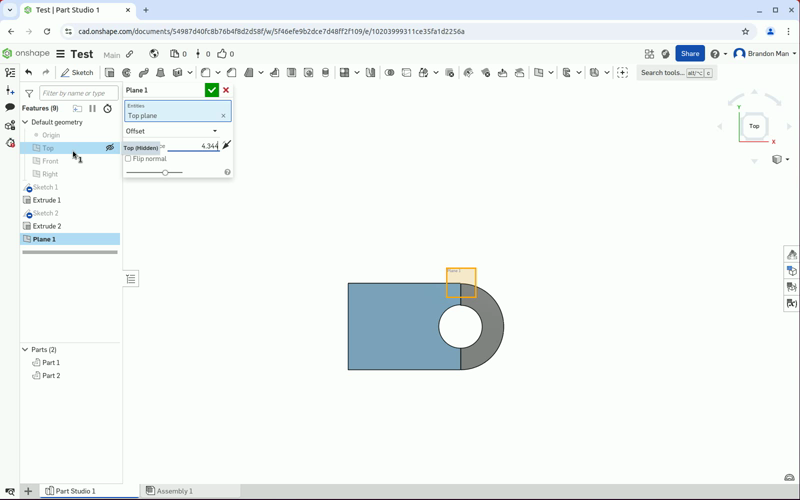
key(enter, 2)
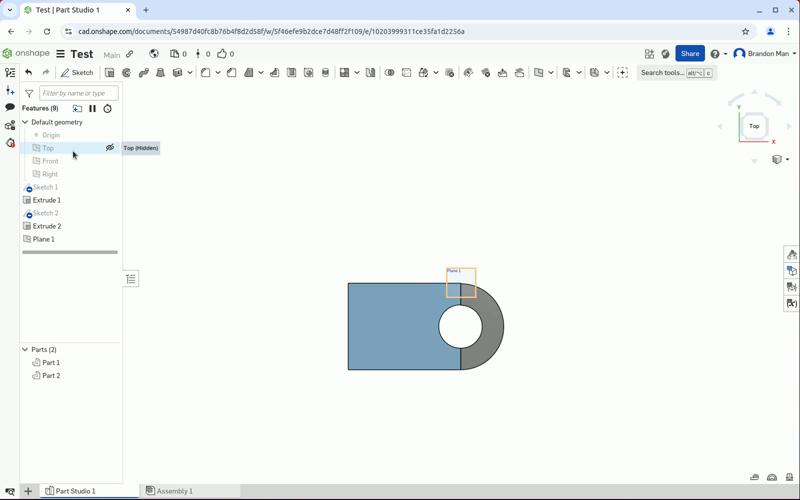
key(shift+s)
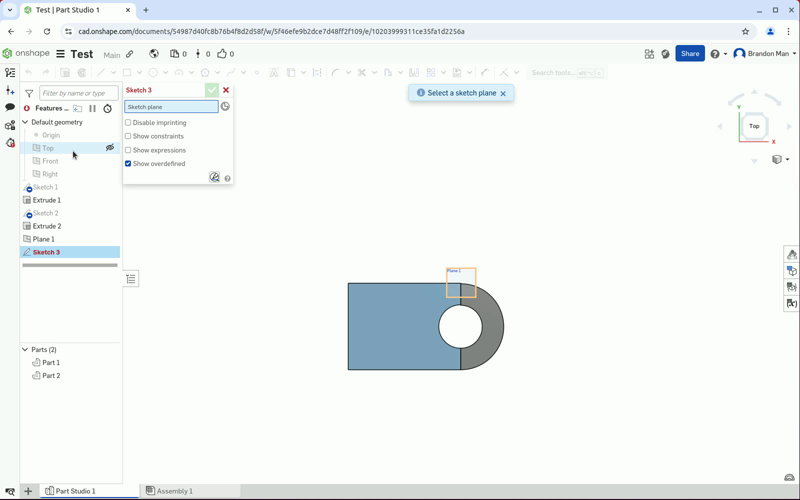
mouse_move(73, 241)
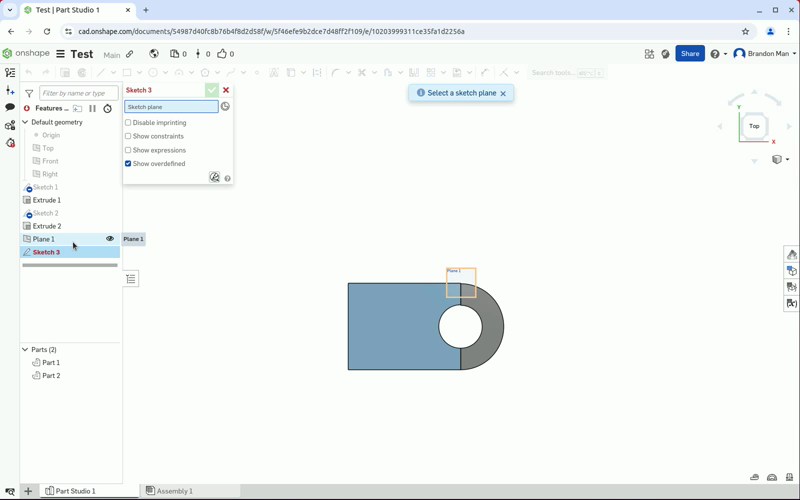
click(73, 241)
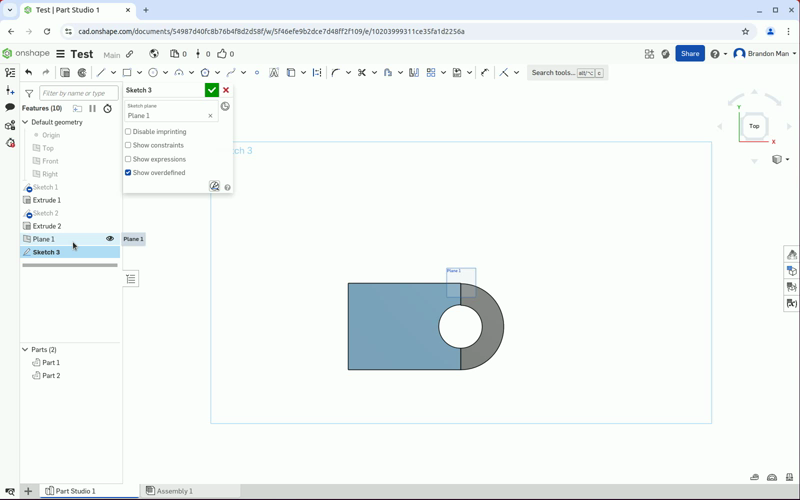
mouse_move(73, 352)
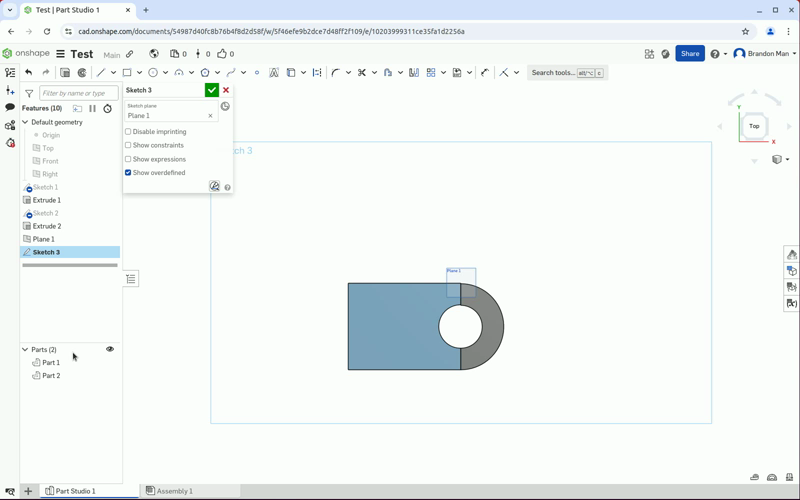
key(y)
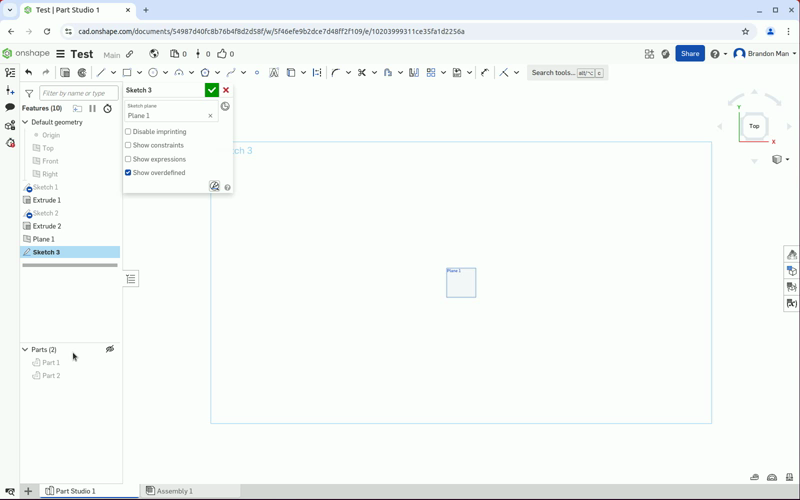
key(l)
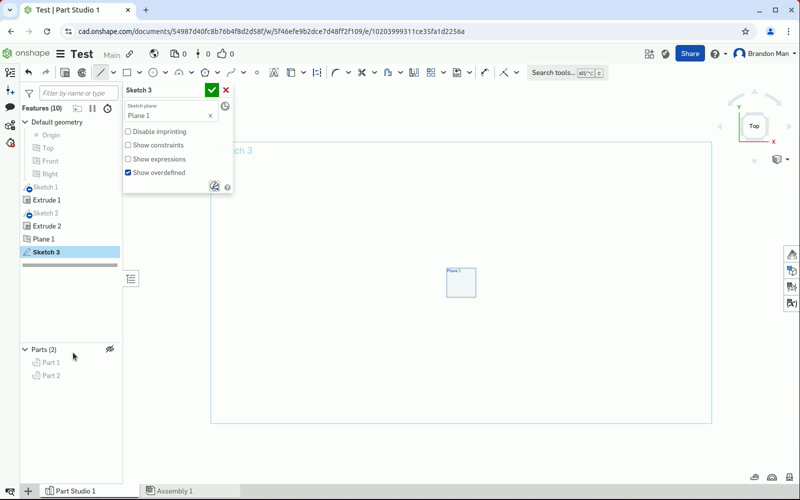
key_down(shift)
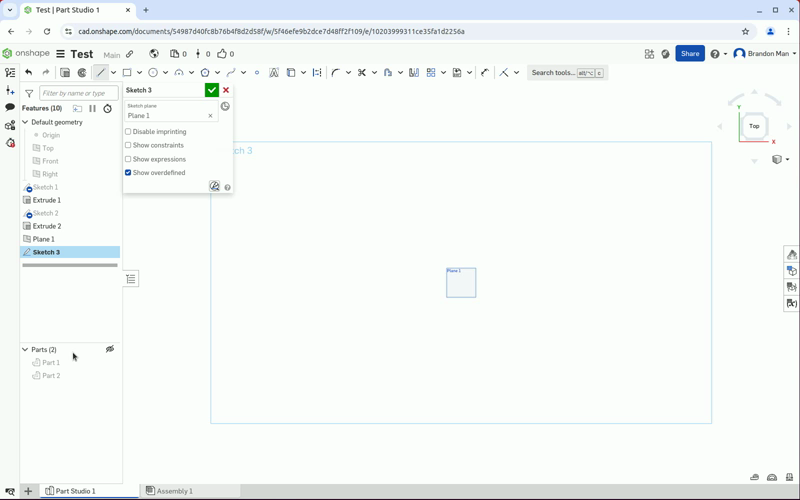
mouse_move(348, 304)
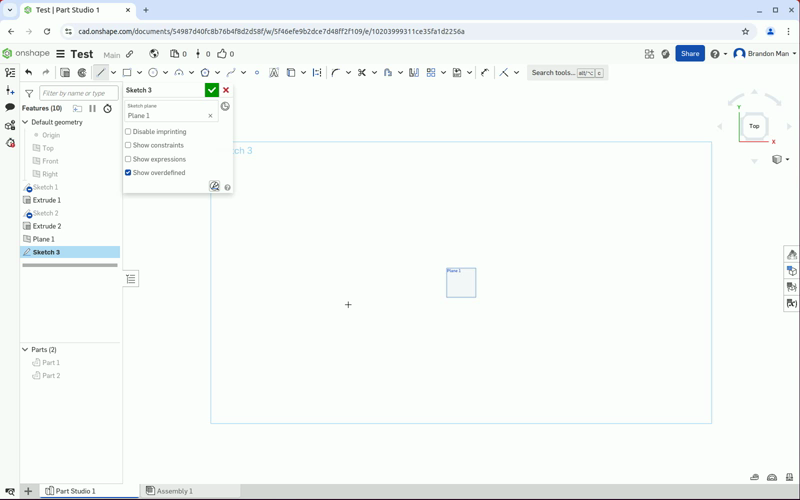
click(348, 304)
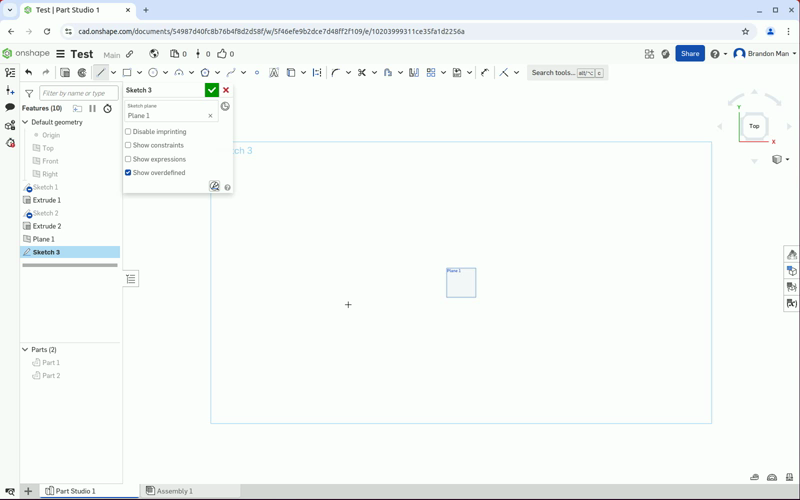
key_up(shift)
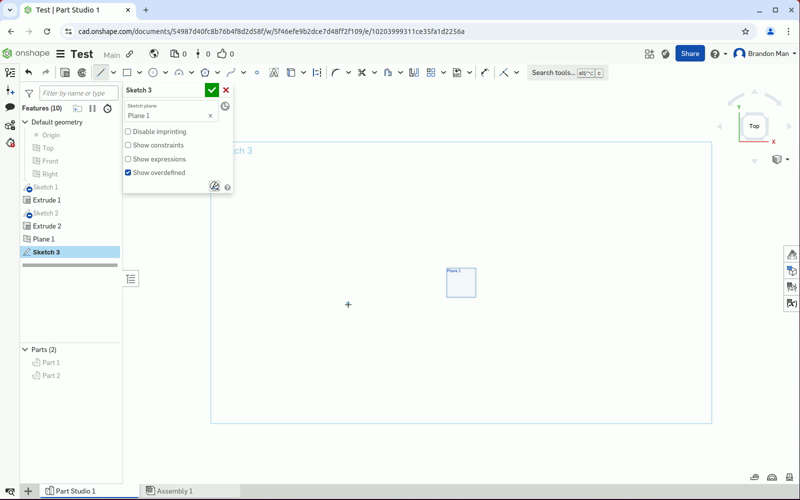
key_down(shift)
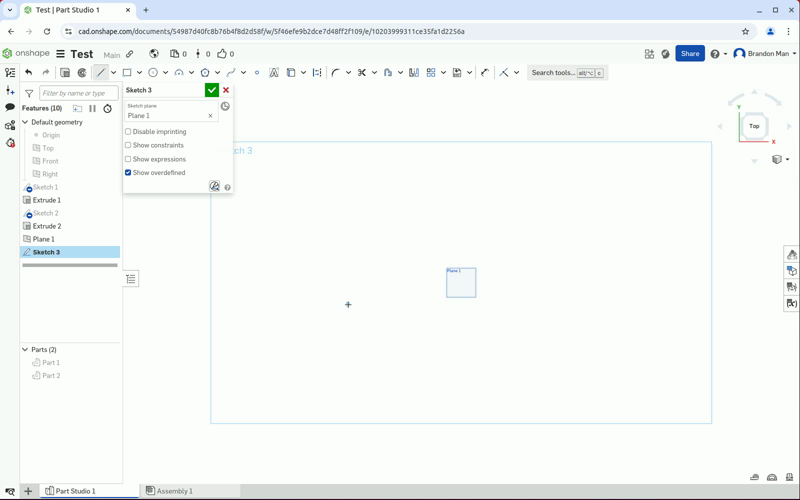
mouse_move(378, 304)
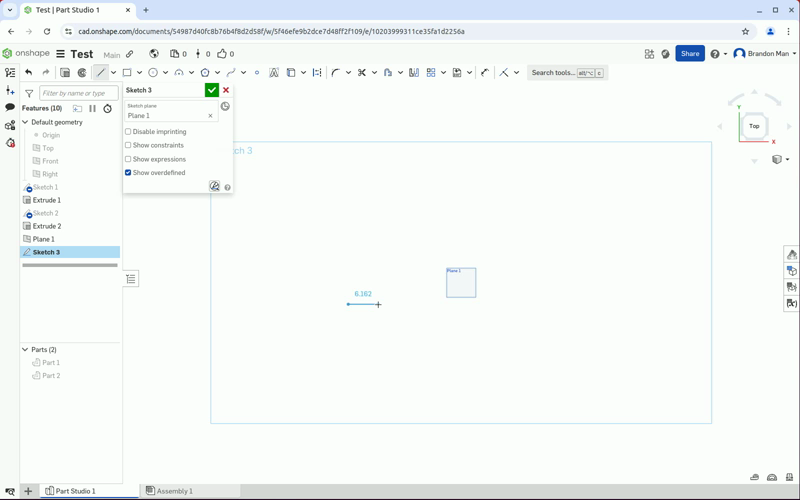
mouse_move(400, 304)
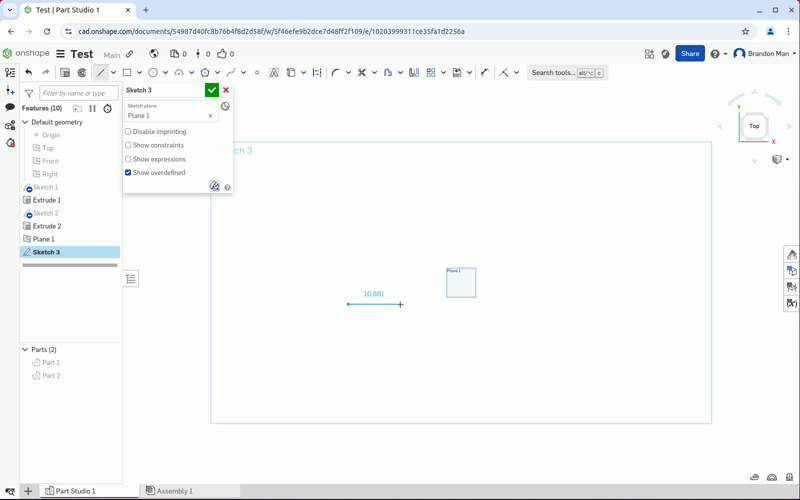
click(400, 304)
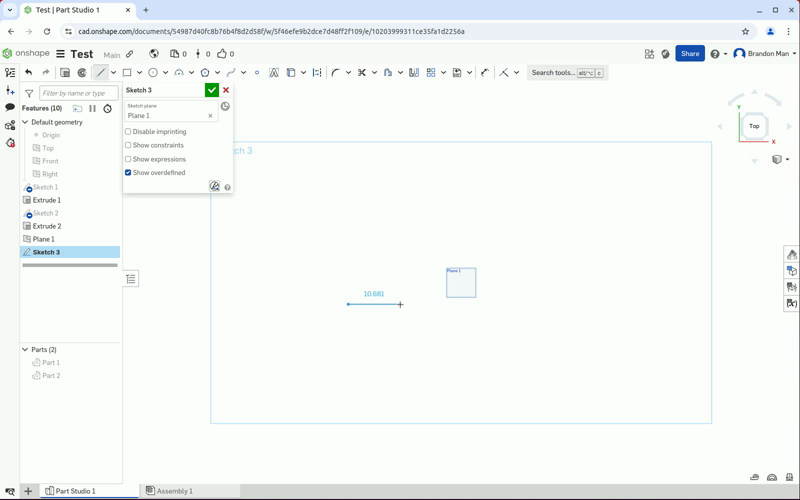
key_up(shift)
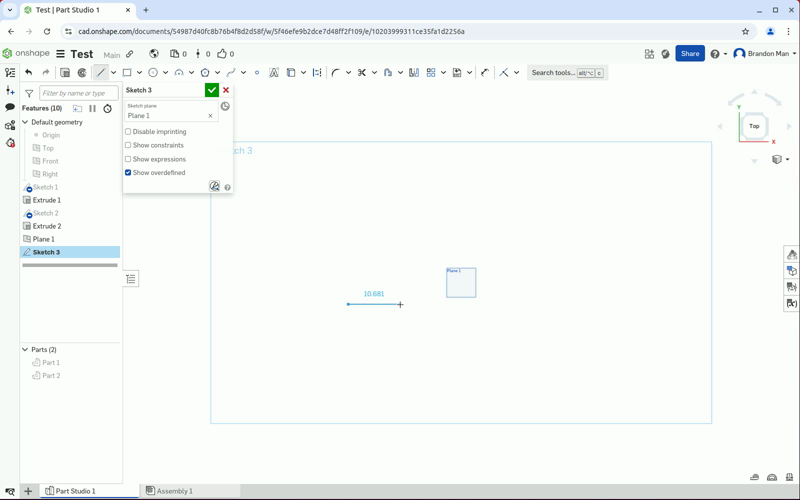
key_down(shift)
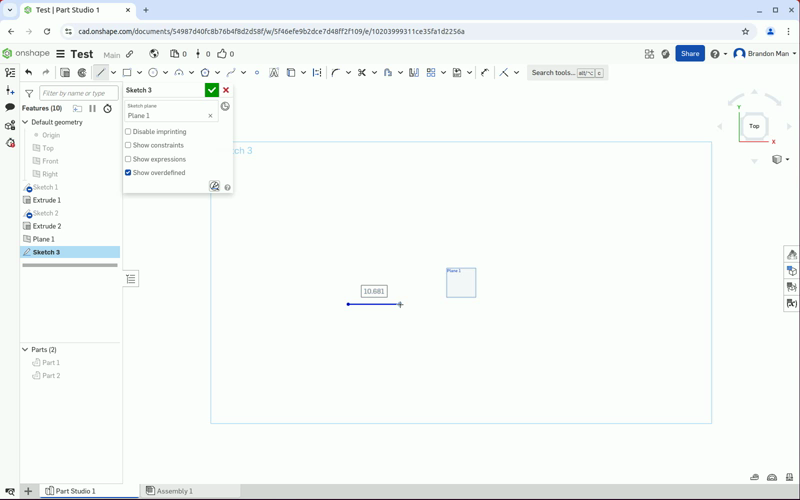
mouse_move(430, 304)
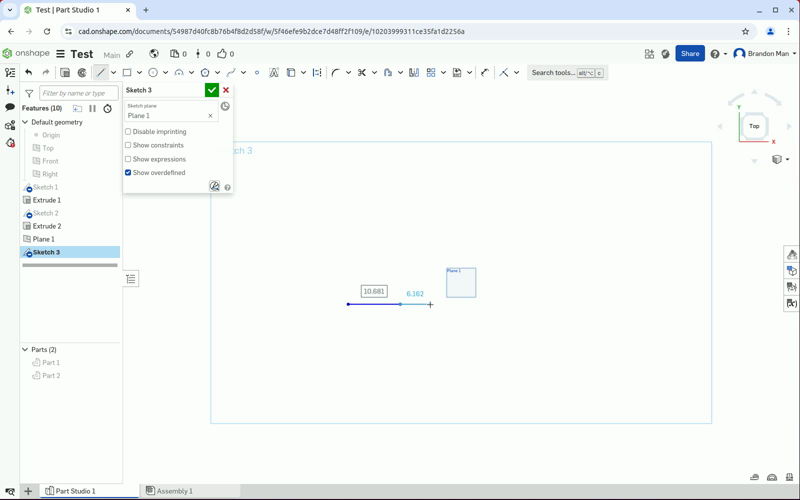
mouse_move(400, 283)
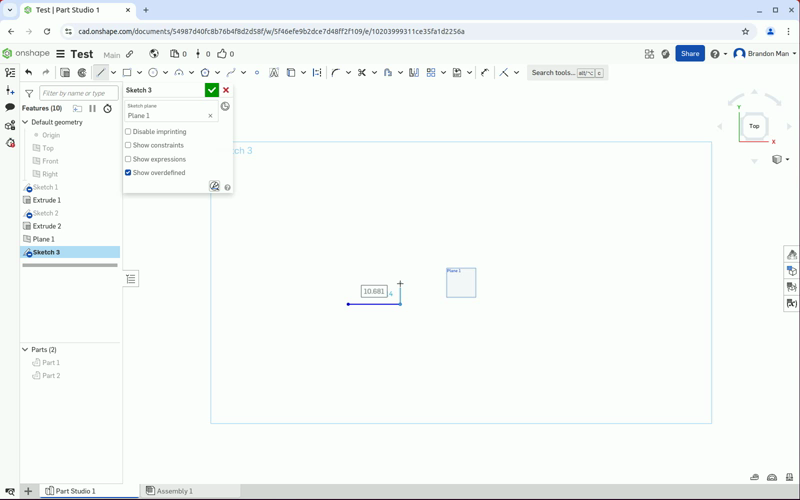
click(400, 283)
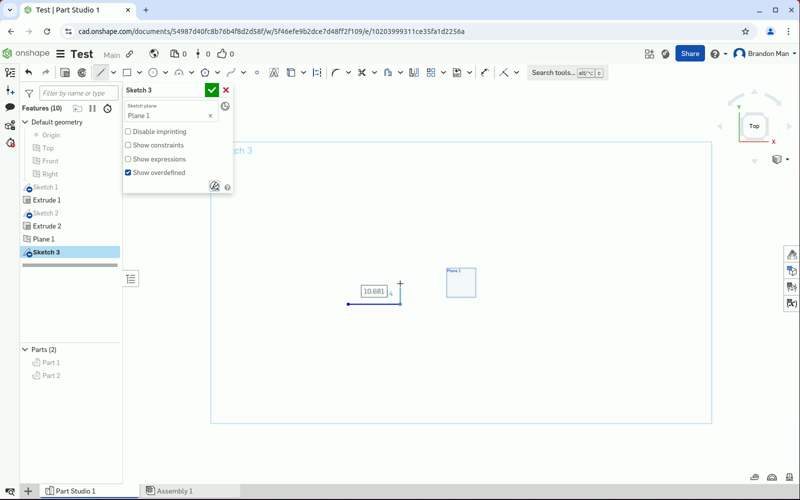
key_up(shift)
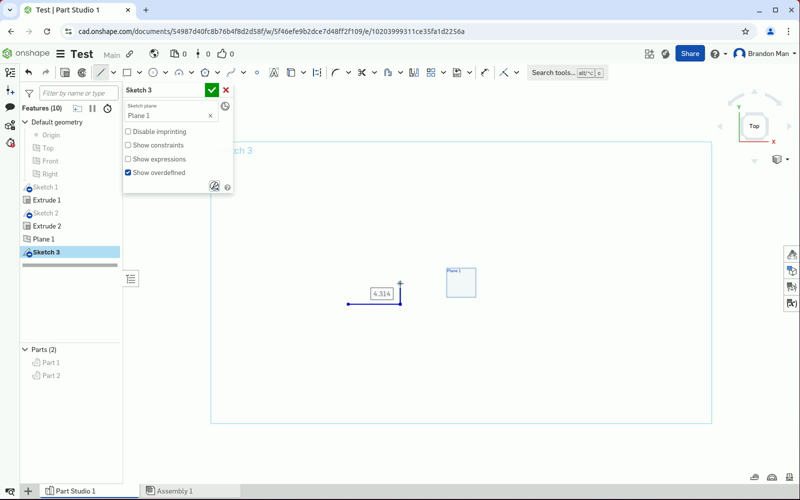
key_down(shift)
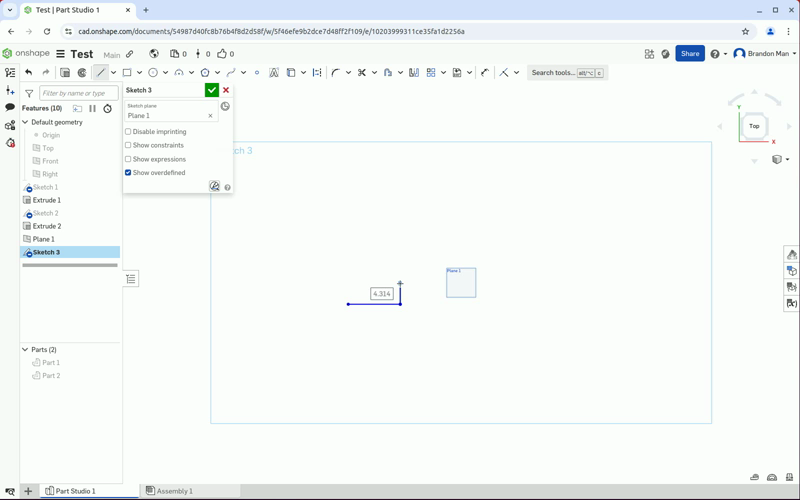
mouse_move(430, 283)
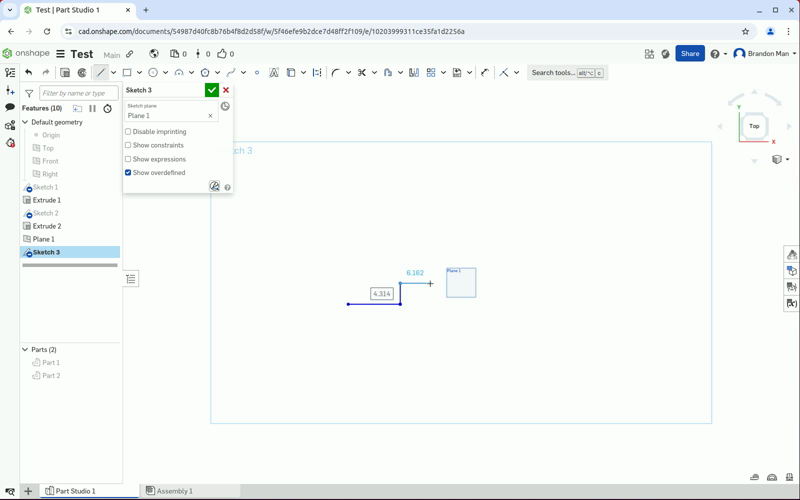
mouse_move(348, 283)
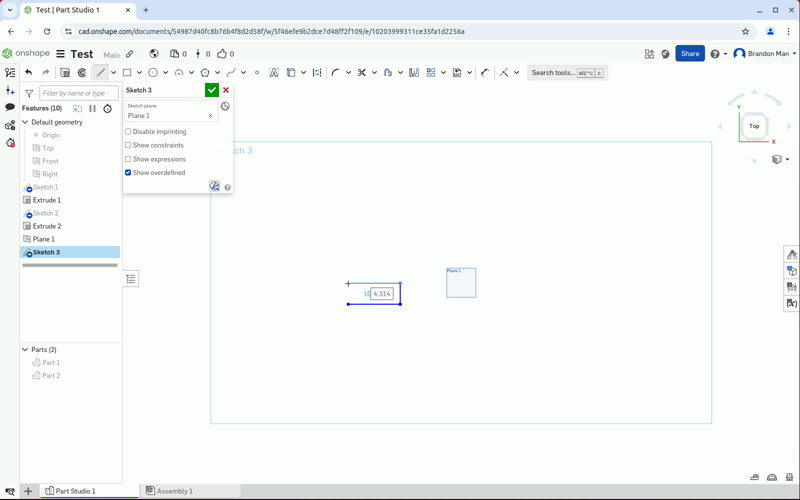
click(348, 283)
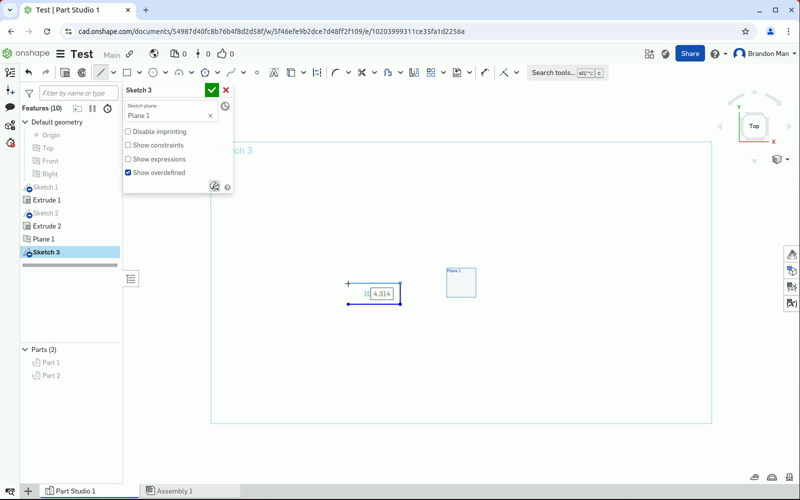
key_up(shift)
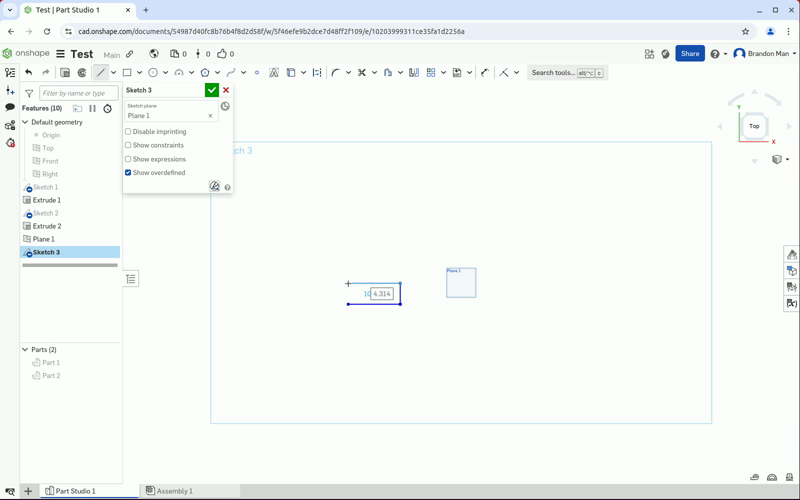
mouse_move(378, 283)
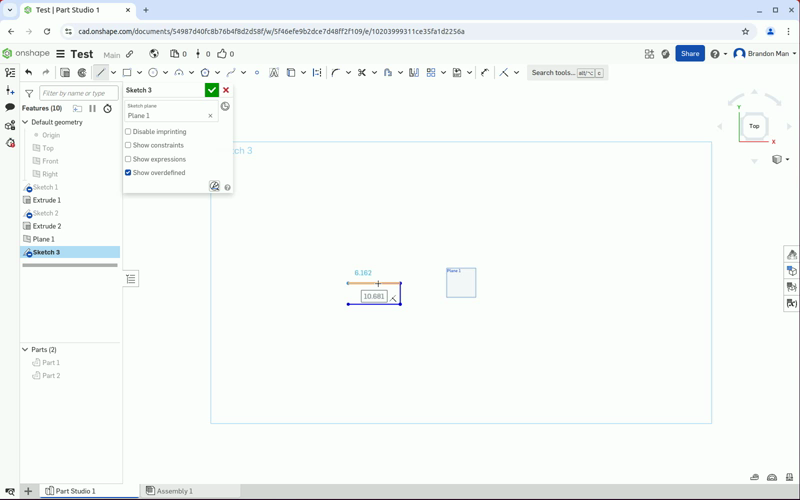
key_down(shift)
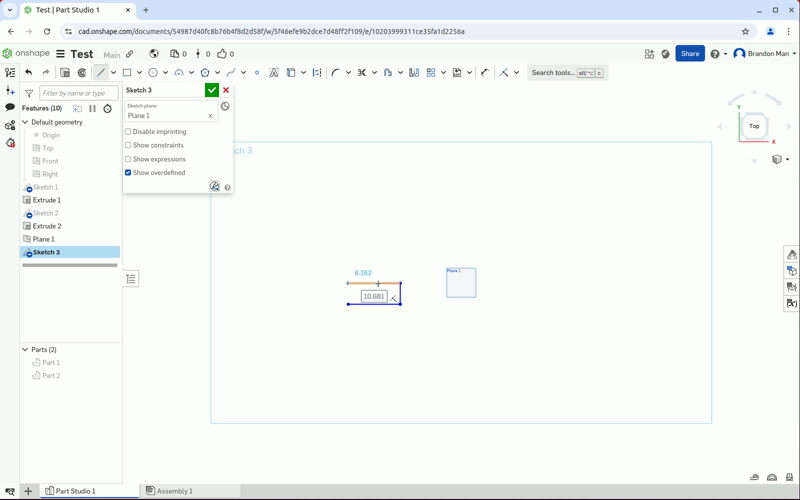
mouse_move(348, 304)
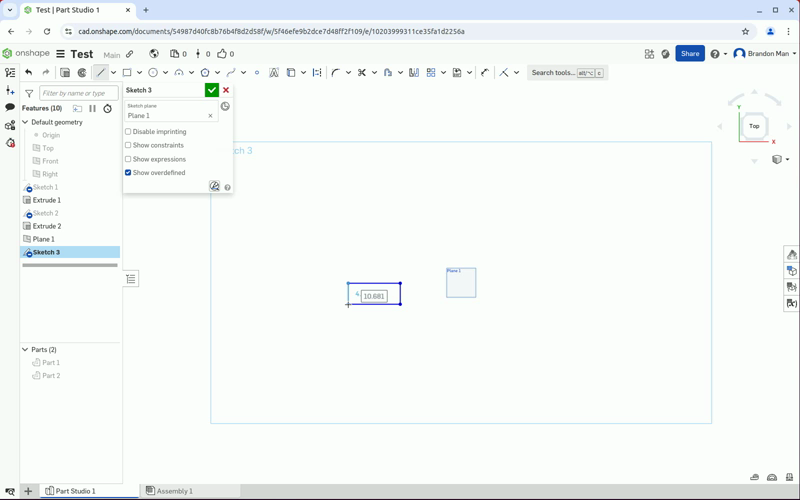
key_up(shift)
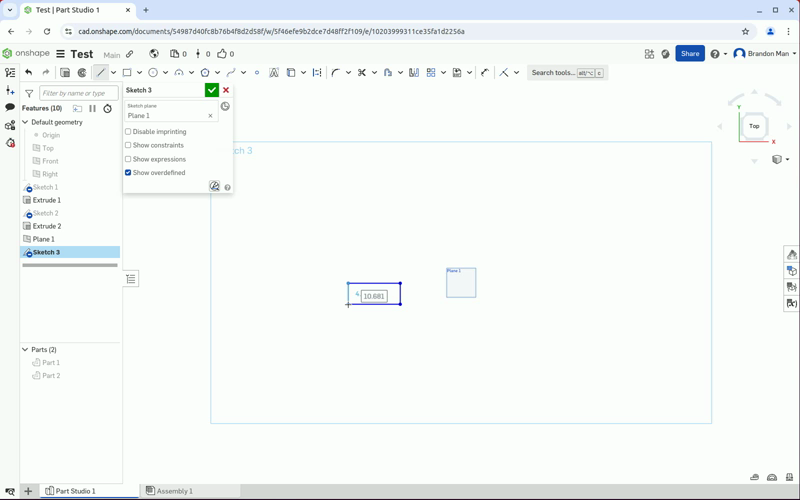
click(348, 304)
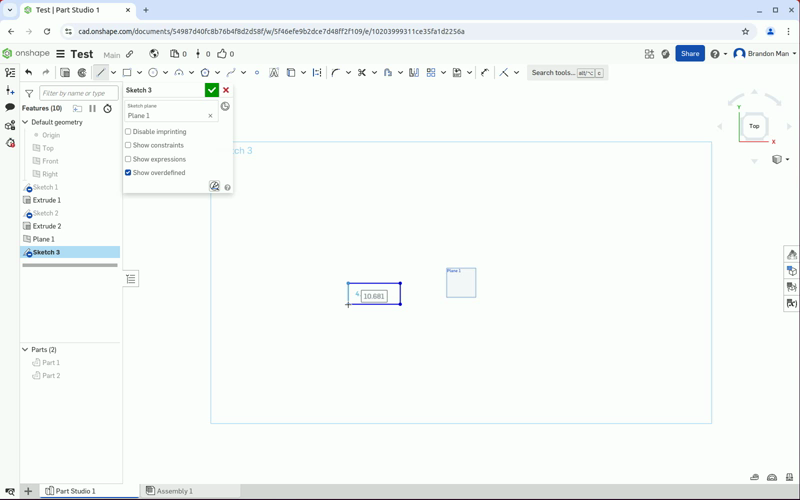
key(esc)
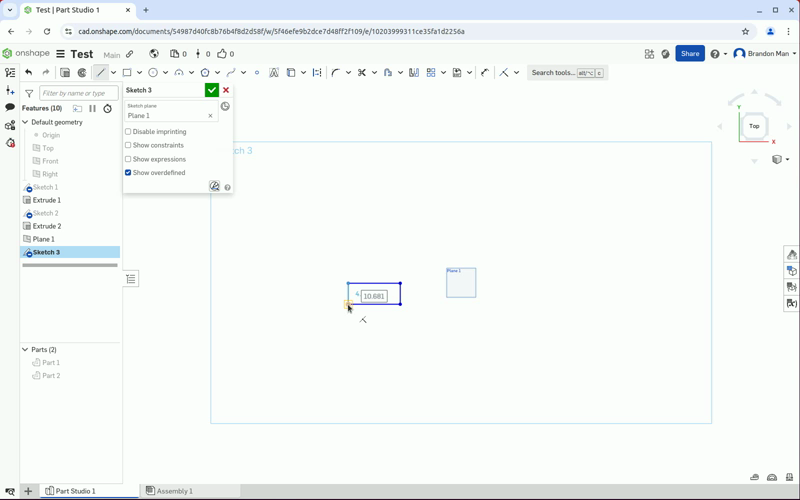
mouse_move(361, 301)
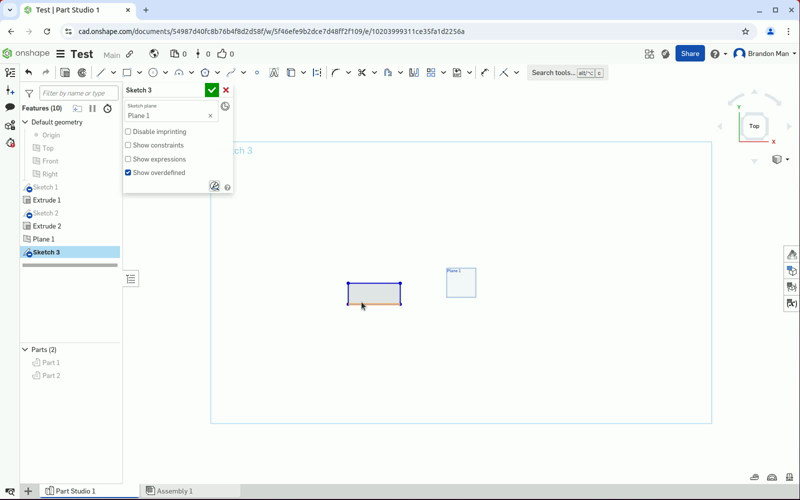
scroll(6)
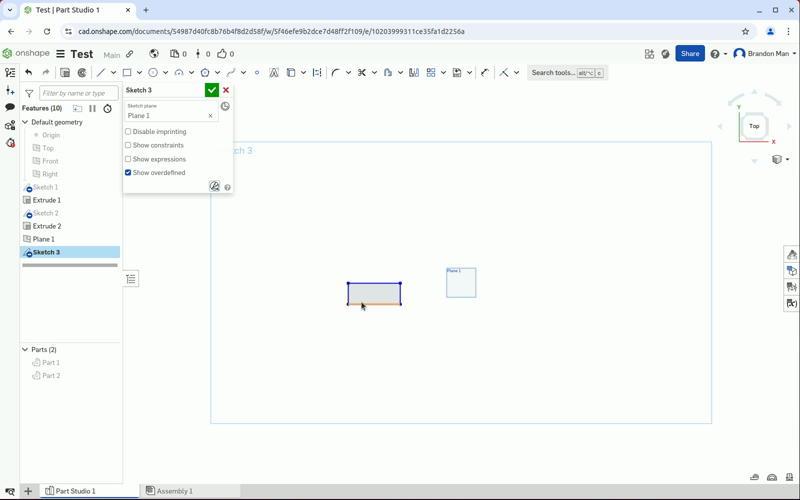
scroll(6)
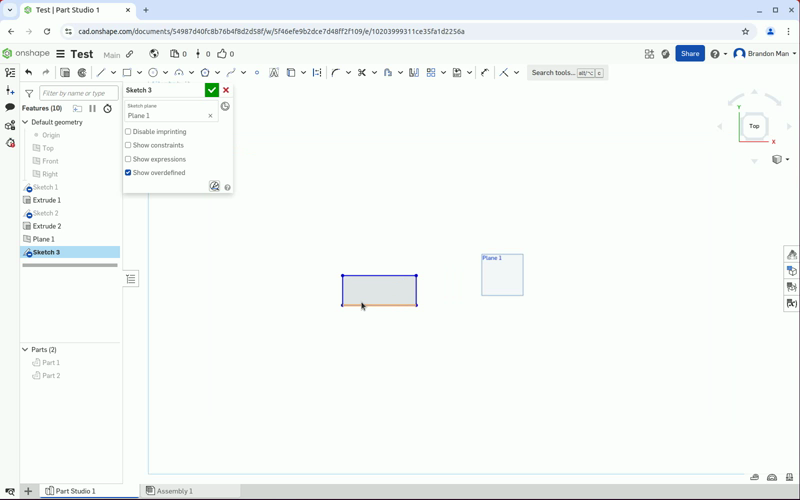
scroll(6)
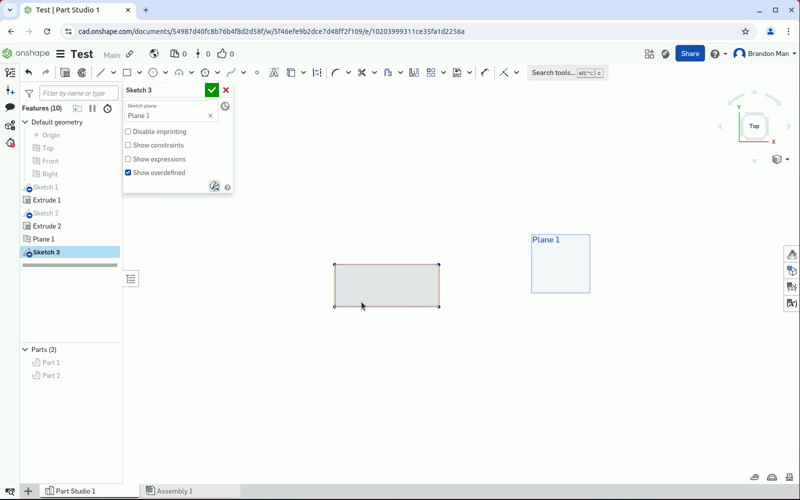
scroll(6)
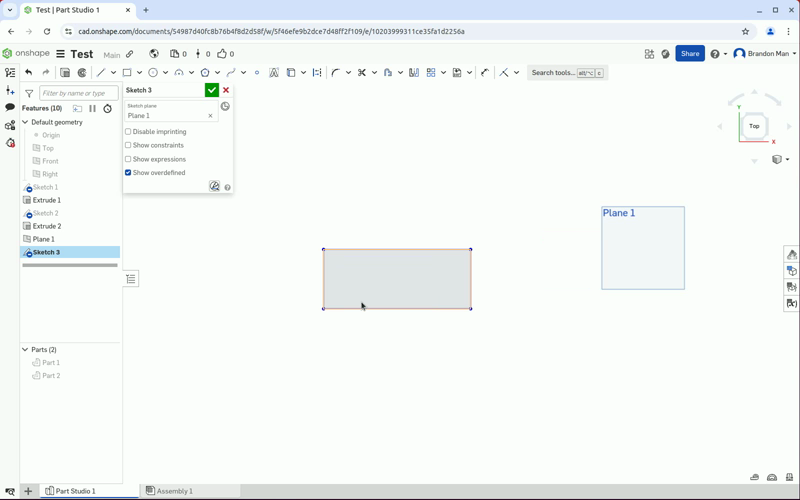
scroll(6)
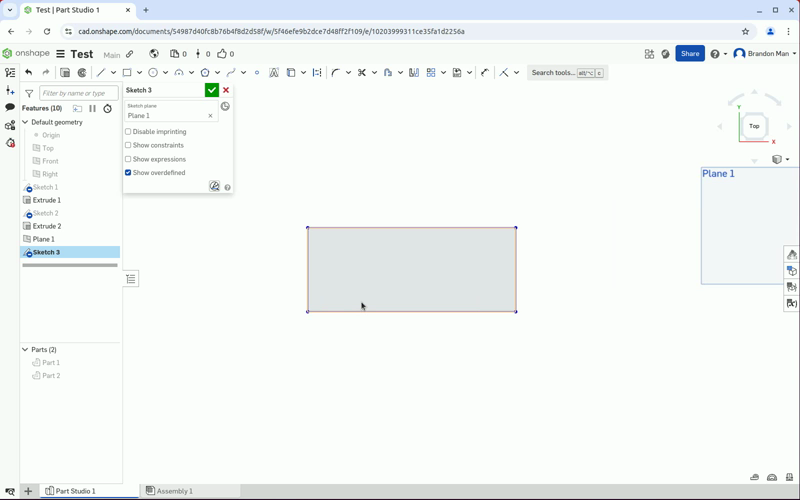
scroll(6)
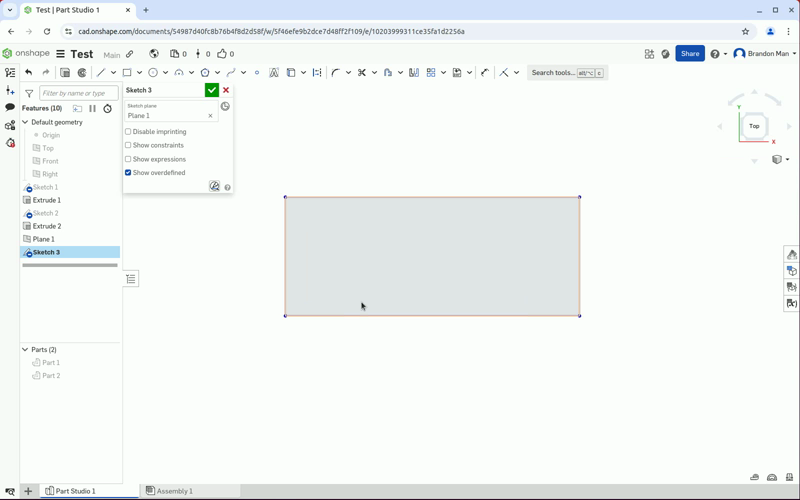
scroll(6)
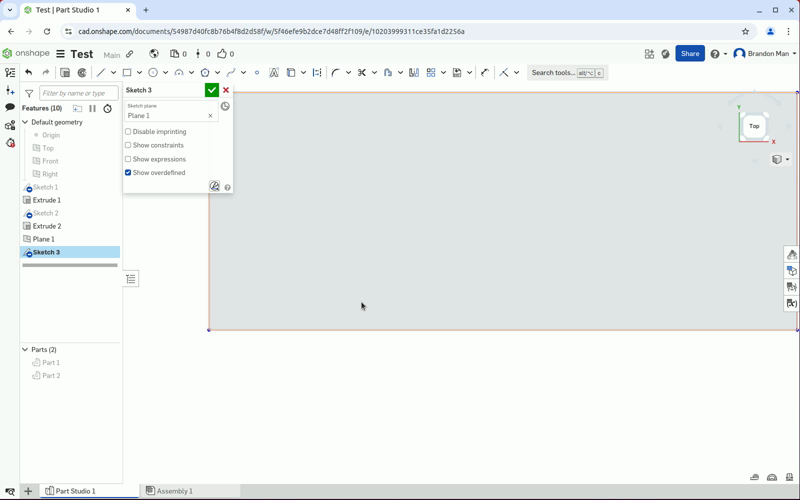
click(361, 301)
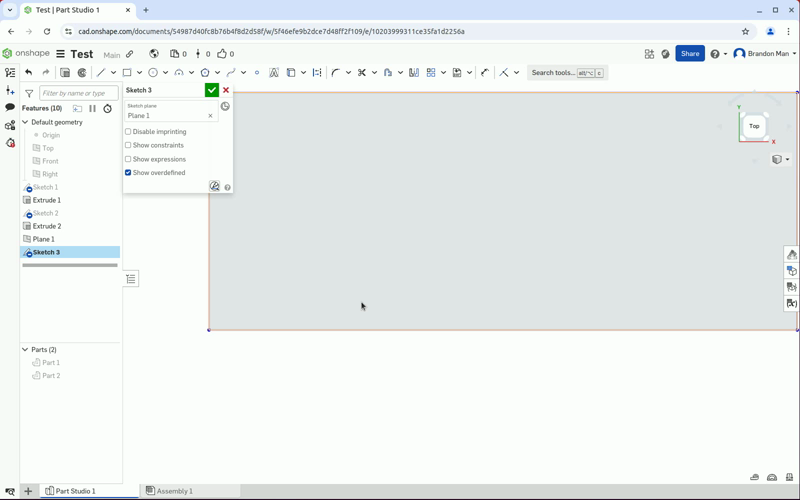
scroll(-6)
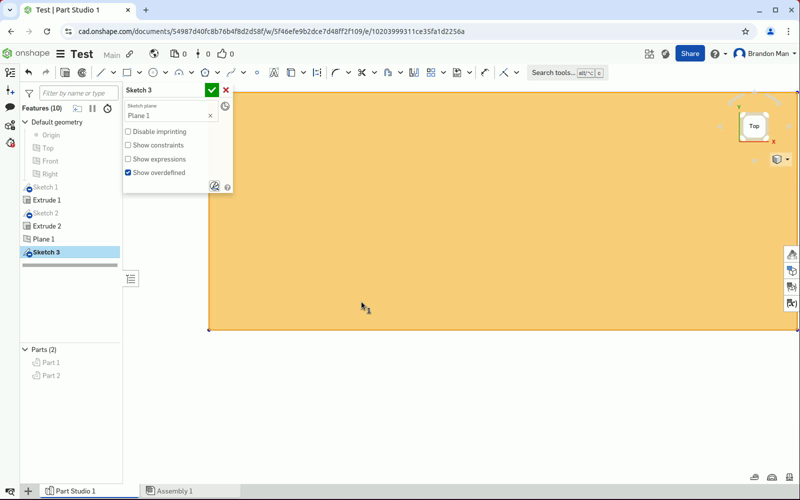
scroll(-6)
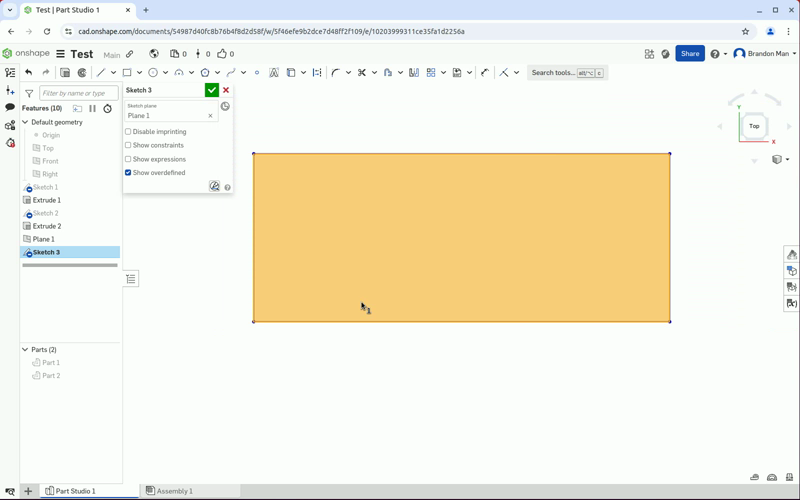
scroll(-6)
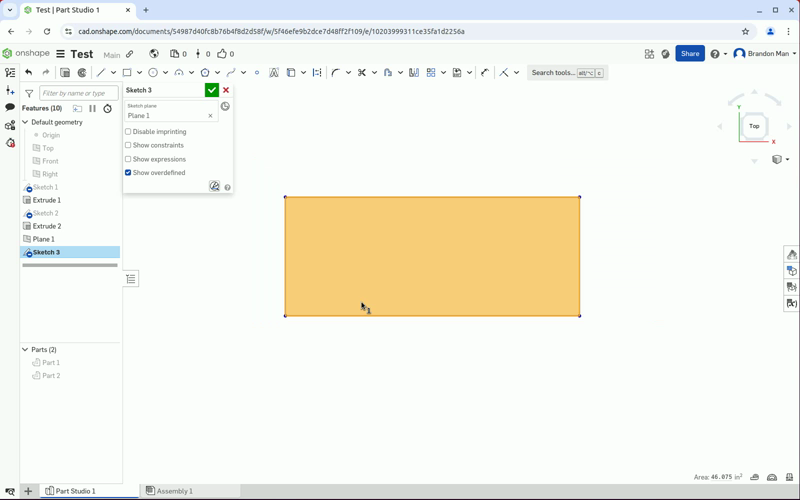
scroll(-6)
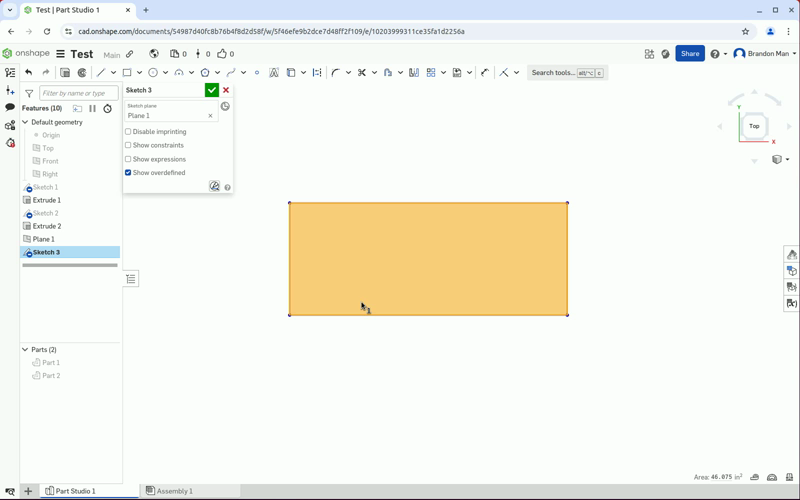
scroll(-6)
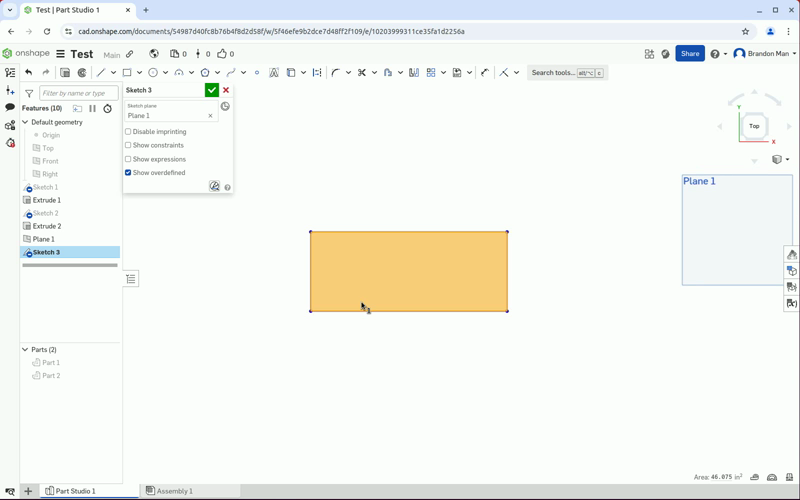
scroll(-6)
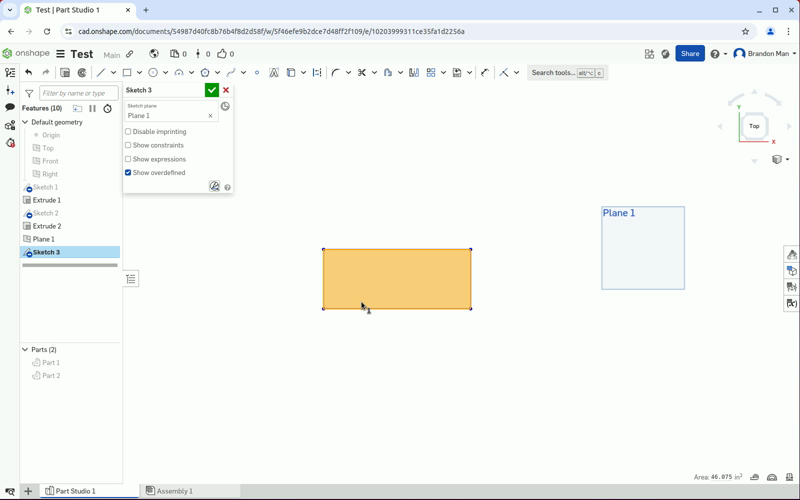
scroll(-6)
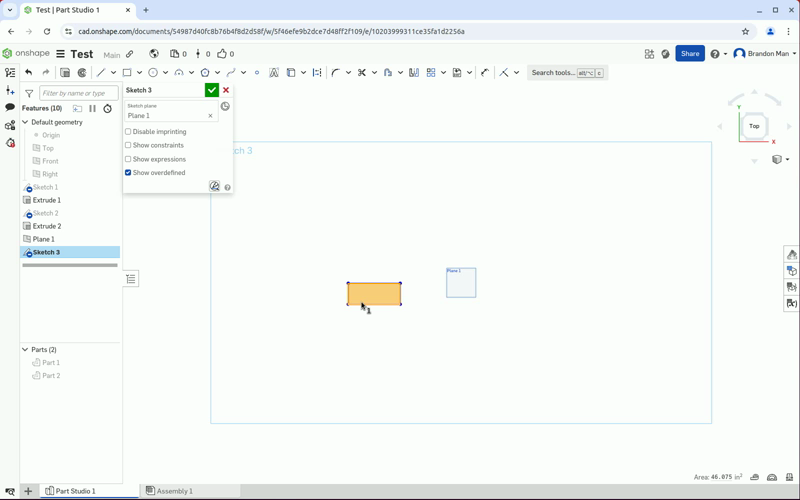
mouse_move(73, 352)
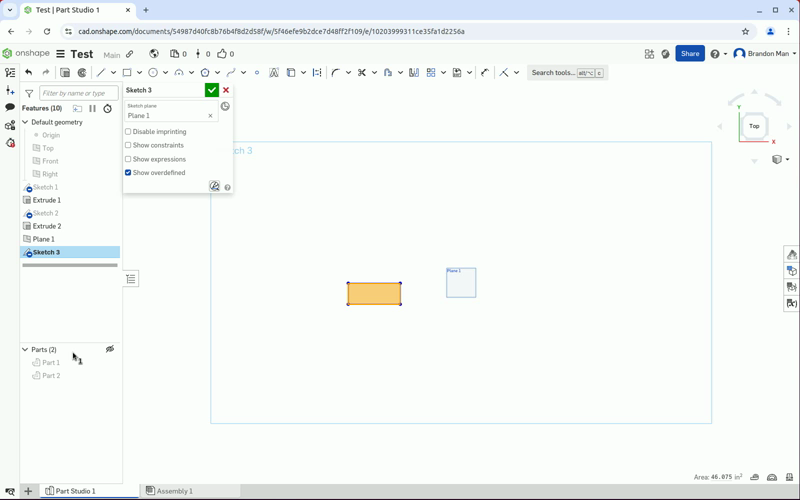
key(shift+y)
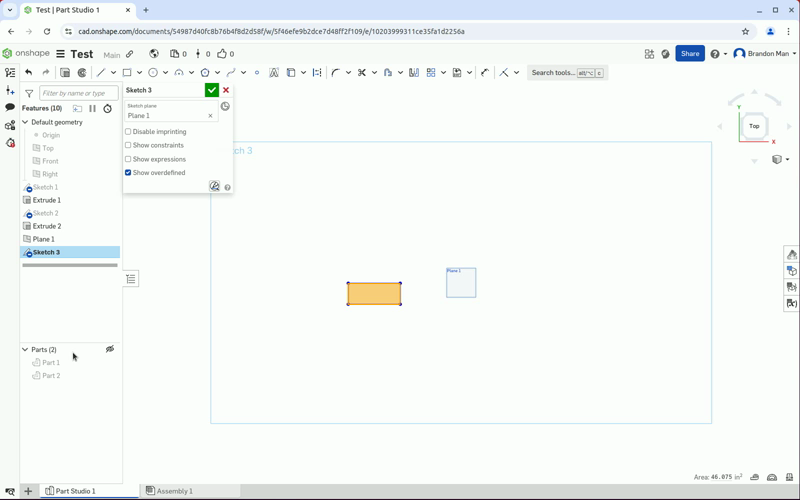
key(shift+e)
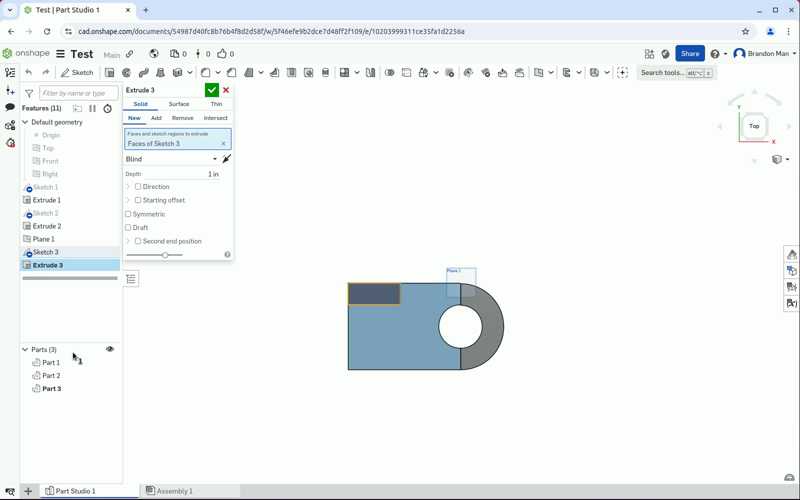
mouse_move(143, 106)
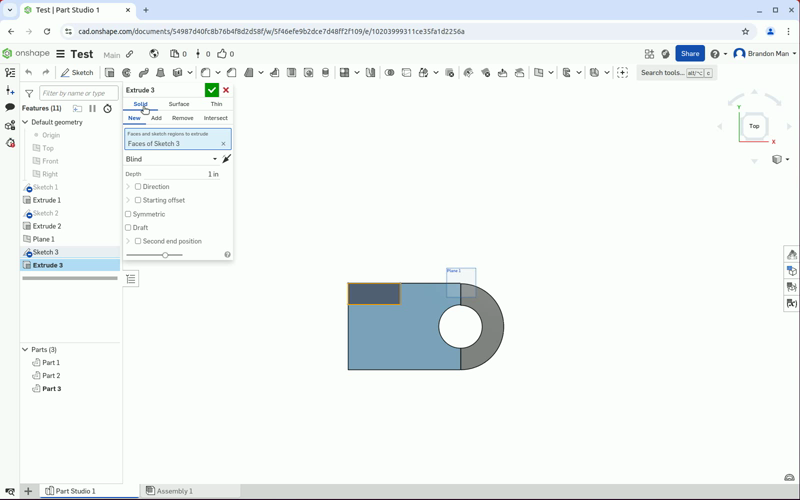
click(143, 106)
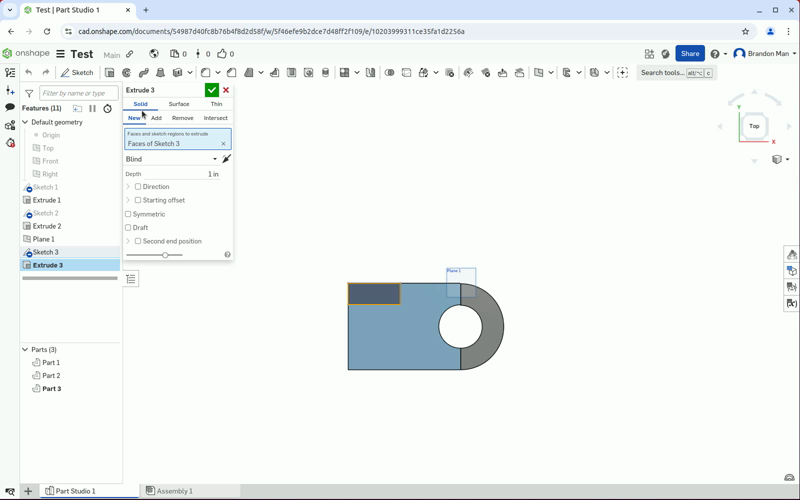
mouse_move(137, 120)
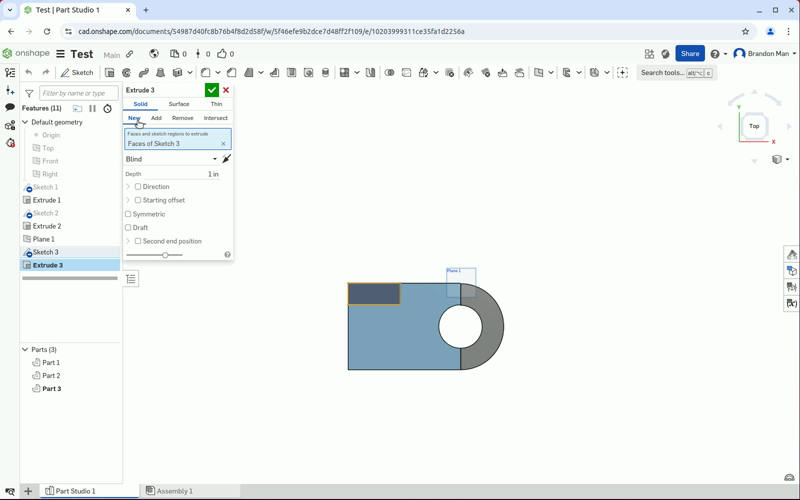
click(137, 120)
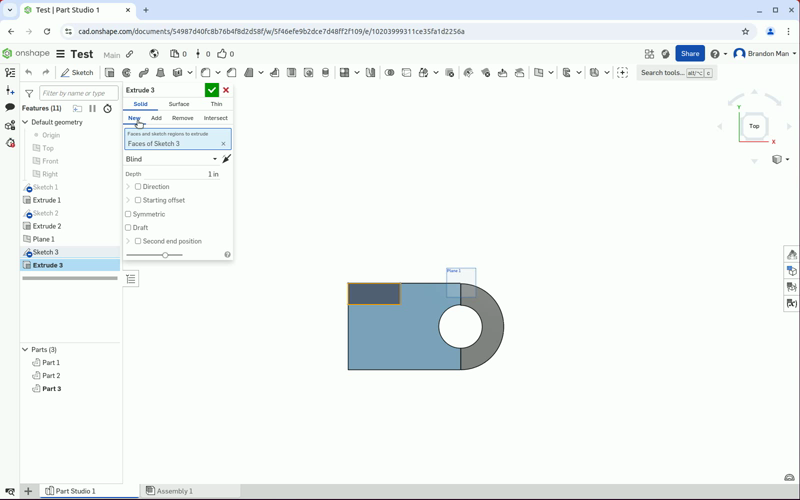
key(tab, 4)
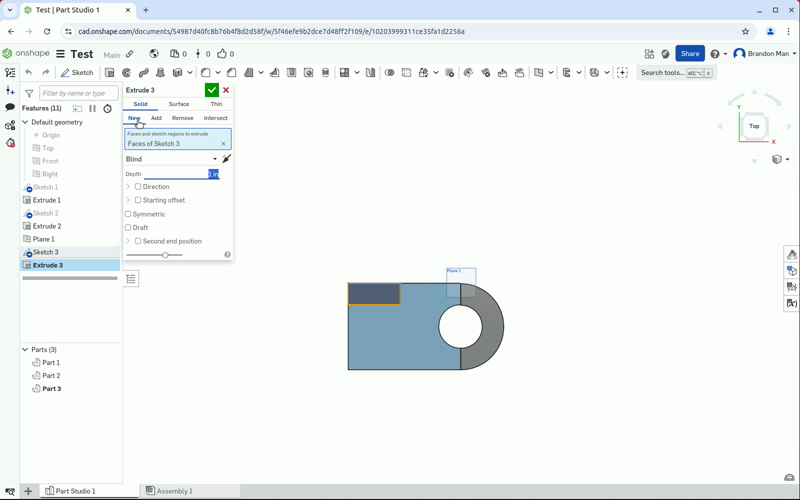
text(8.906)
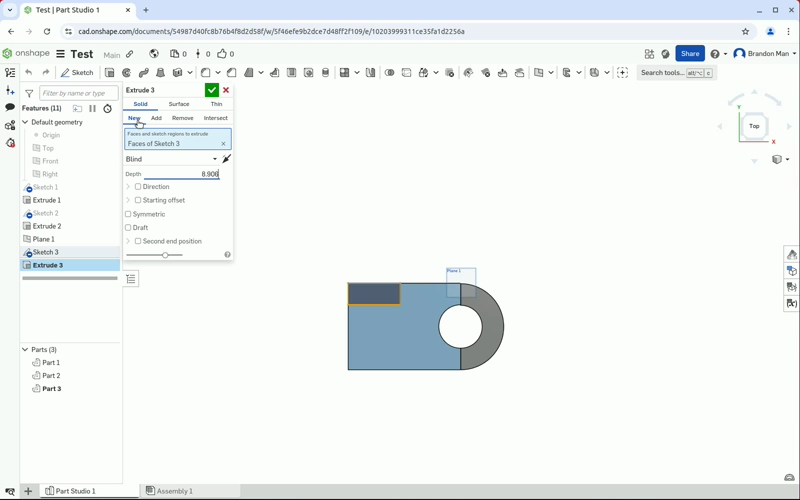
key(enter)
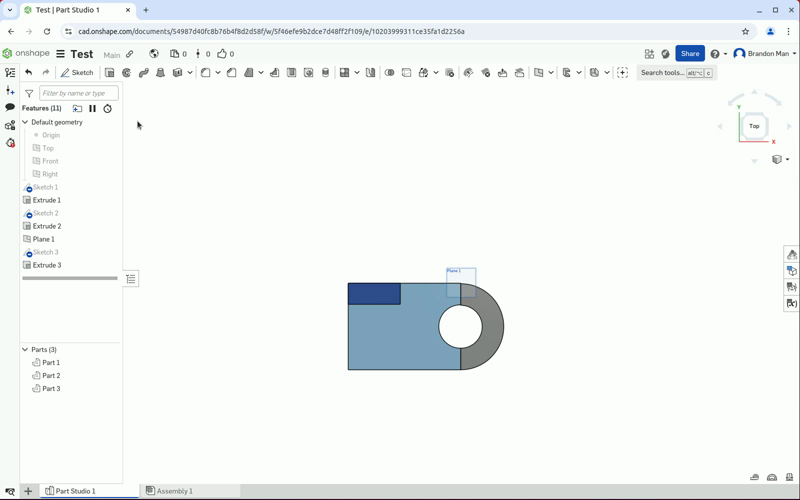
key(shift+h)
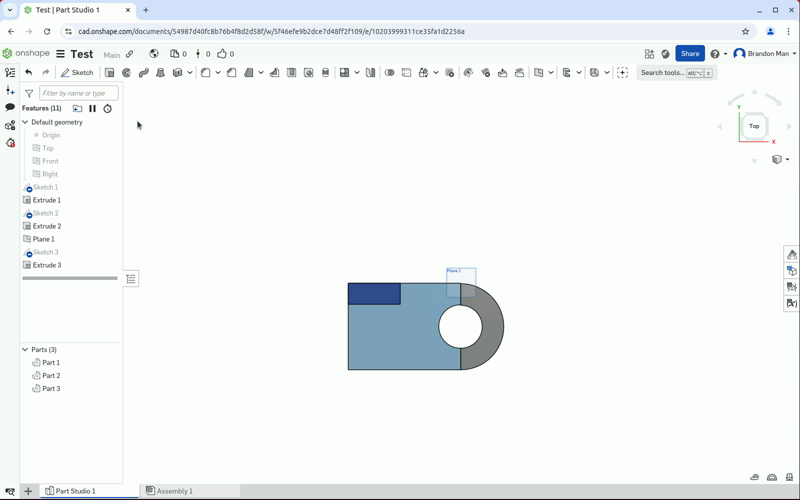
key(shift+h)
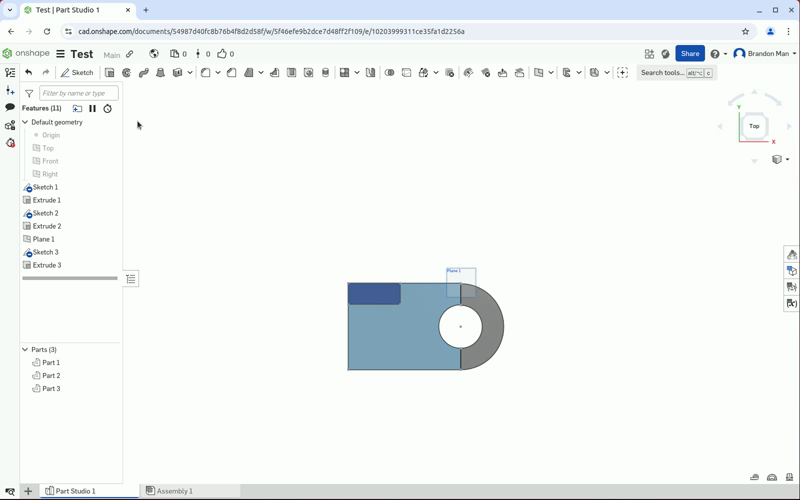
key(shift+7)
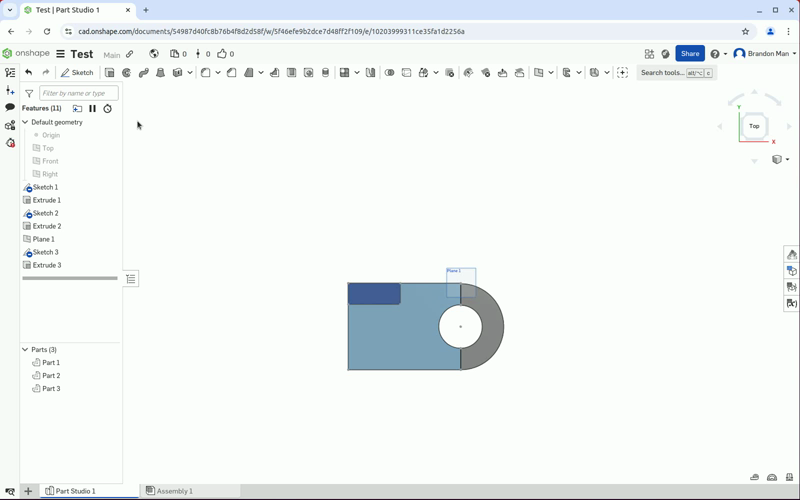
key(up, 3)
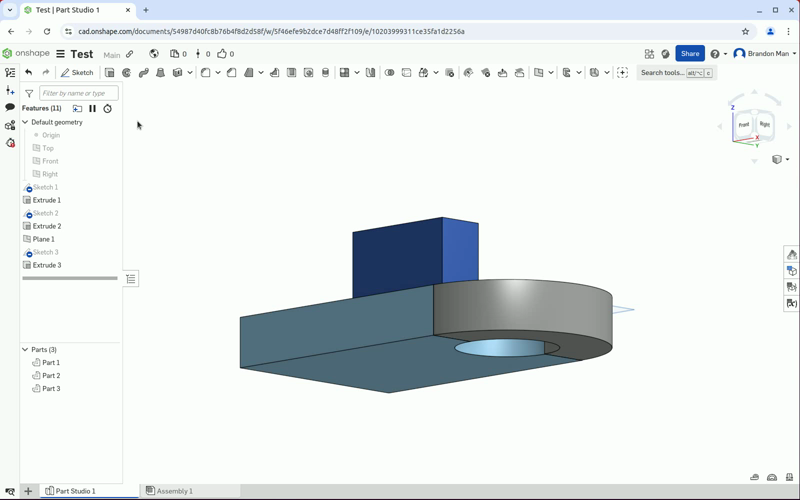
key(left, 3)
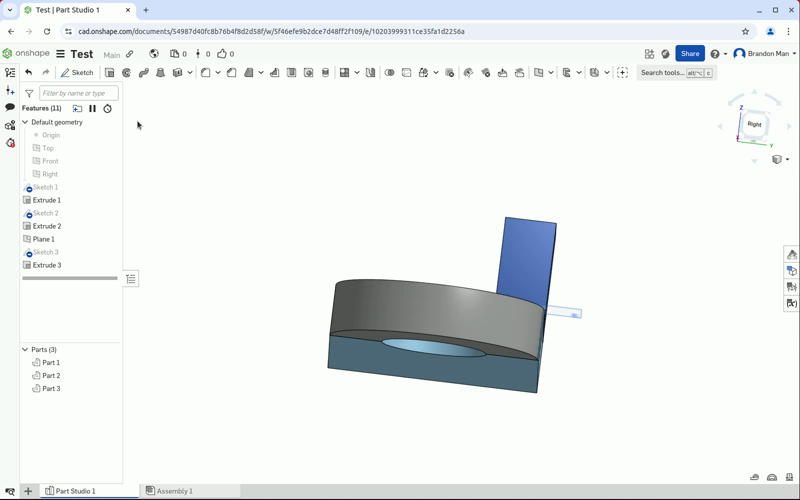
key(right, 3)
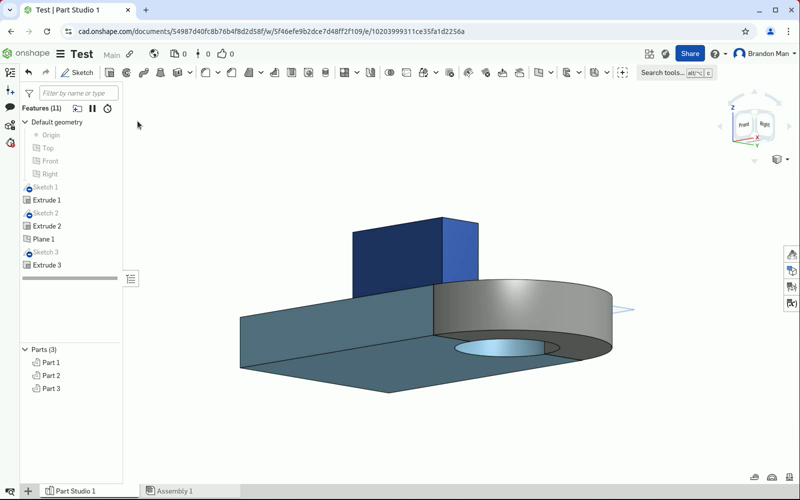
key(down, 3)
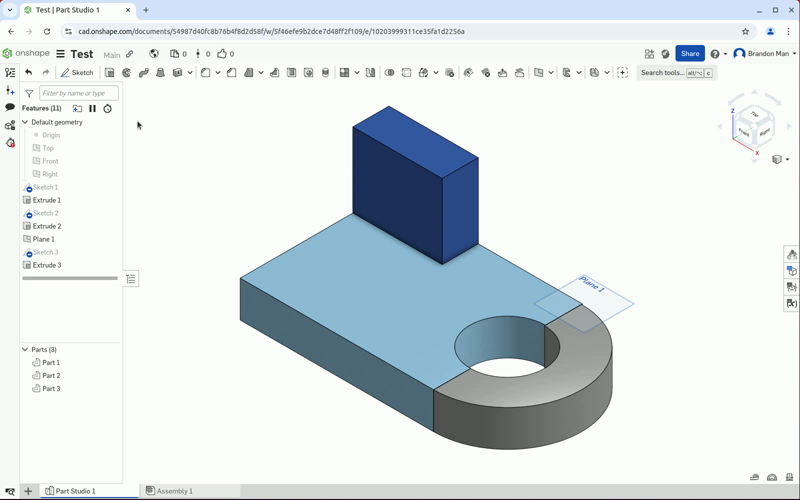
mouse_move(73, 189)
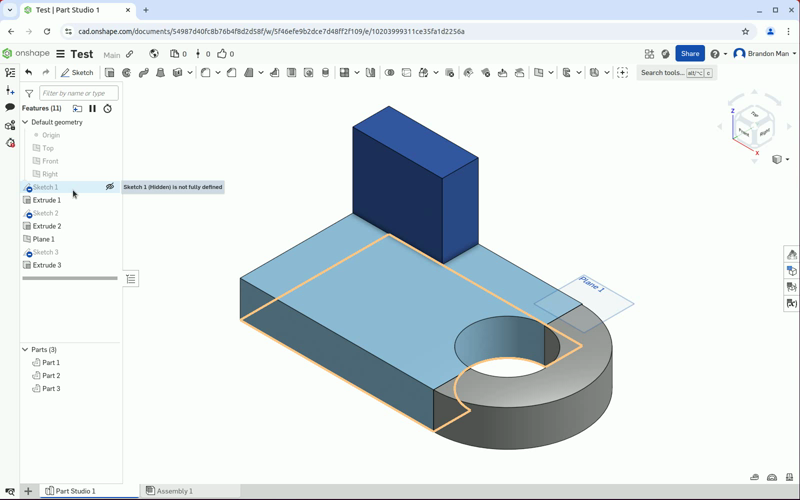
click(73, 189)